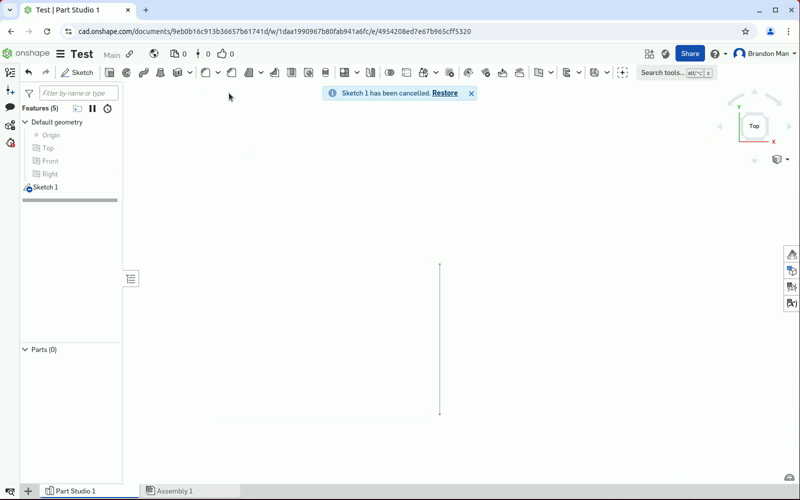
key(shift+h)
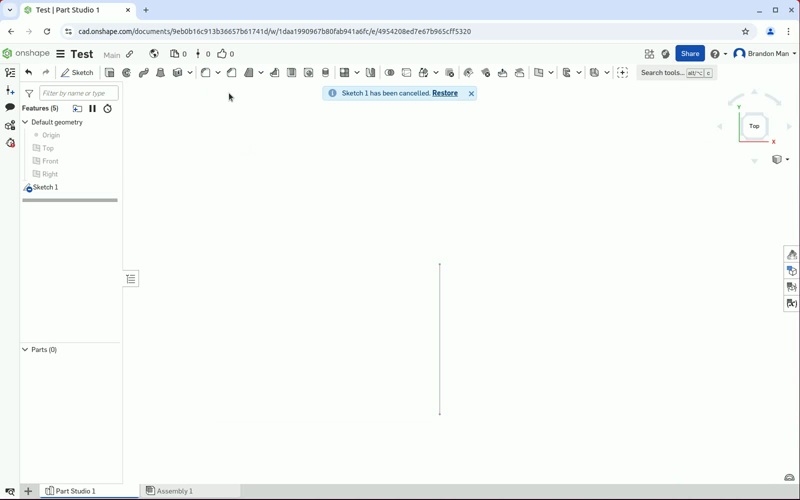
key(shift+s)
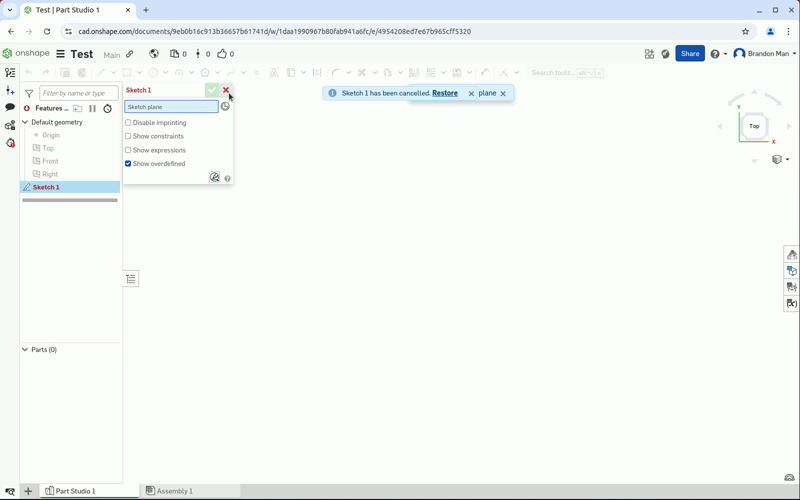
mouse_move(73, 150)
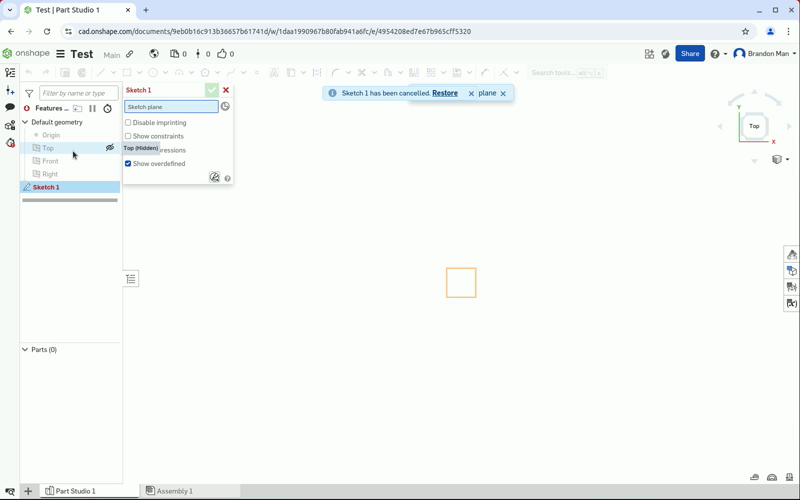
click(73, 150)
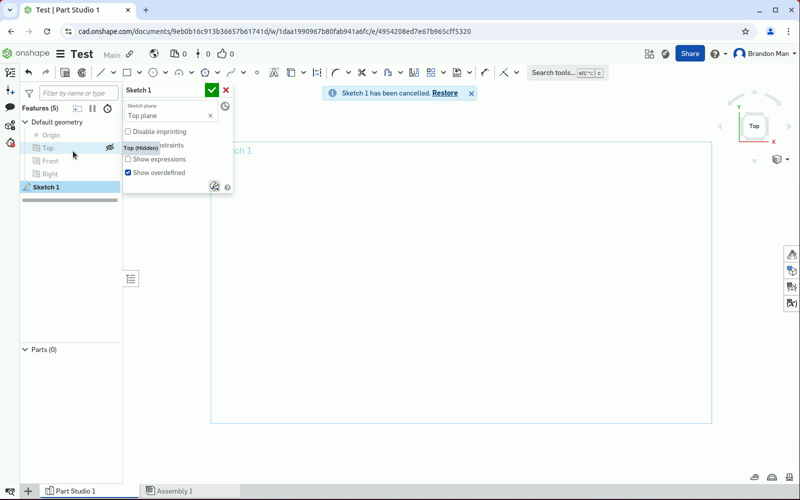
mouse_move(73, 352)
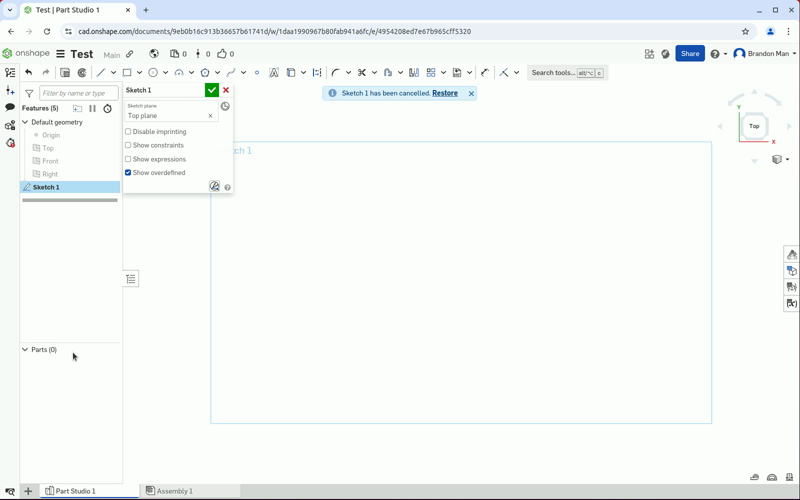
key(y)
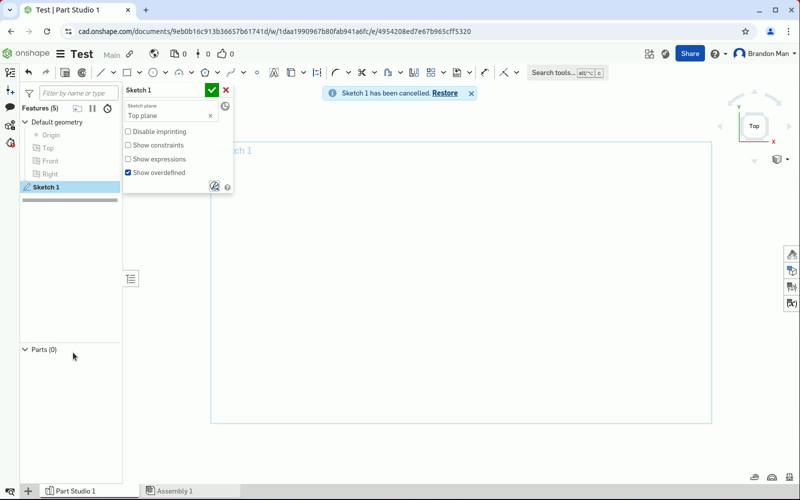
key(l)
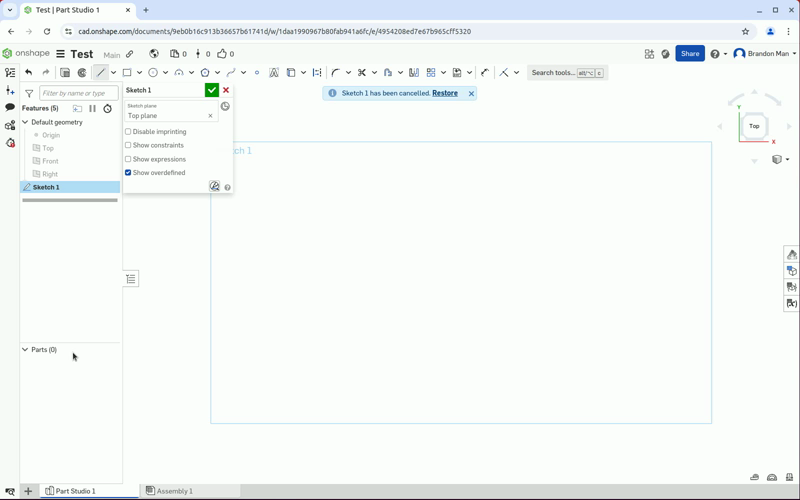
key_down(shift)
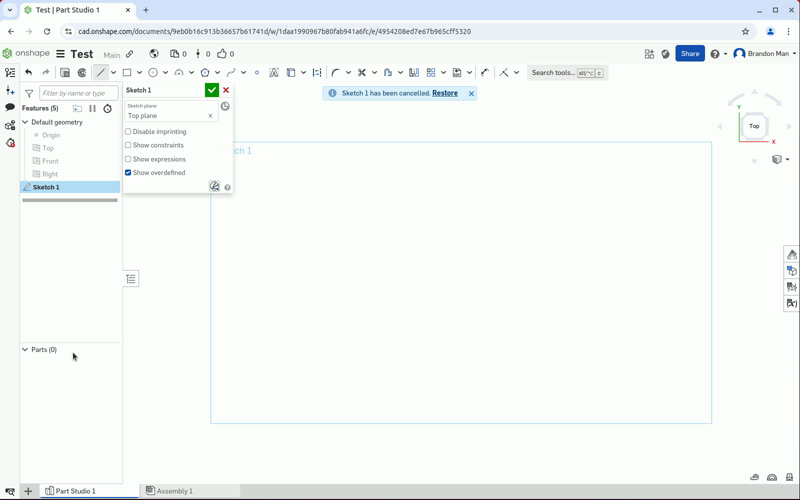
mouse_move(416, 301)
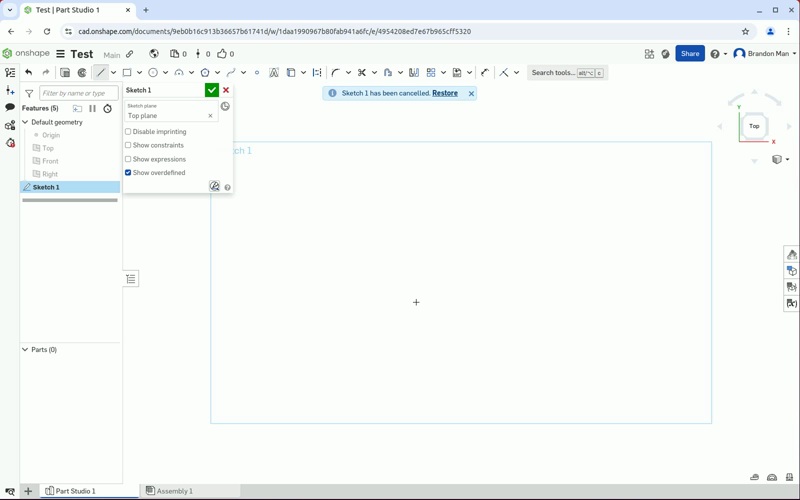
click(416, 301)
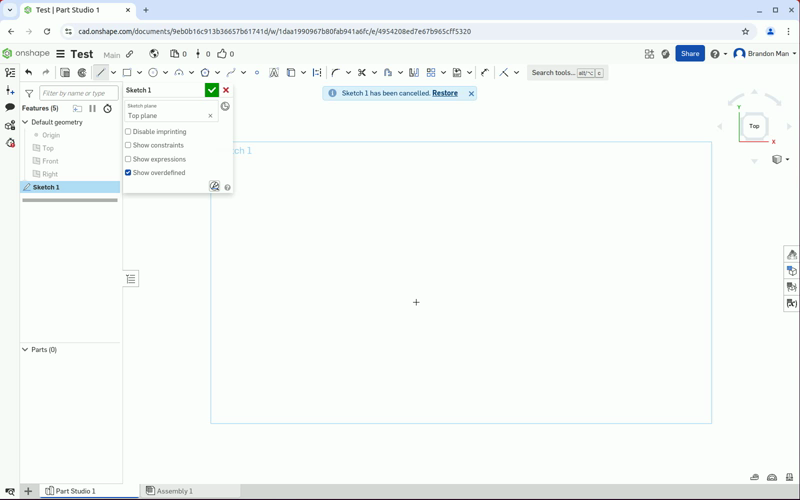
key_up(shift)
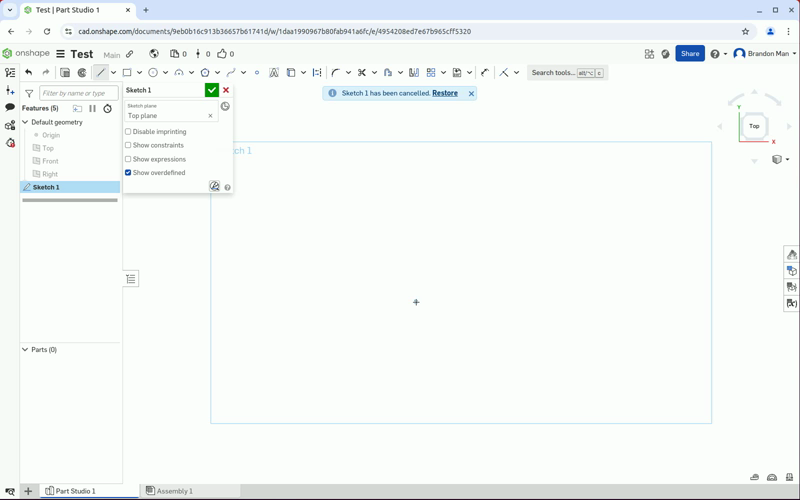
key_down(shift)
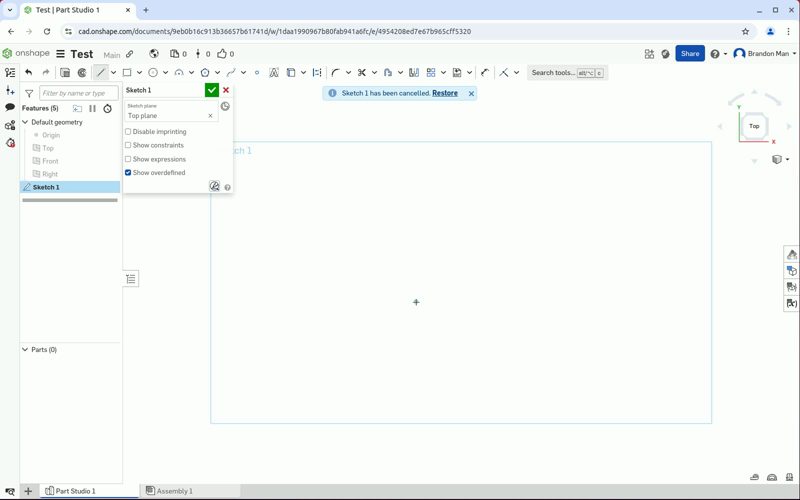
mouse_move(506, 301)
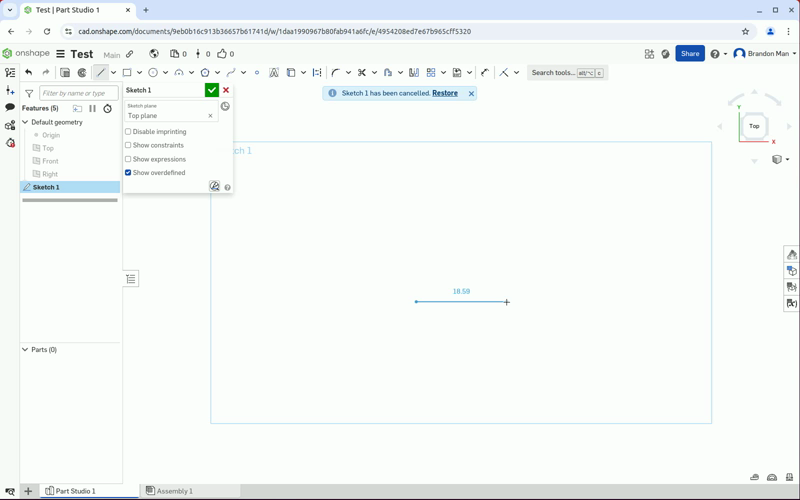
click(506, 301)
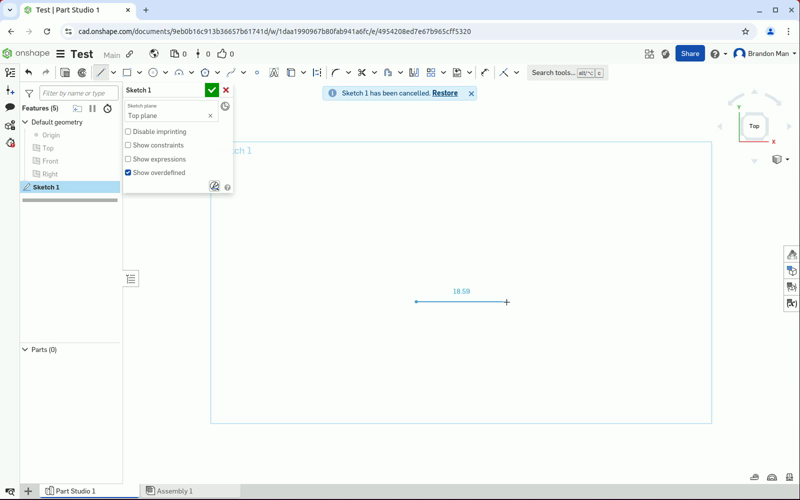
key_up(shift)
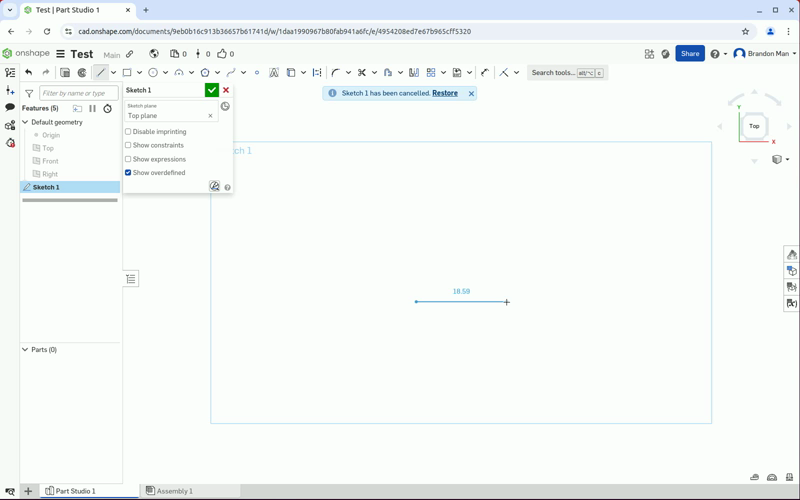
key_down(shift)
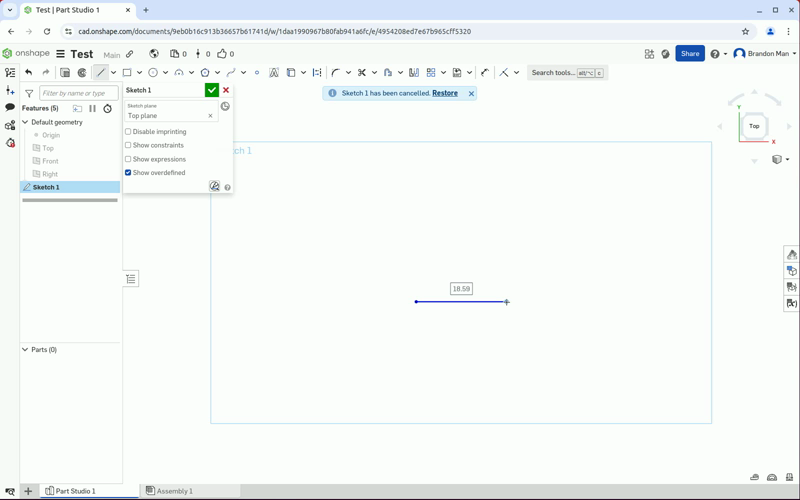
mouse_move(536, 301)
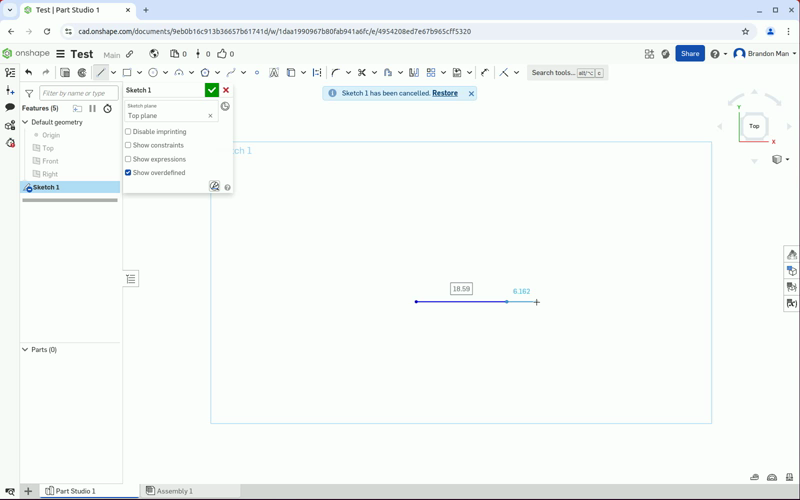
mouse_move(506, 263)
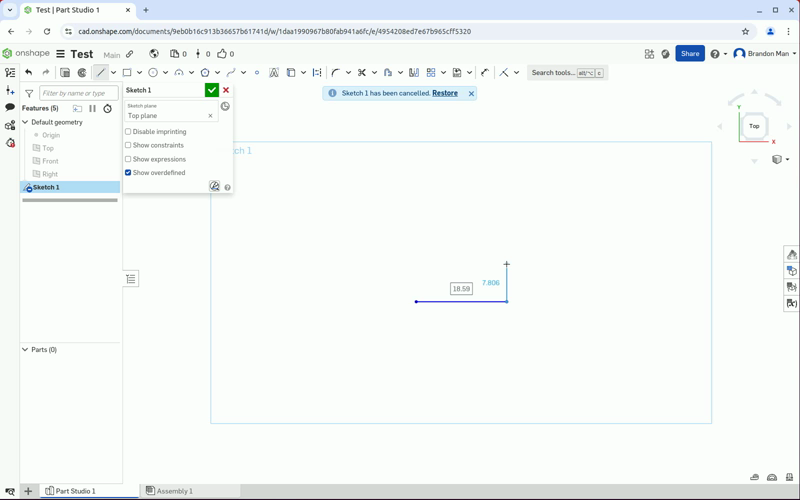
click(506, 263)
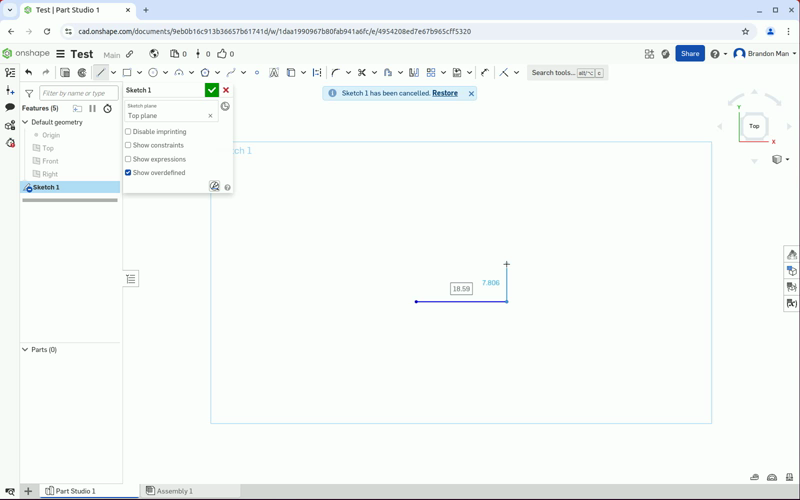
key_up(shift)
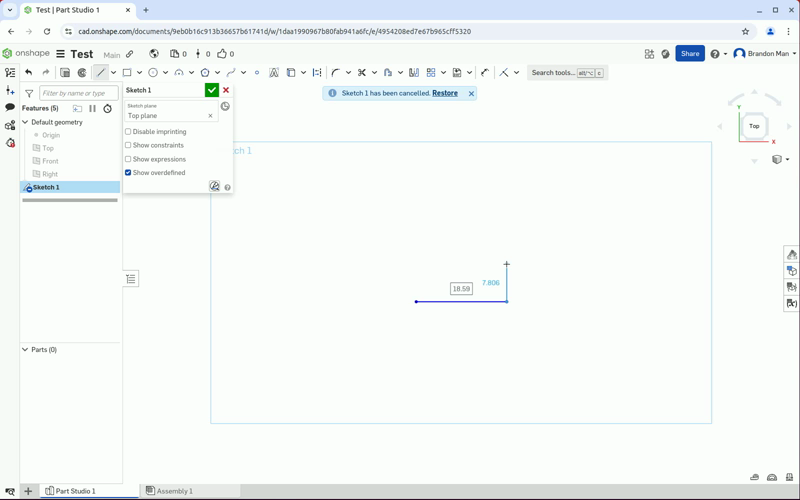
key_down(shift)
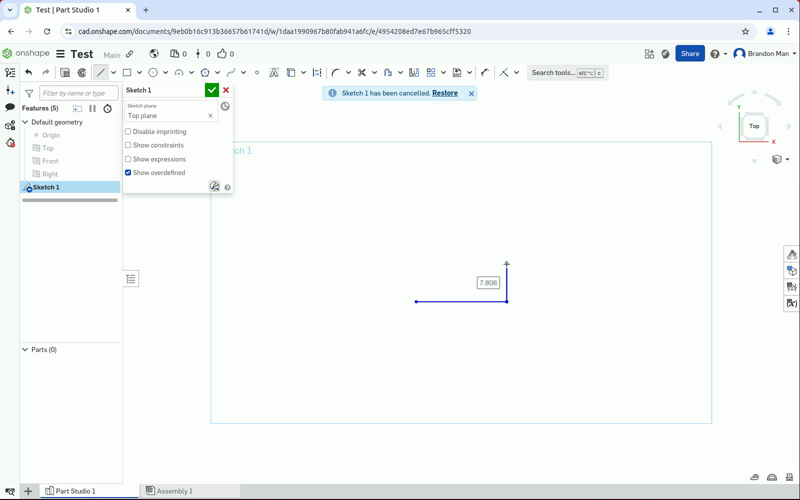
mouse_move(416, 263)
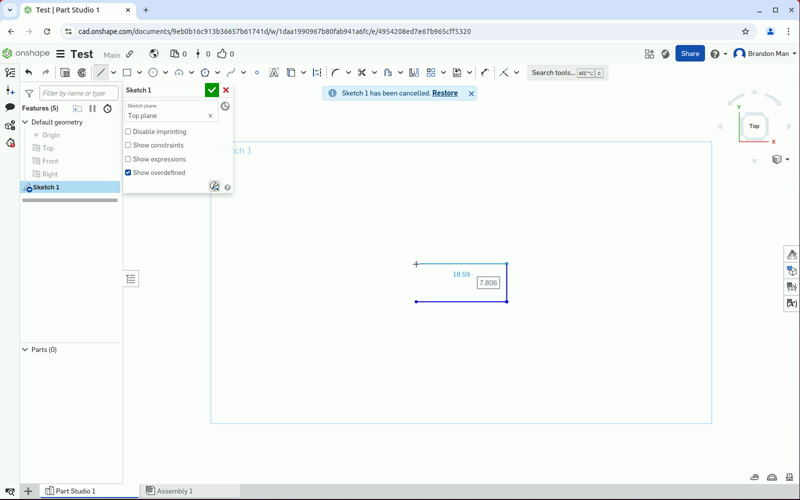
click(416, 263)
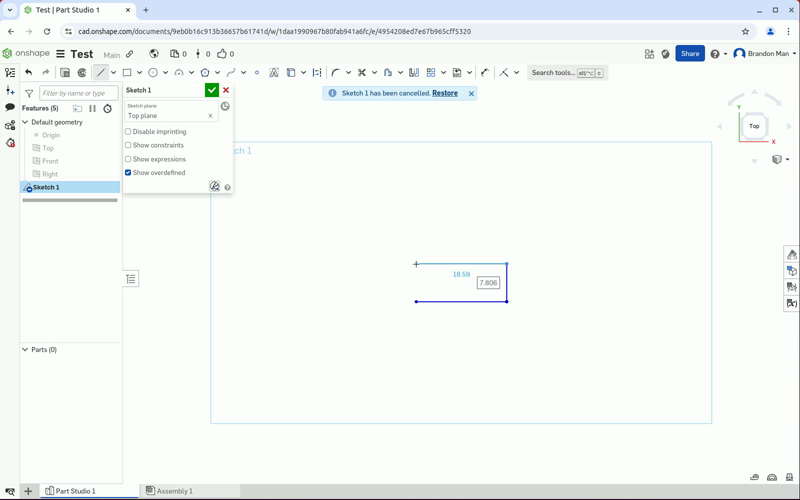
key_up(shift)
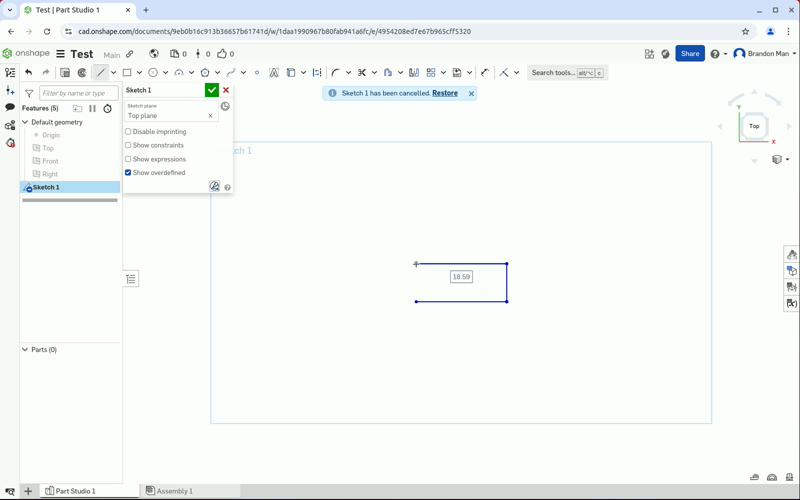
mouse_move(446, 263)
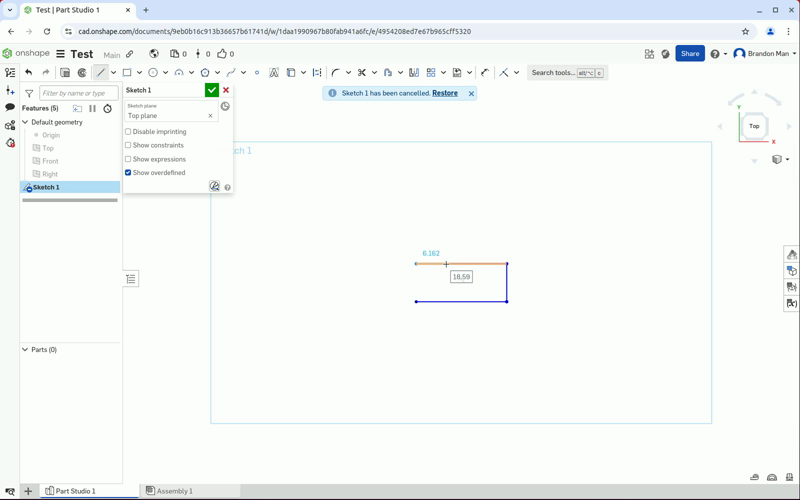
key_down(shift)
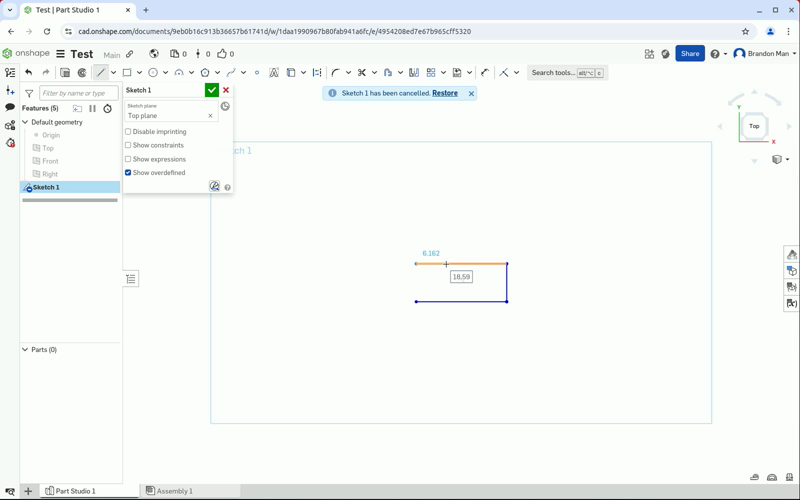
mouse_move(416, 301)
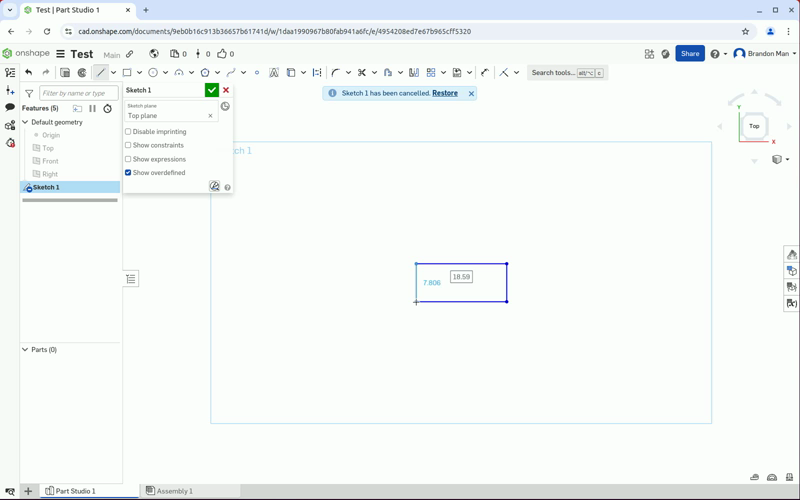
key_up(shift)
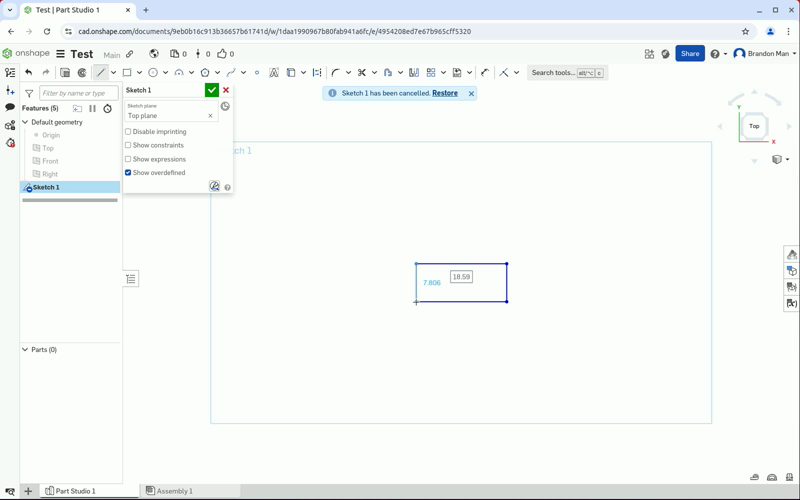
click(416, 301)
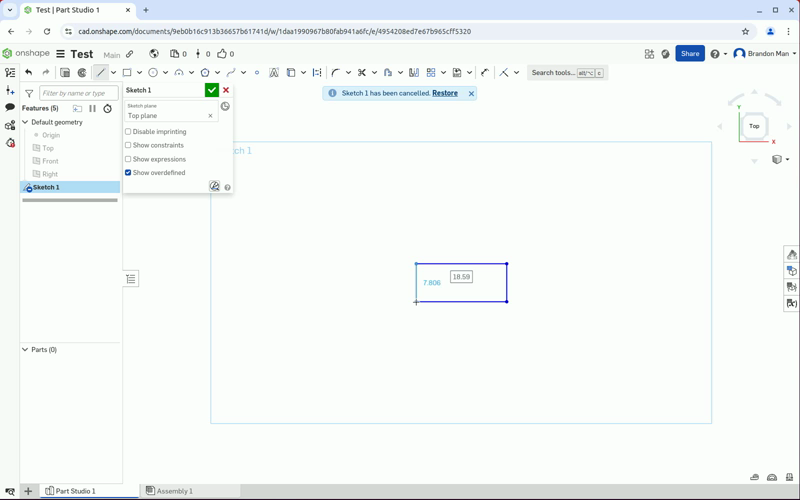
key(esc)
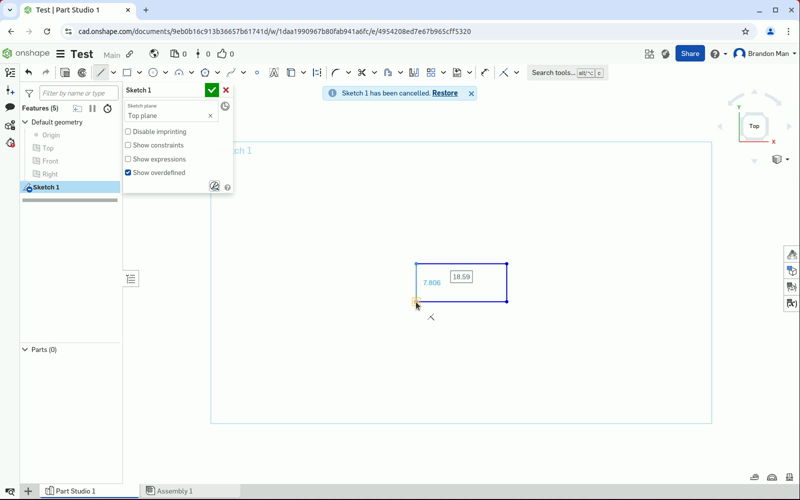
mouse_move(418, 276)
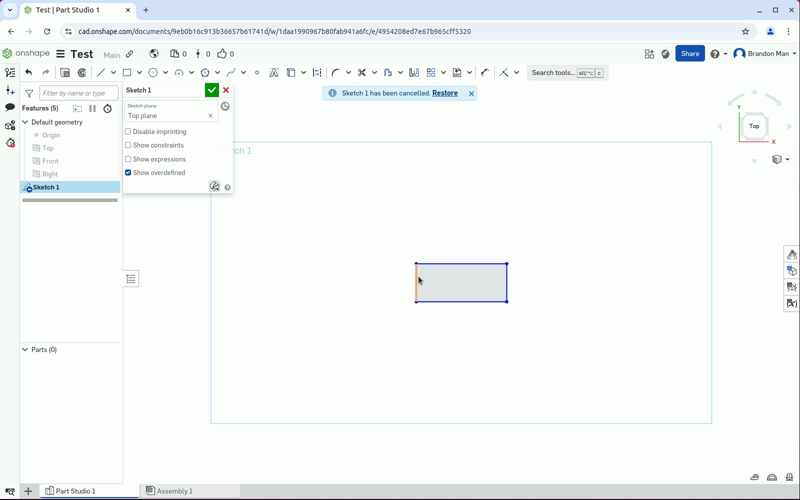
click(418, 276)
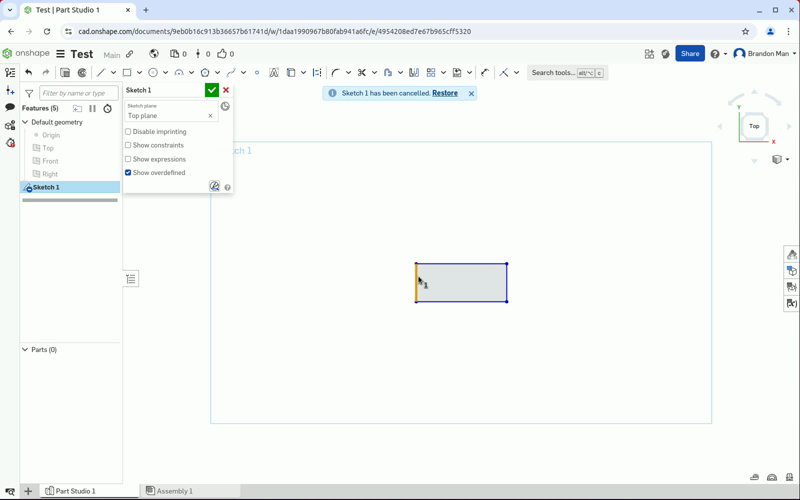
mouse_move(73, 352)
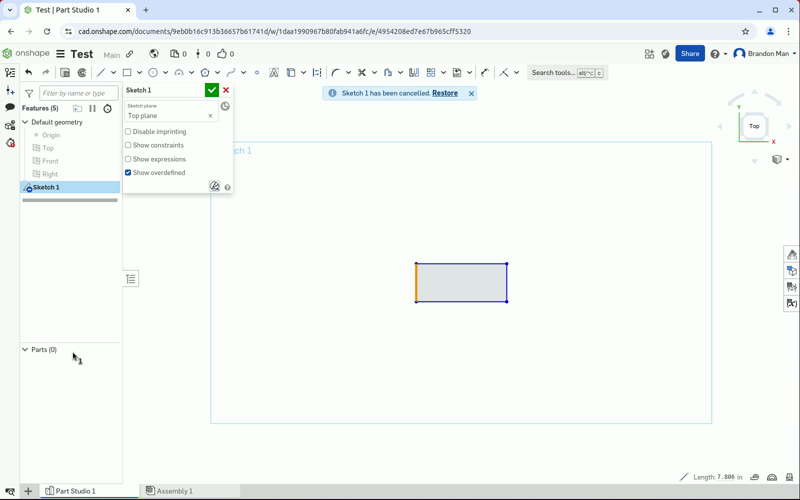
key(shift+y)
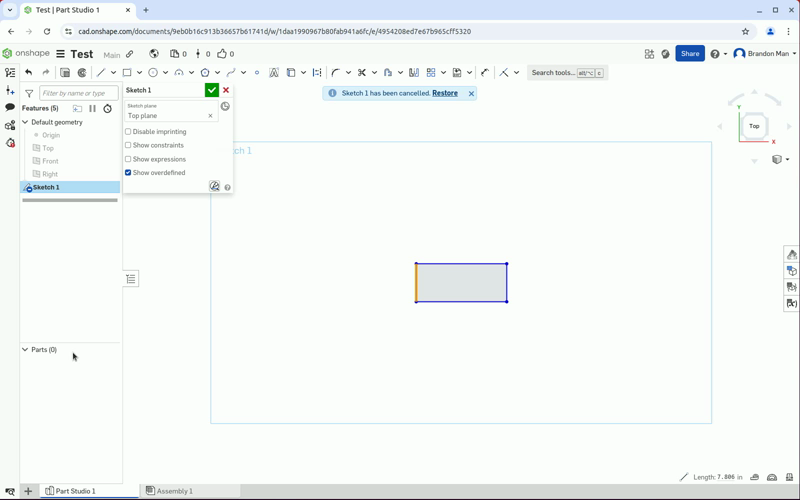
key(shift+e)
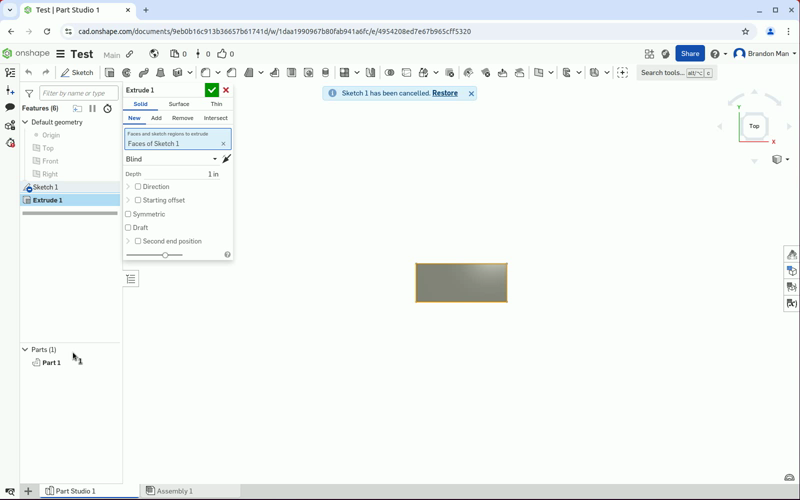
mouse_move(143, 106)
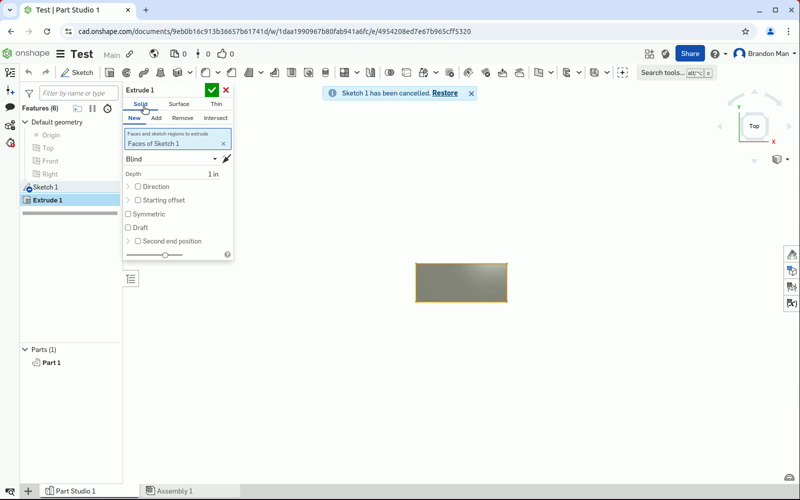
click(143, 106)
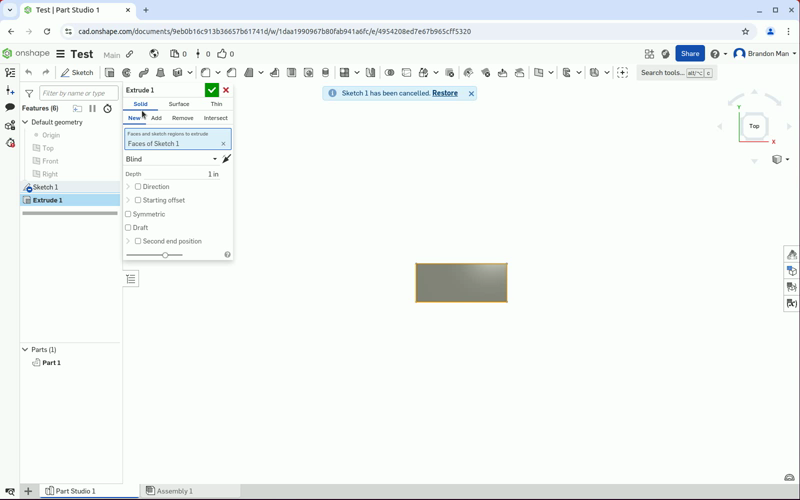
mouse_move(137, 120)
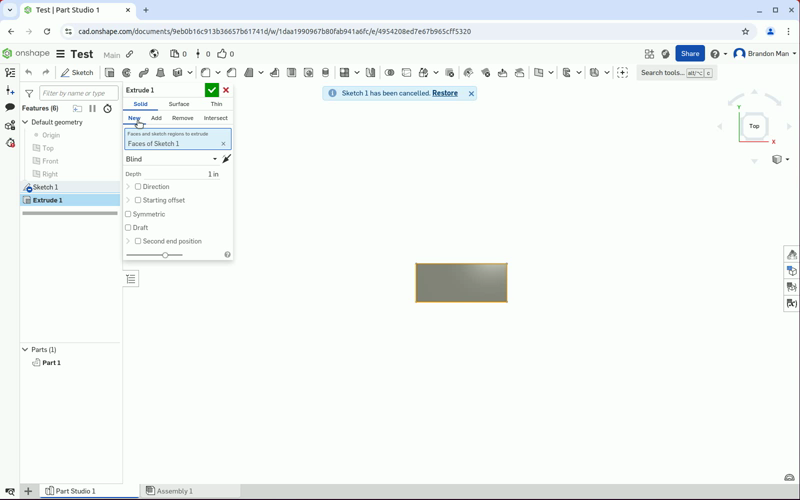
click(137, 120)
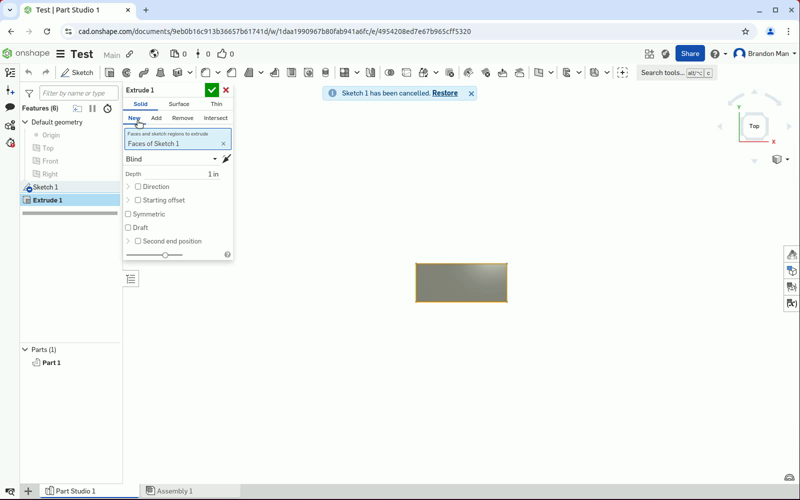
key(tab, 4)
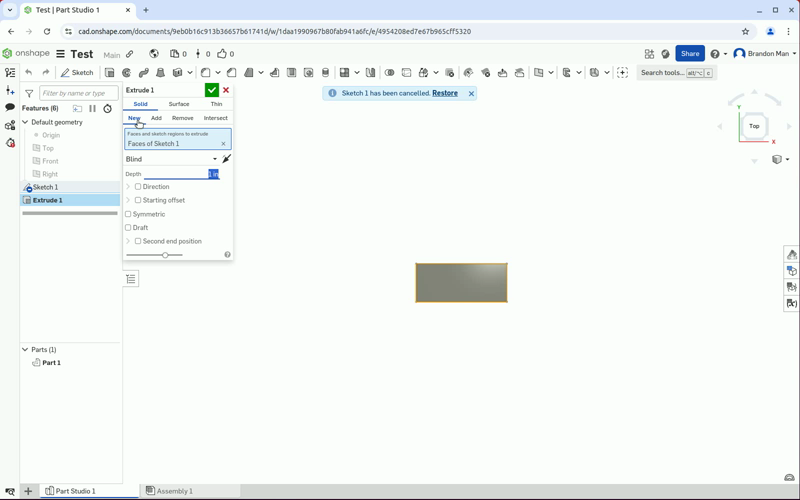
text(7.703)
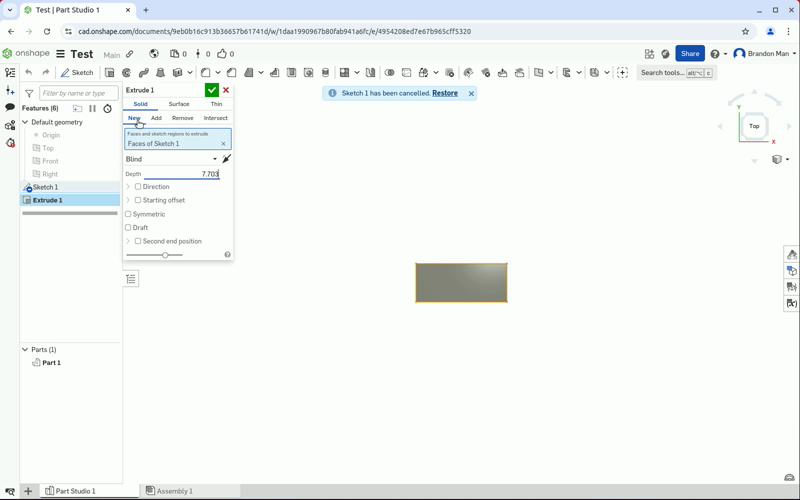
key(enter)
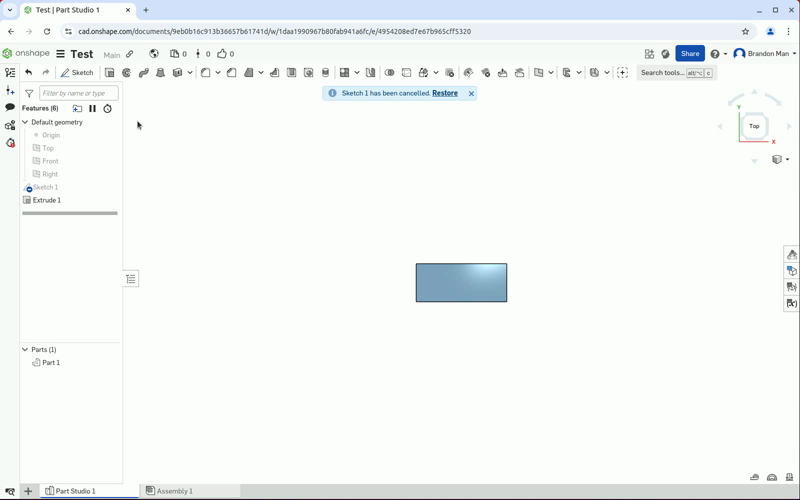
key(shift+h)
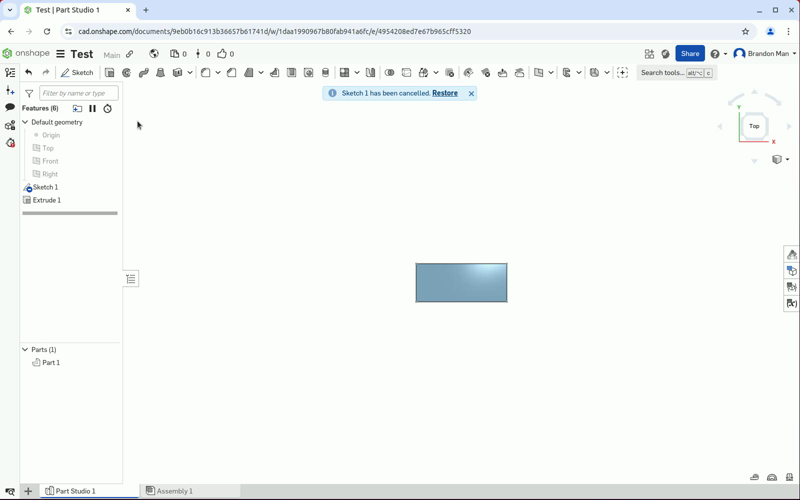
key(shift+h)
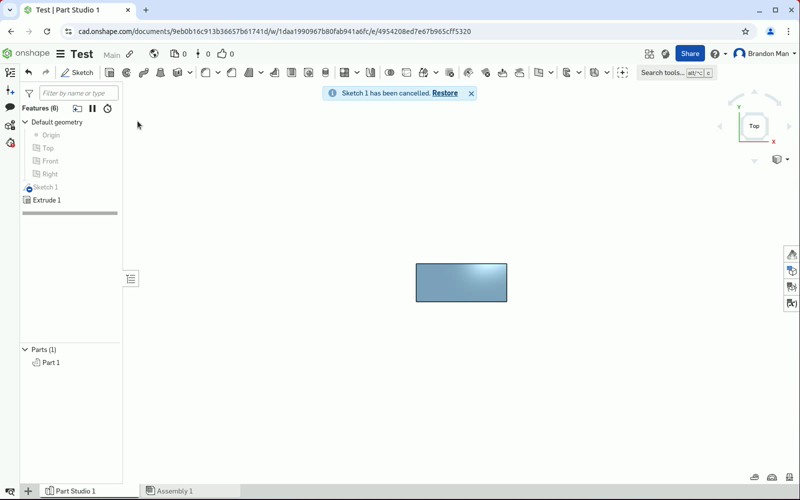
mouse_move(73, 189)
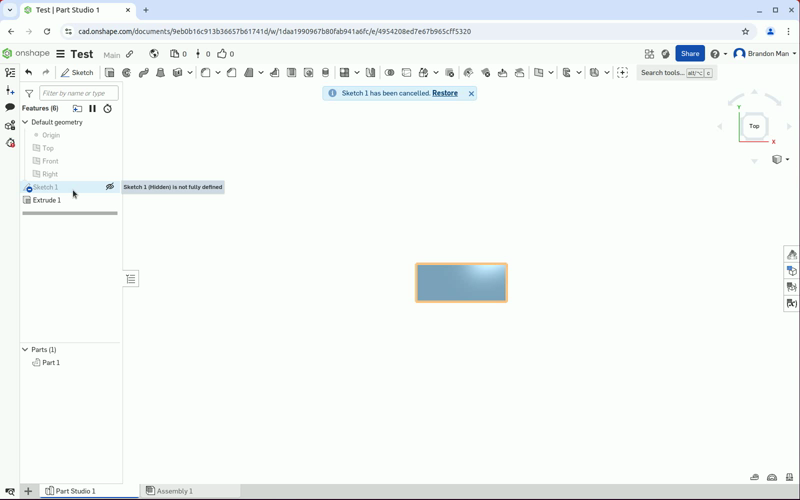
click(73, 189)
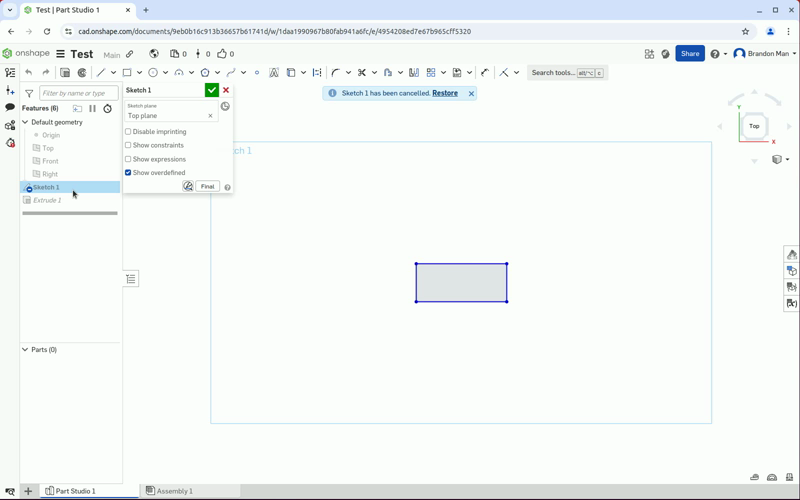
mouse_move(229, 92)
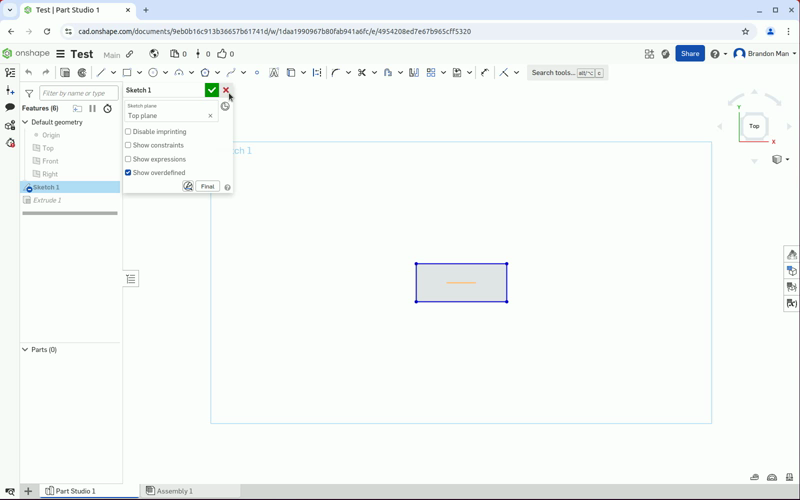
click(229, 92)
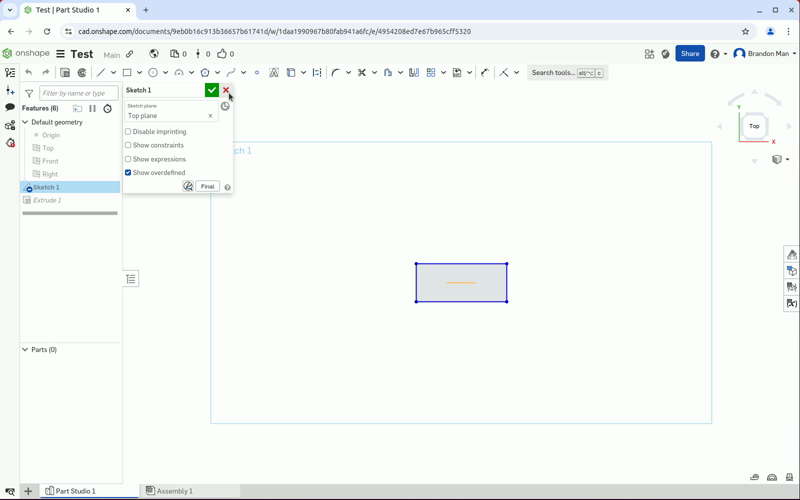
key(shift+s)
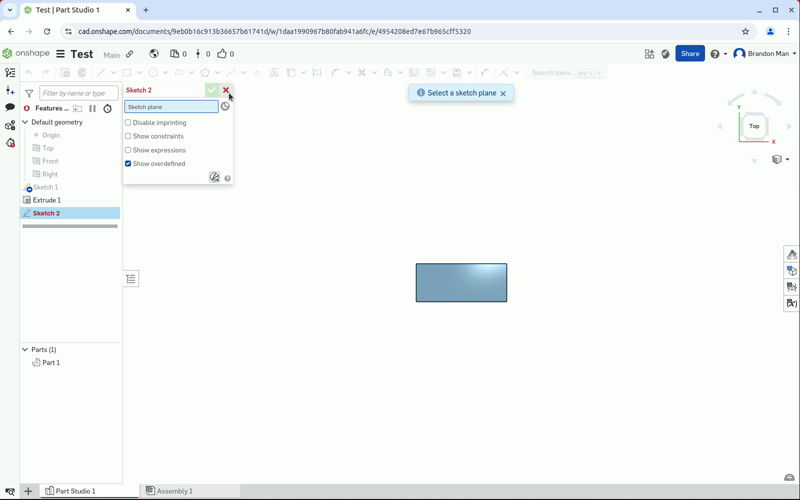
mouse_move(73, 150)
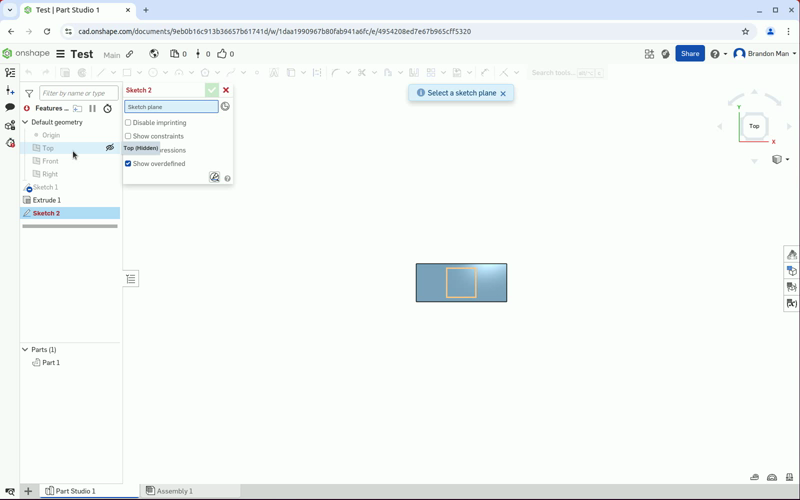
click(73, 150)
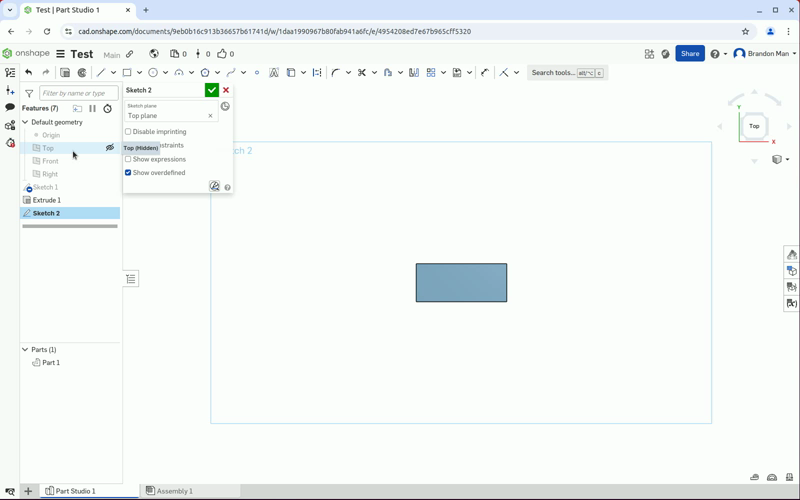
mouse_move(73, 352)
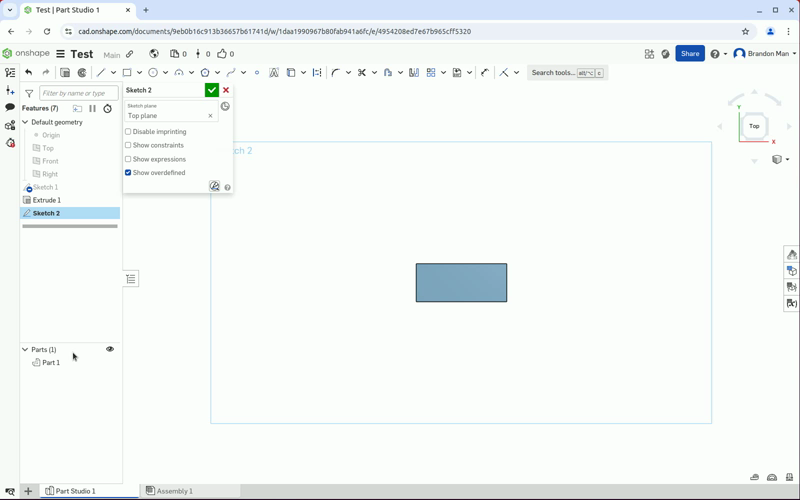
key(y)
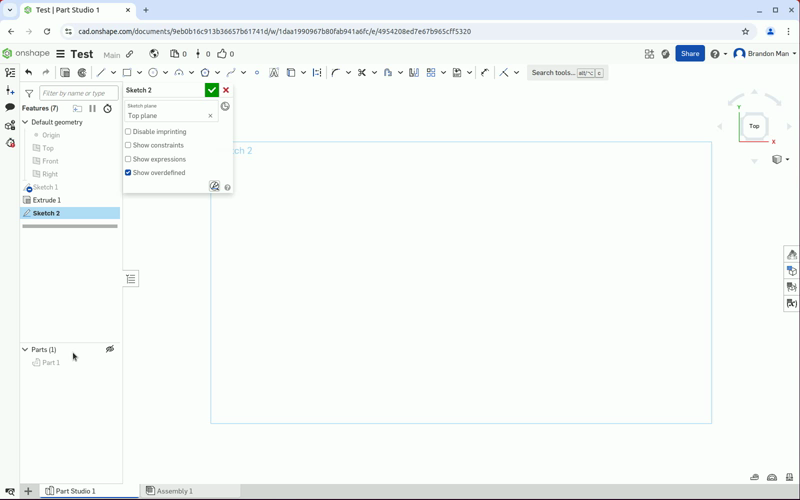
key(l)
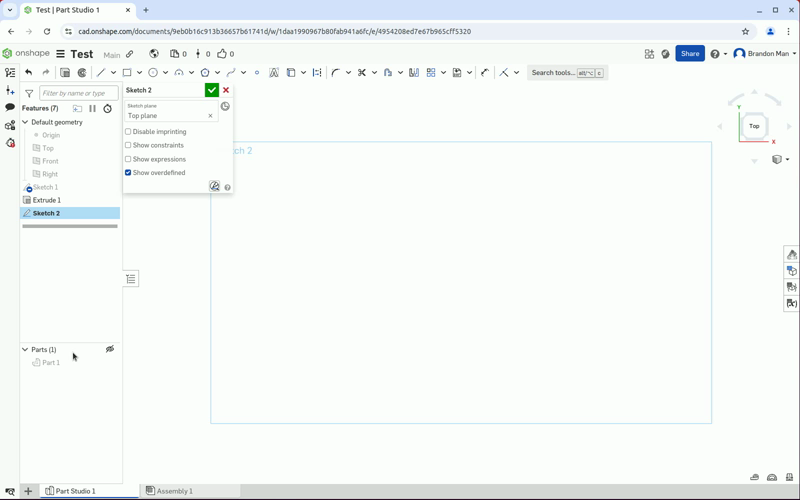
key_down(shift)
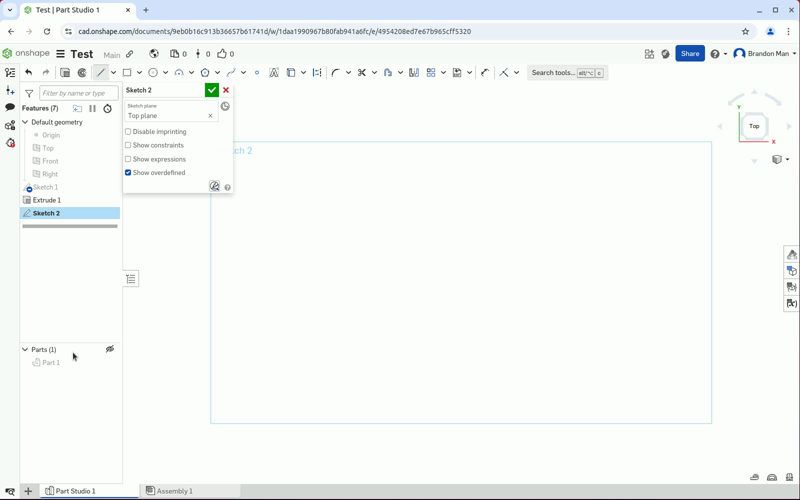
mouse_move(416, 301)
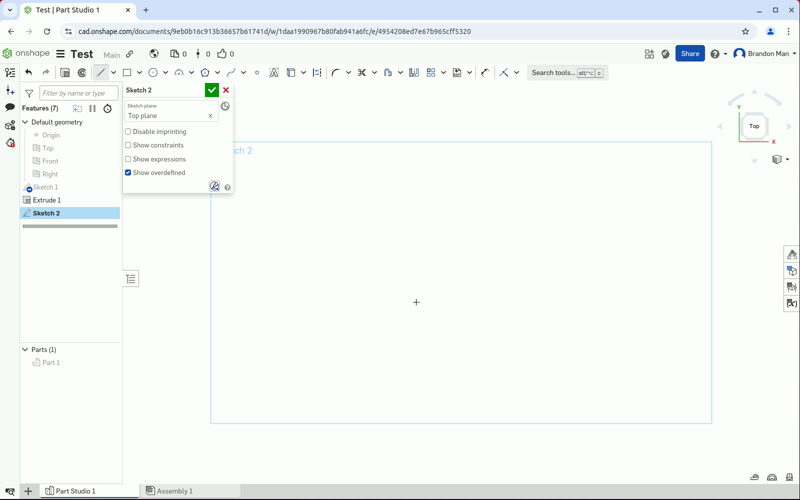
click(416, 301)
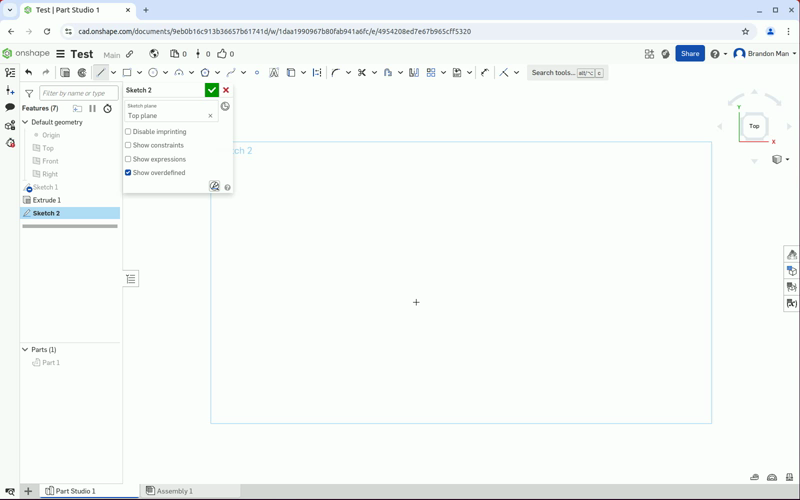
key_up(shift)
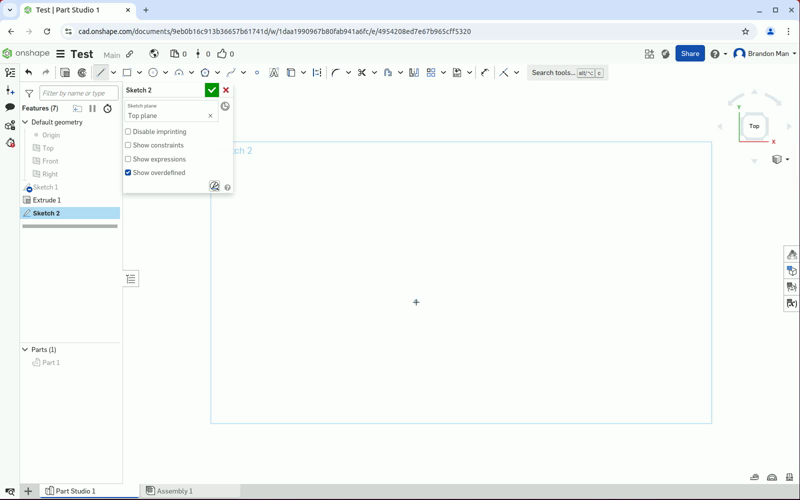
key_down(shift)
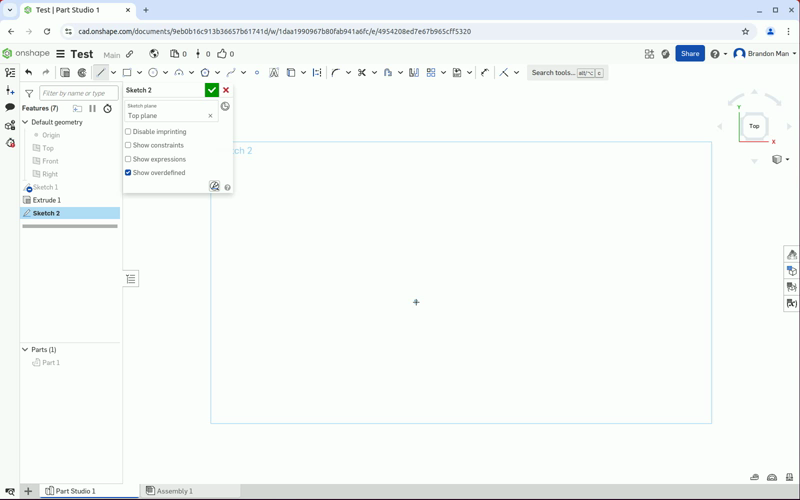
mouse_move(506, 301)
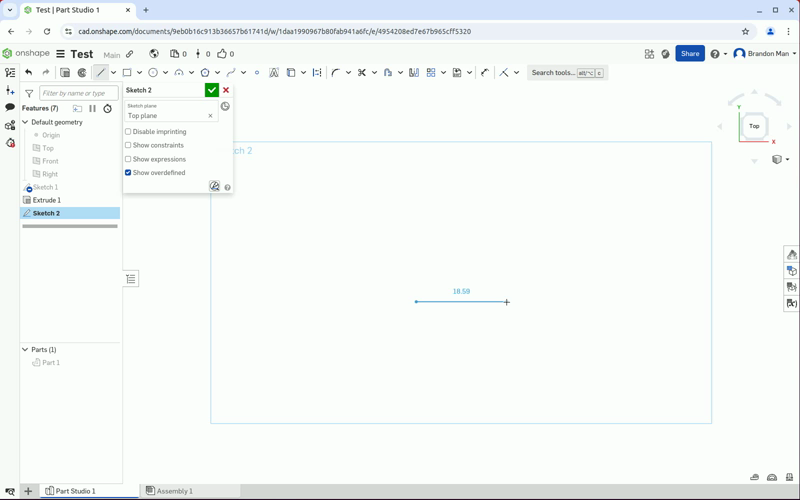
click(506, 301)
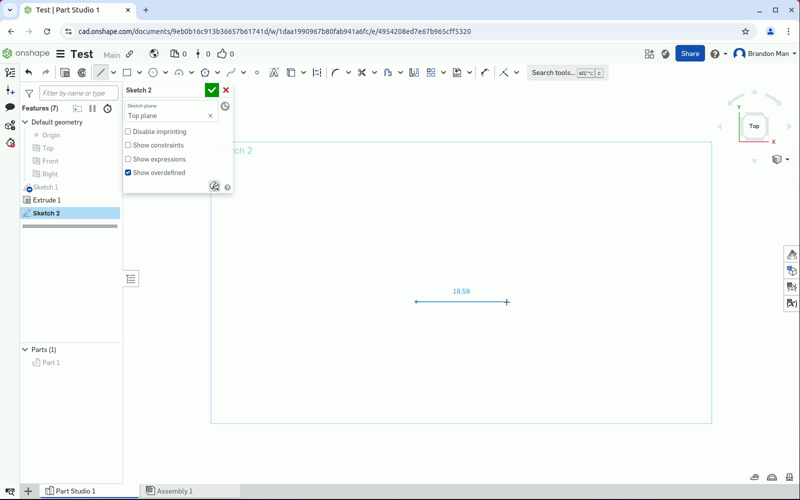
key_up(shift)
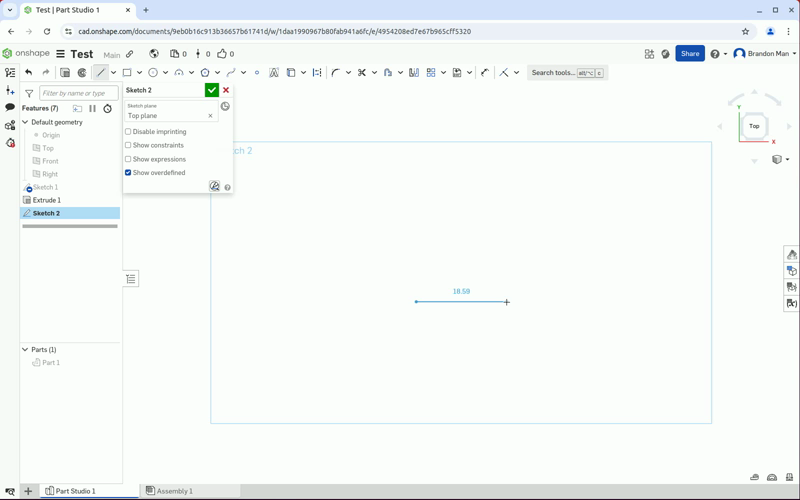
key_down(shift)
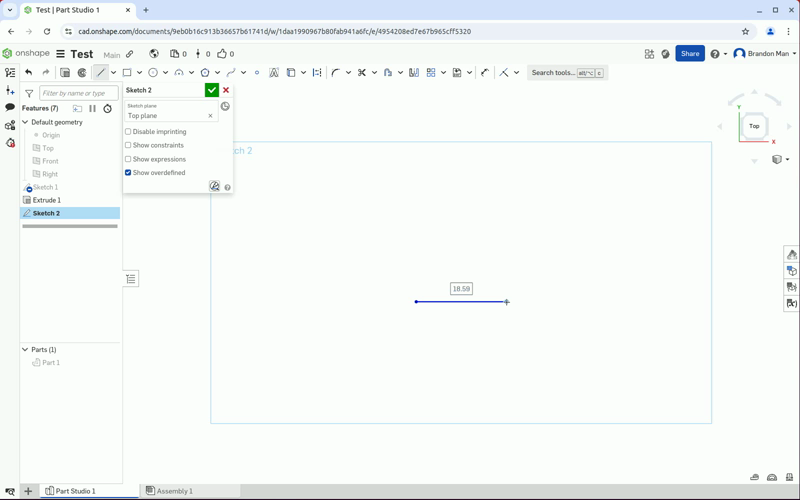
mouse_move(536, 301)
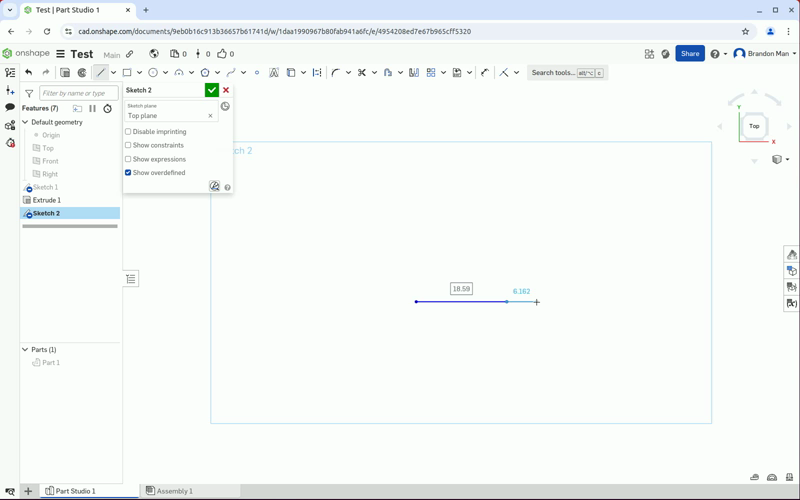
mouse_move(506, 263)
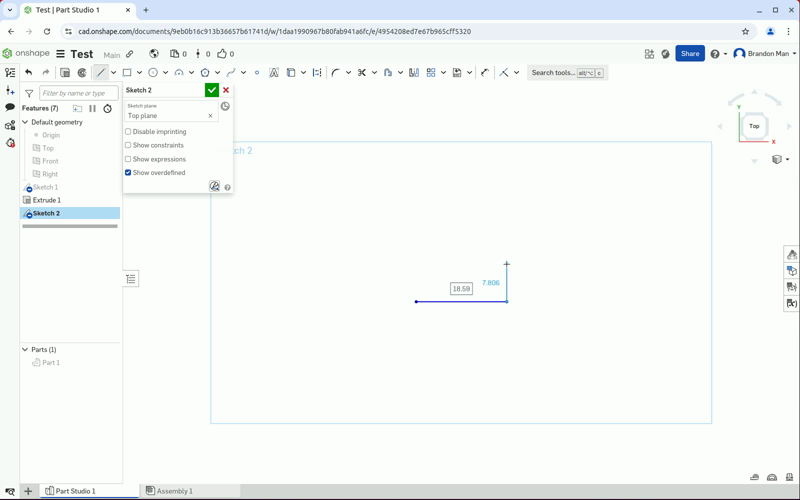
click(506, 263)
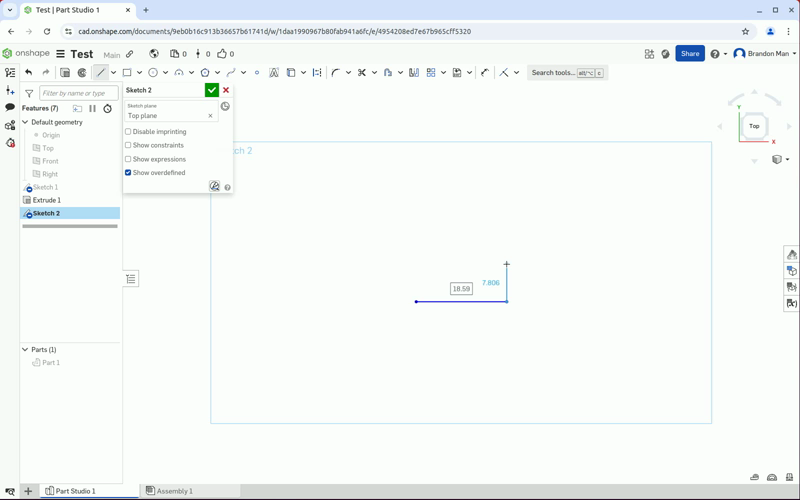
key_up(shift)
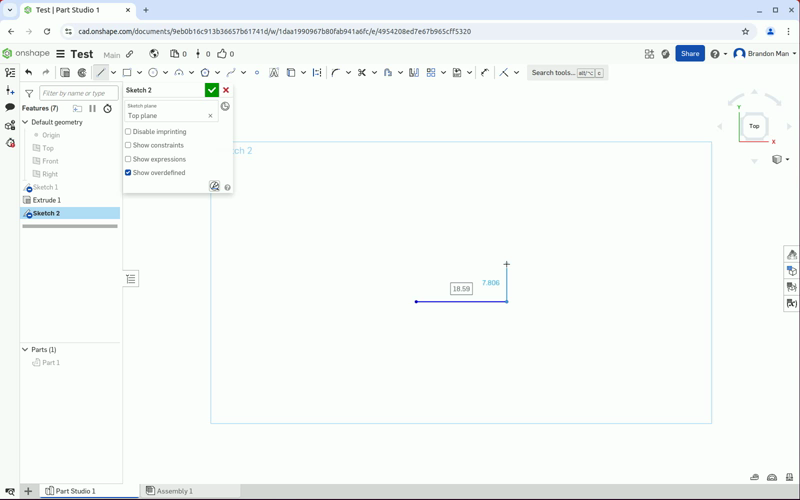
key_down(shift)
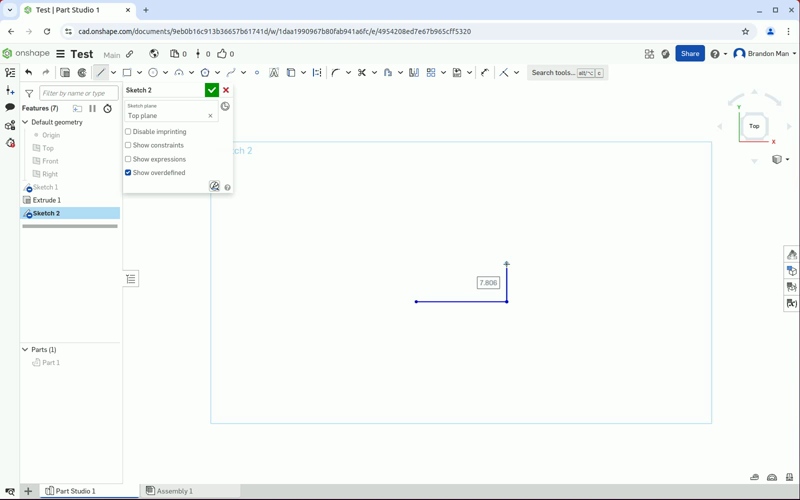
mouse_move(416, 263)
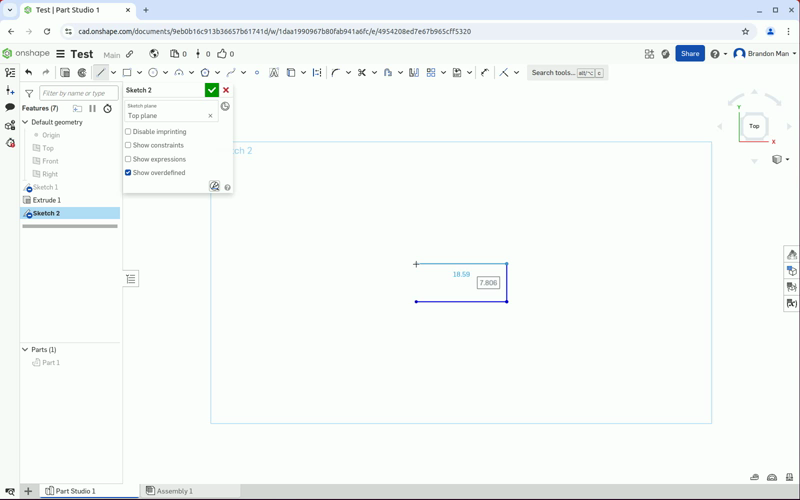
click(416, 263)
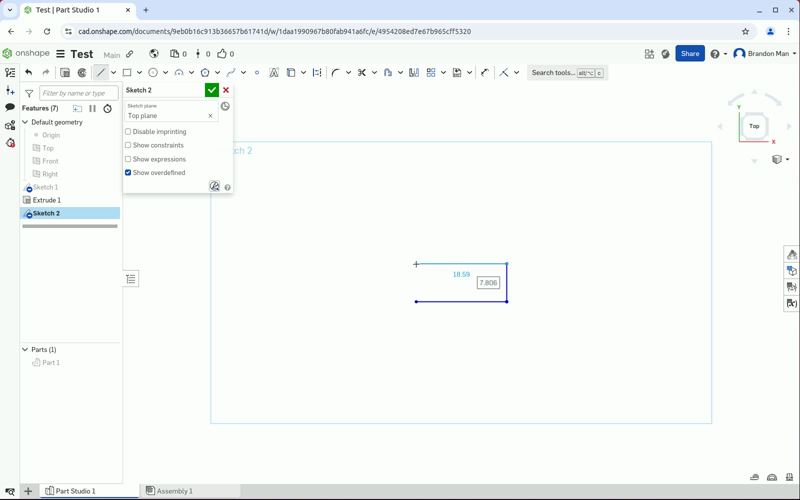
key_up(shift)
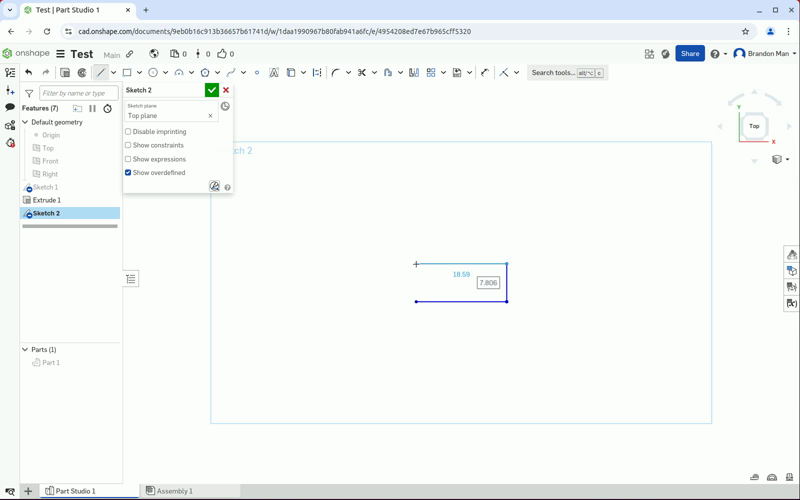
mouse_move(446, 263)
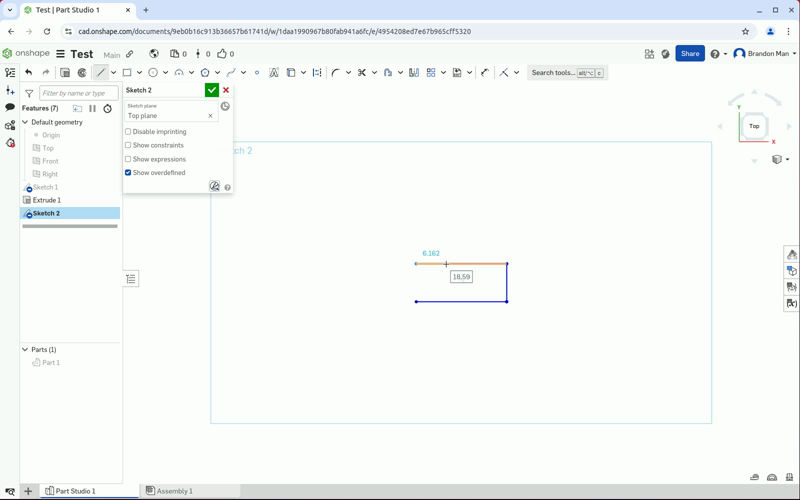
key_down(shift)
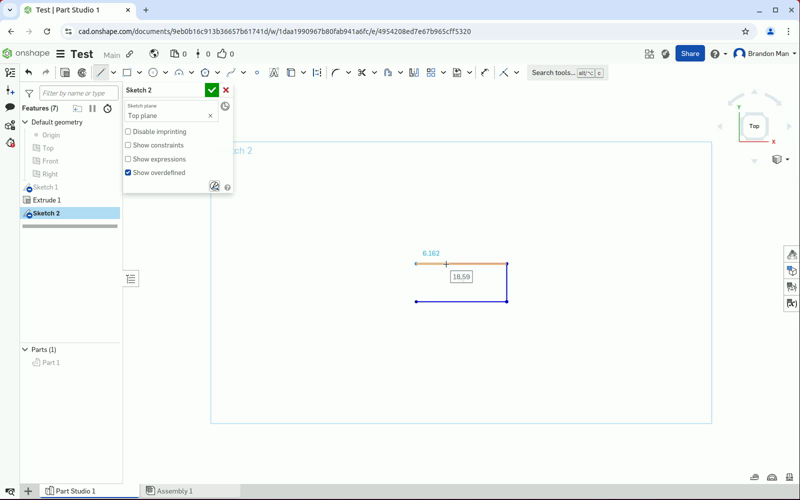
mouse_move(416, 301)
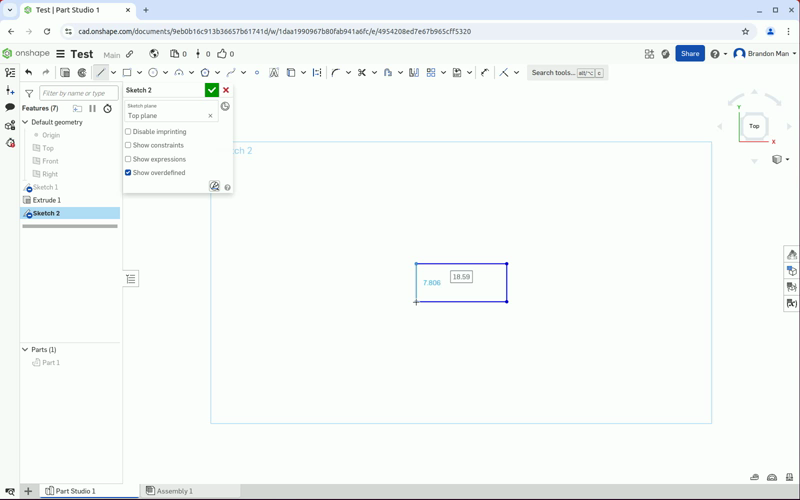
key_up(shift)
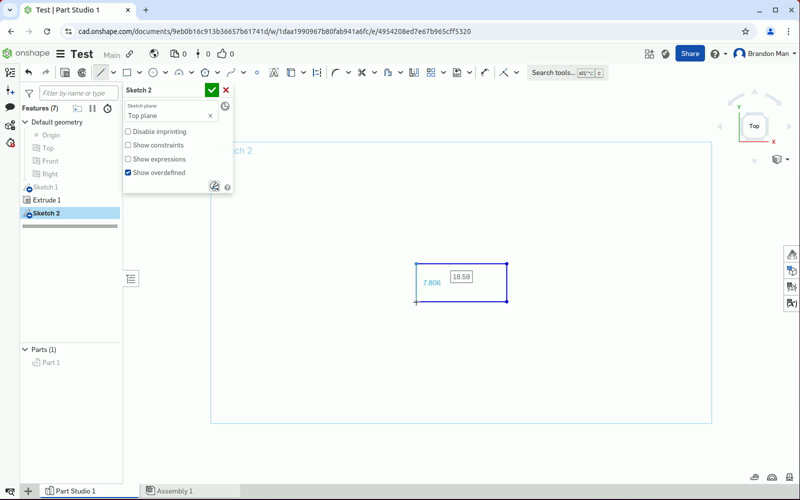
click(416, 301)
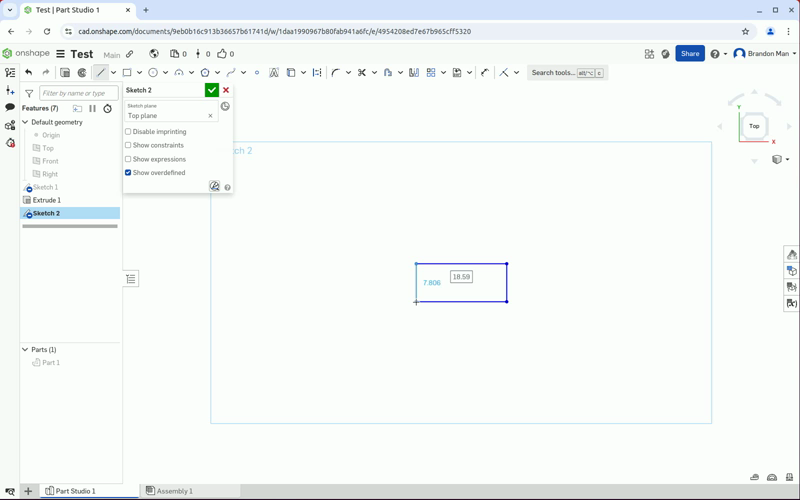
key(esc)
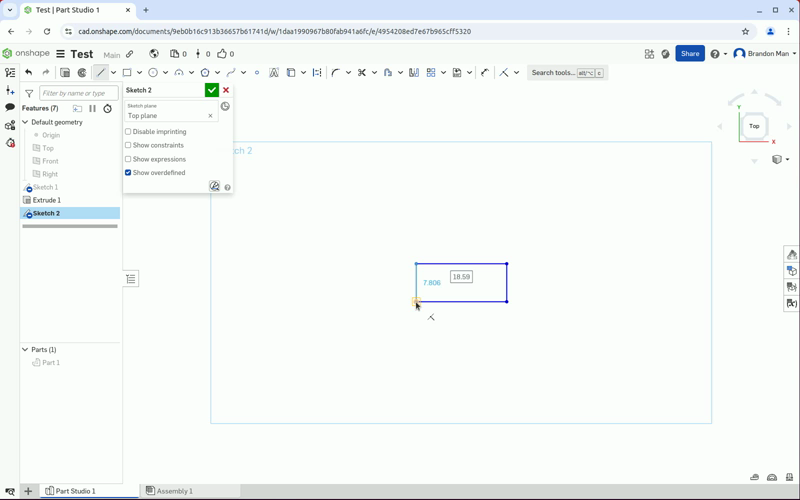
mouse_move(486, 292)
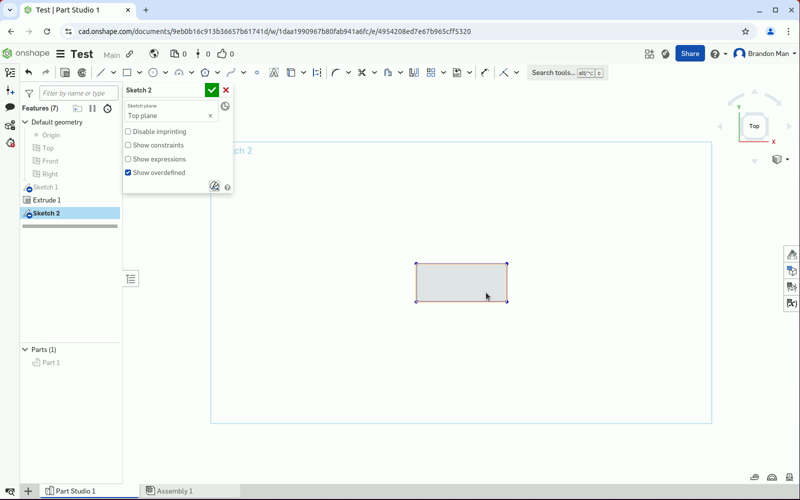
click(486, 292)
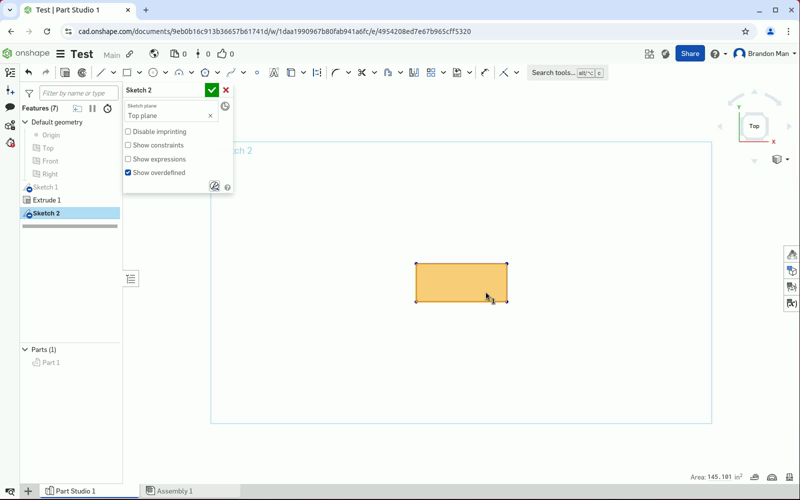
mouse_move(73, 352)
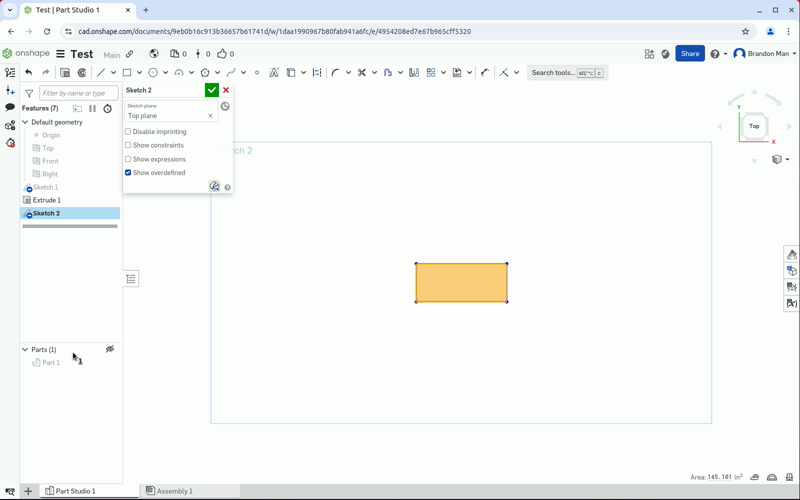
key(shift+y)
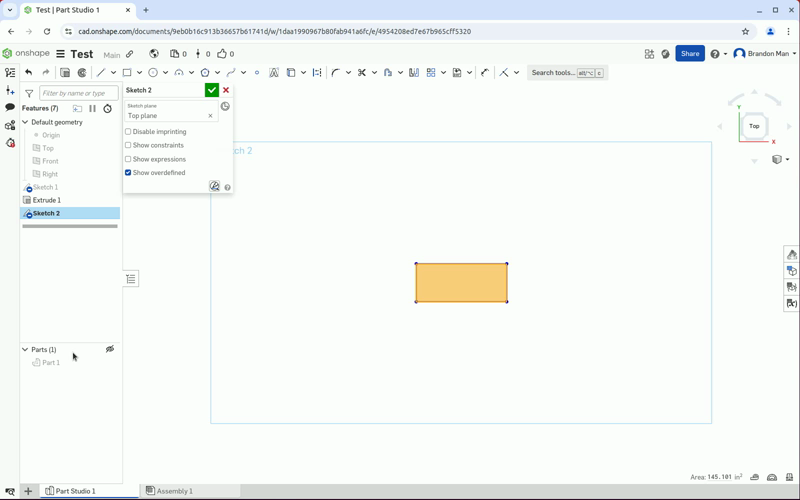
key(shift+e)
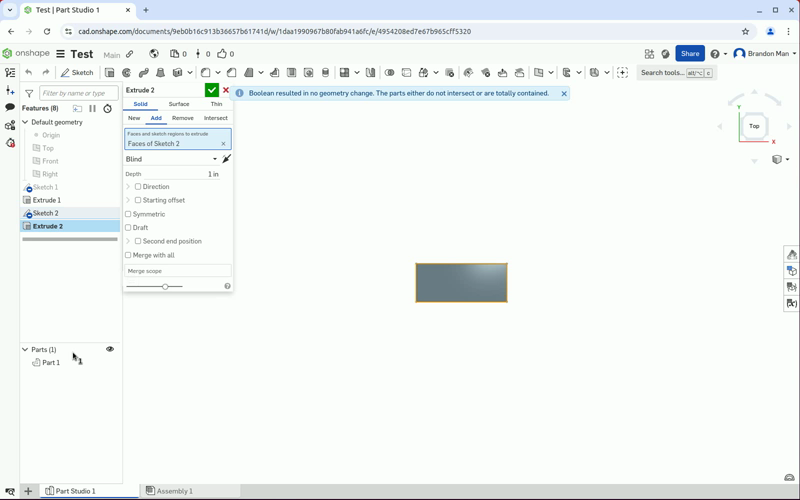
mouse_move(143, 106)
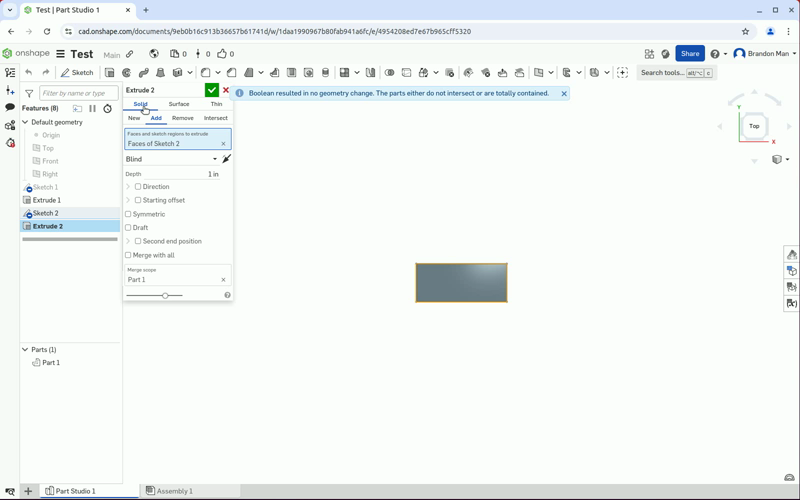
click(143, 106)
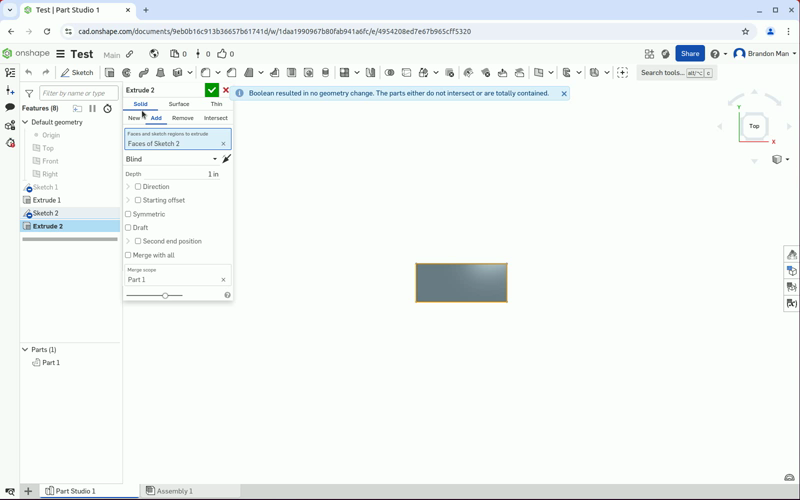
mouse_move(137, 120)
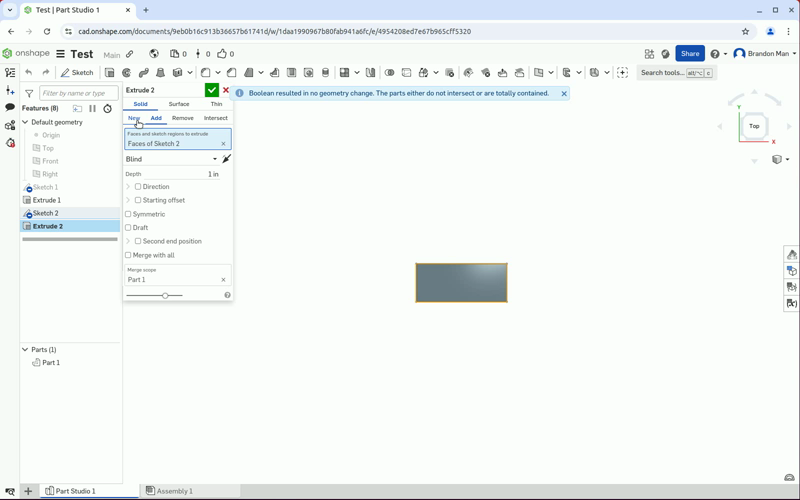
click(137, 120)
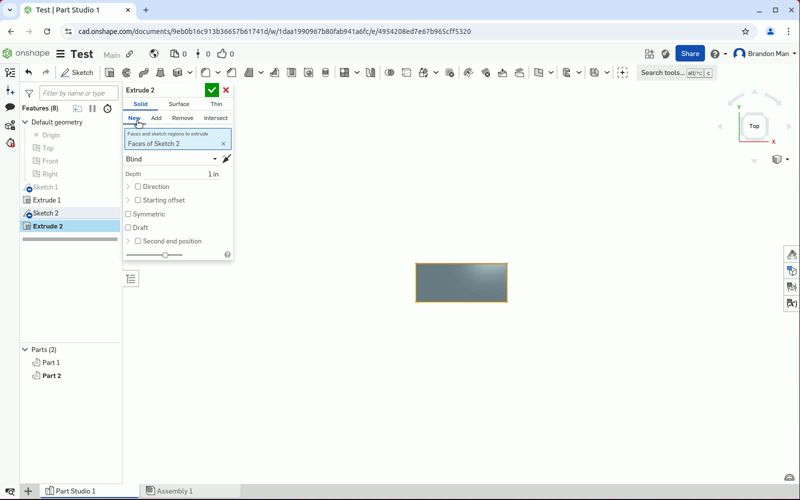
key(tab, 4)
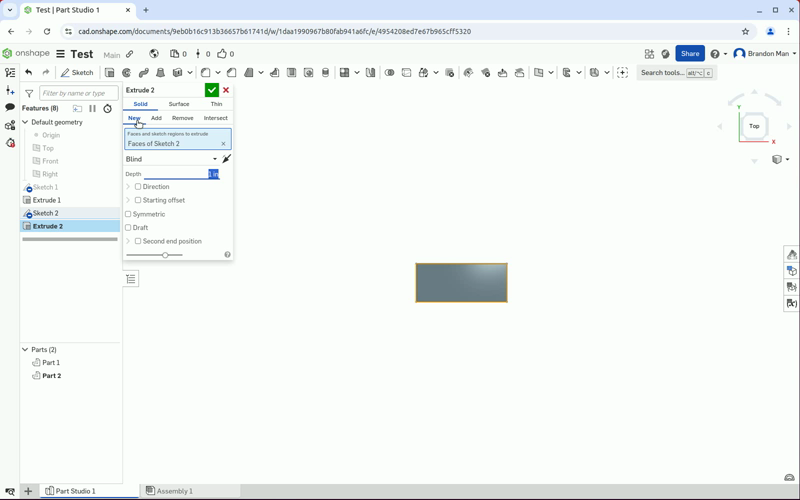
text(7.703)
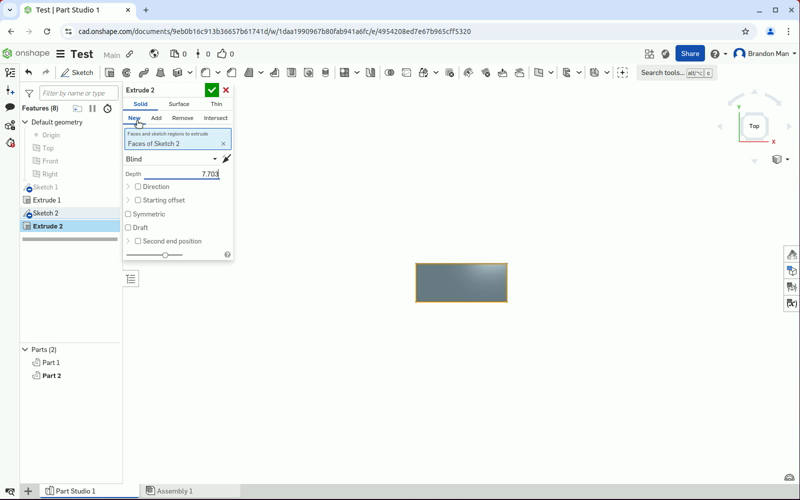
key(enter)
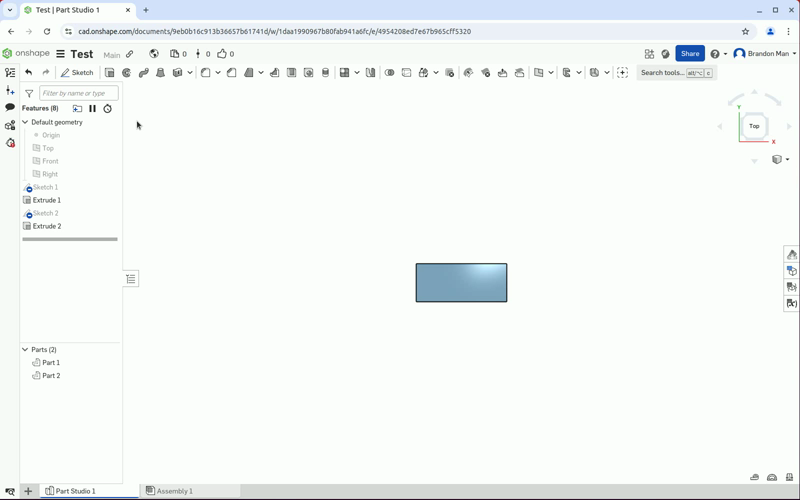
key(shift+h)
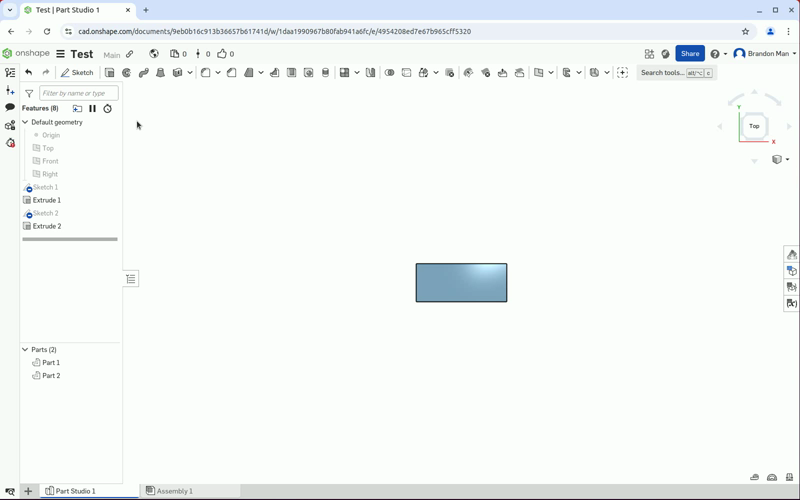
key(shift+h)
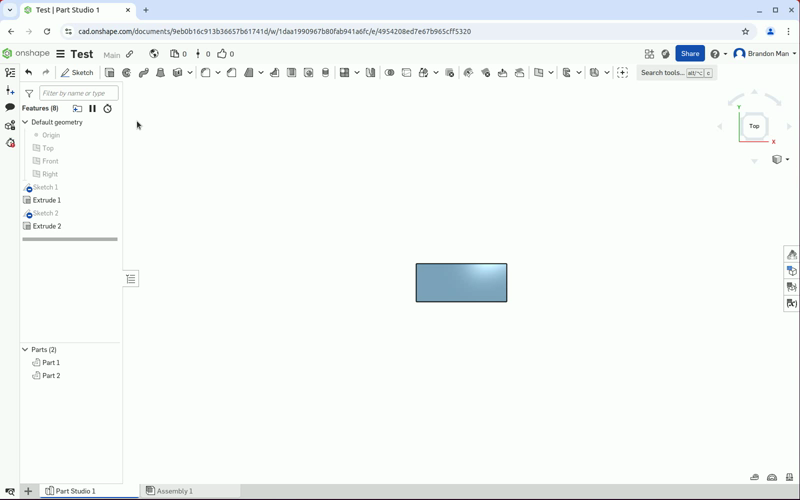
mouse_move(73, 189)
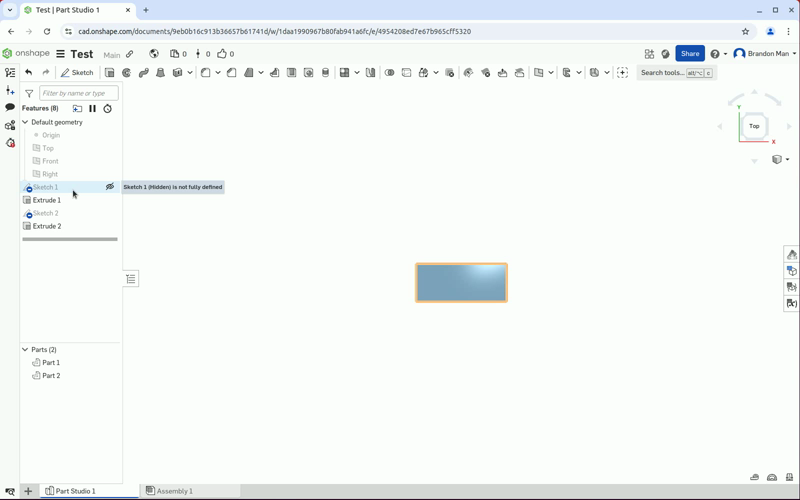
click(73, 189)
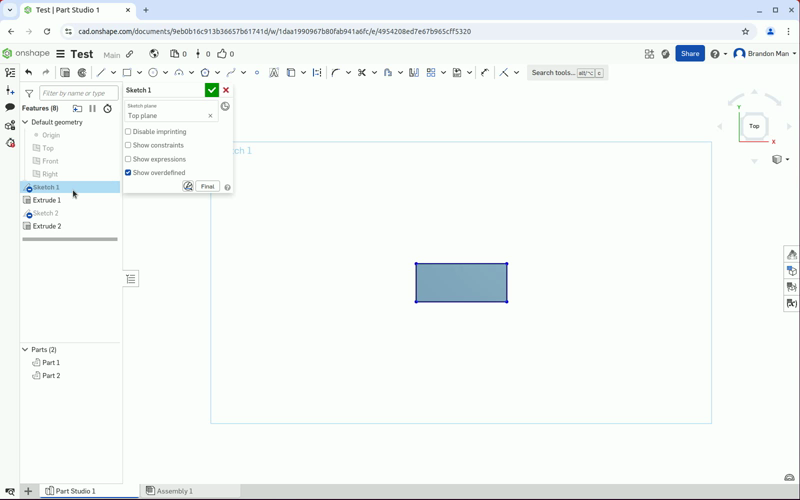
mouse_move(229, 92)
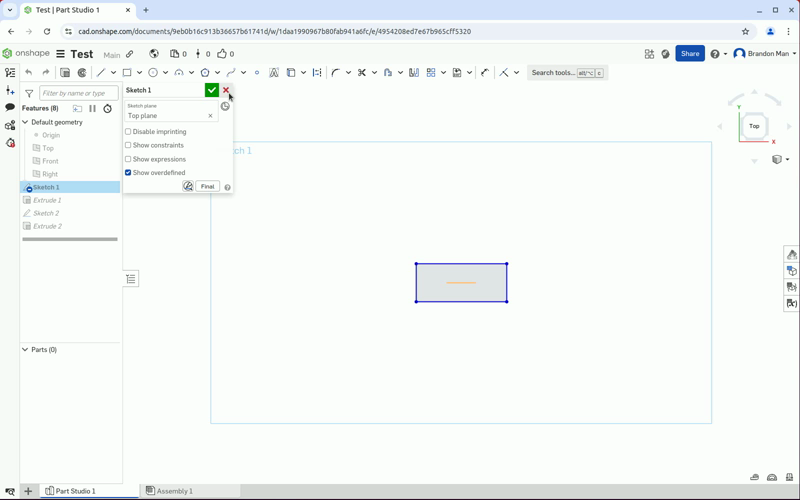
click(229, 92)
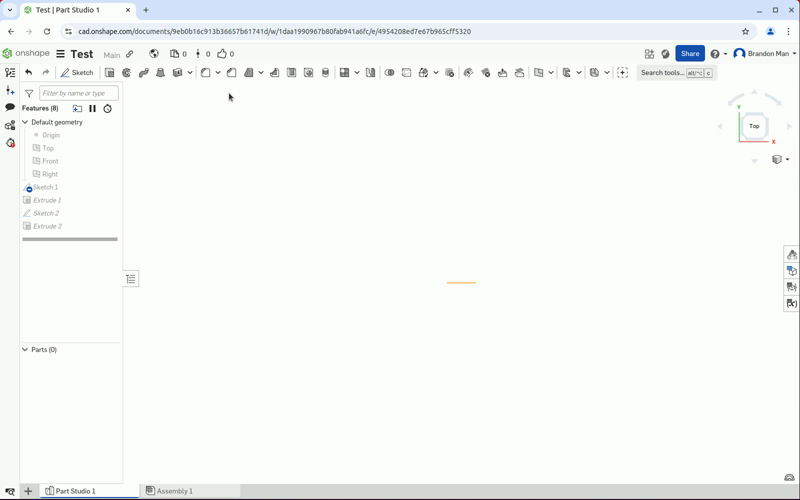
mouse_move(541, 75)
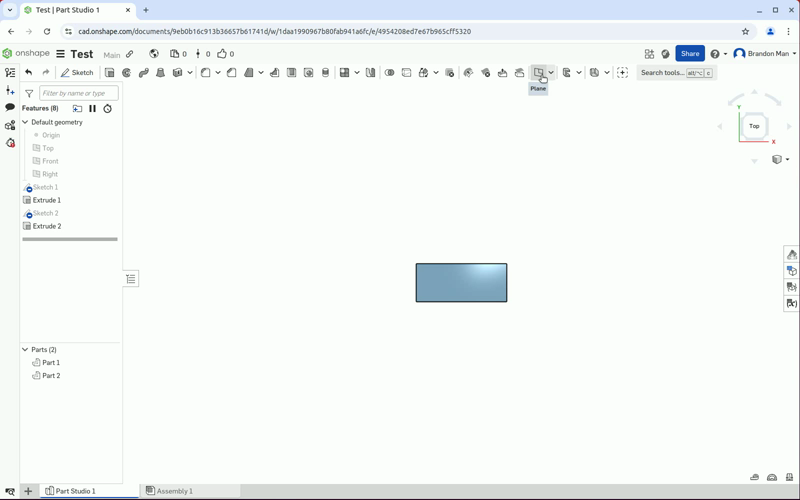
click(541, 75)
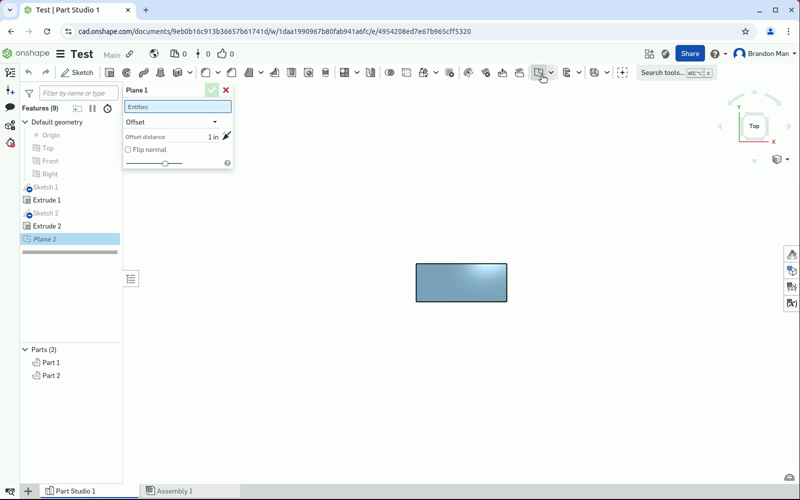
mouse_move(73, 150)
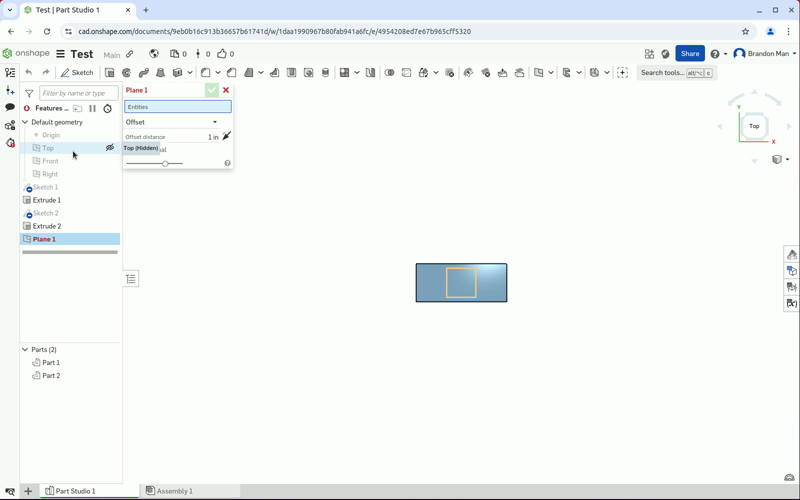
click(73, 150)
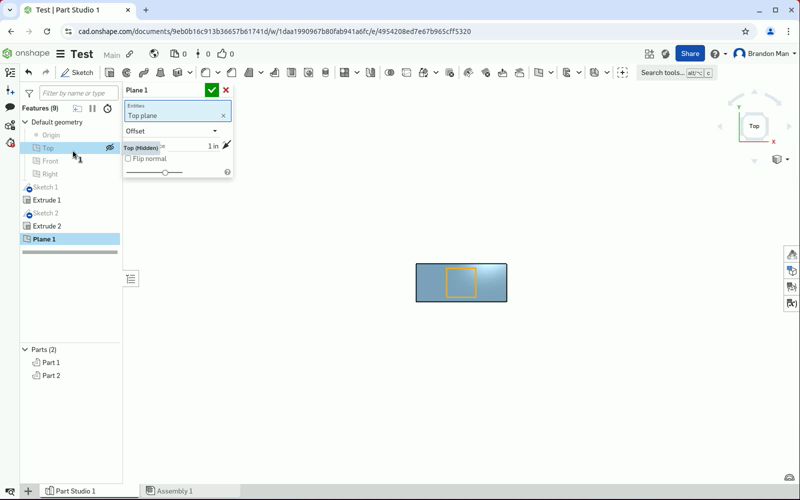
key(tab, 2)
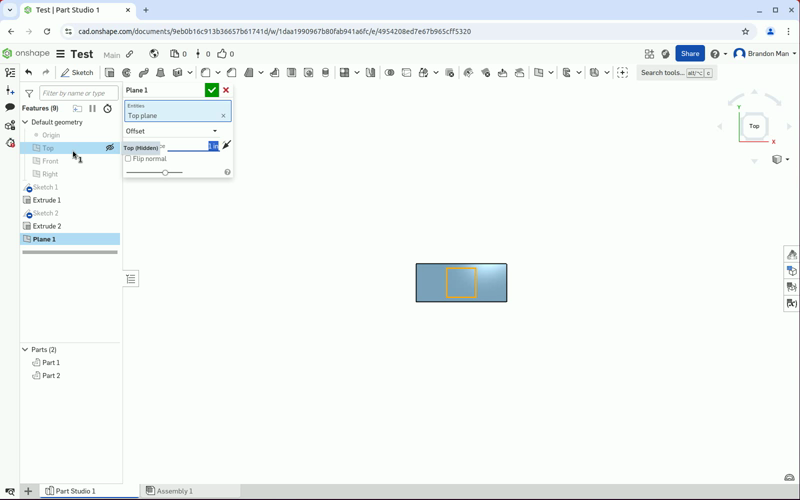
text(7.703)
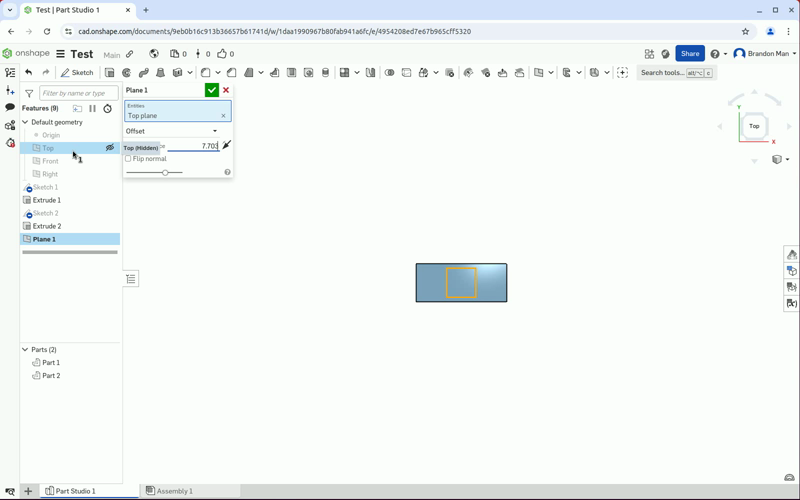
key(enter, 2)
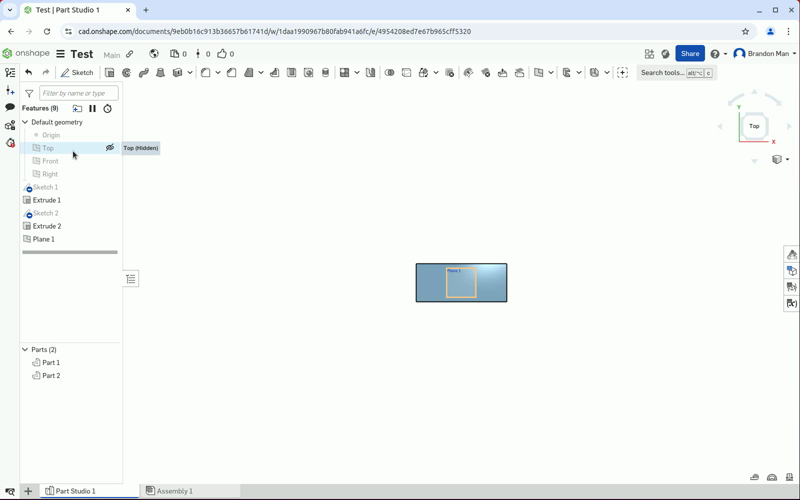
key(shift+s)
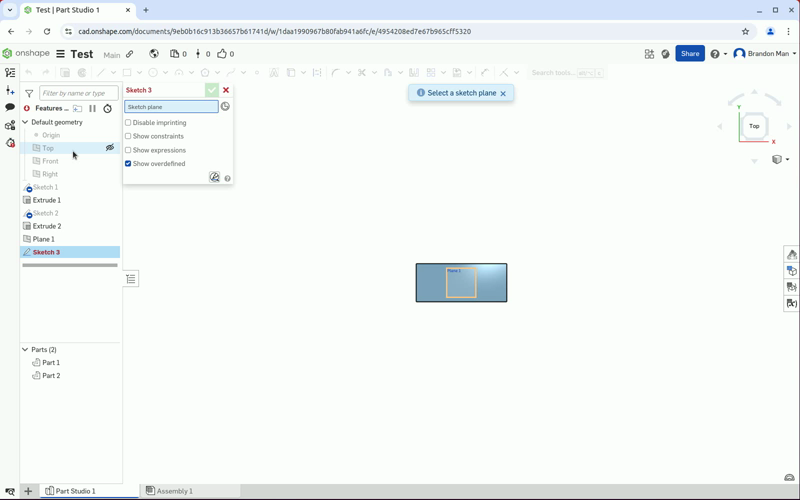
mouse_move(73, 241)
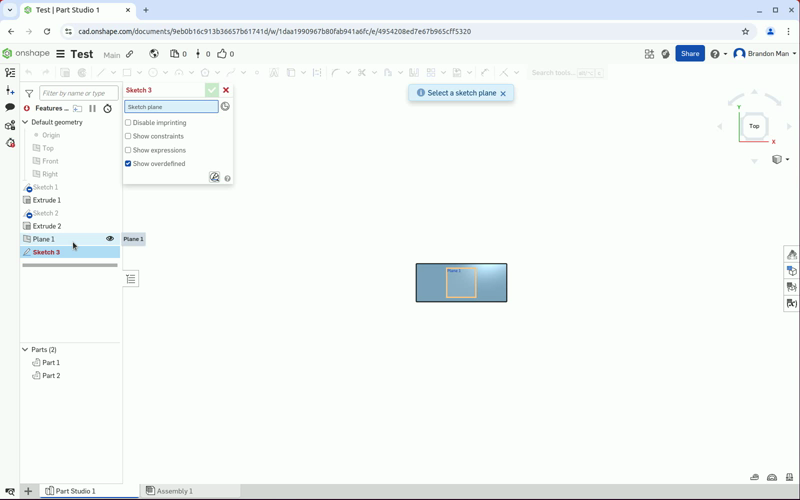
click(73, 241)
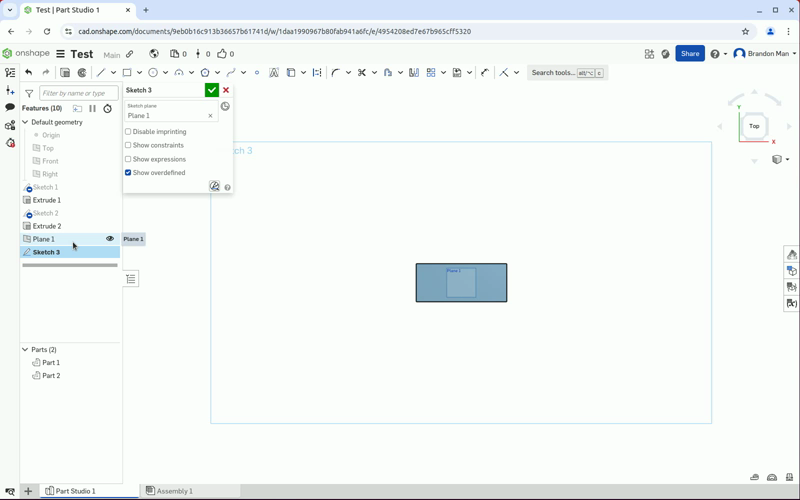
mouse_move(73, 352)
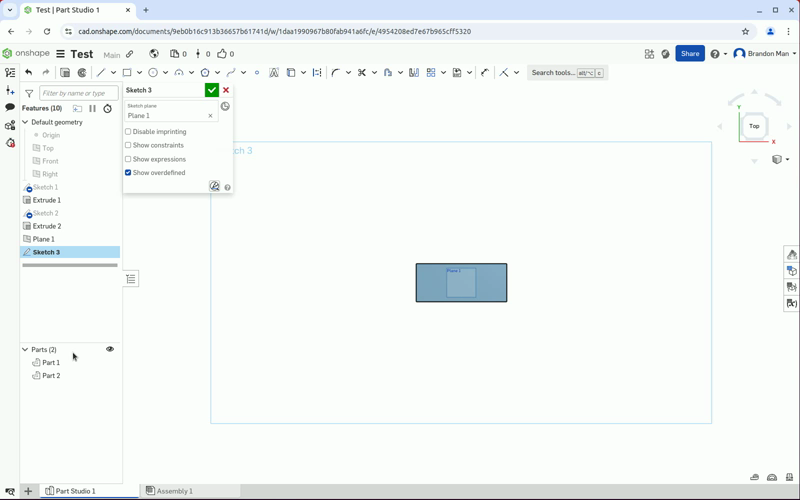
key(y)
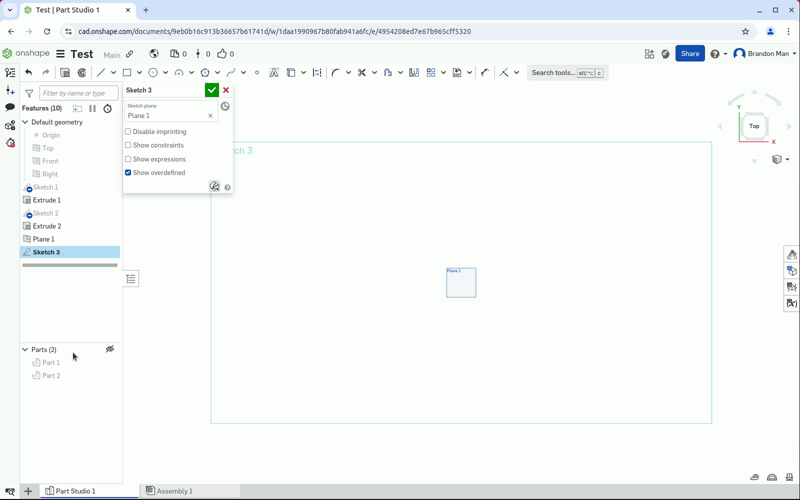
key(c)
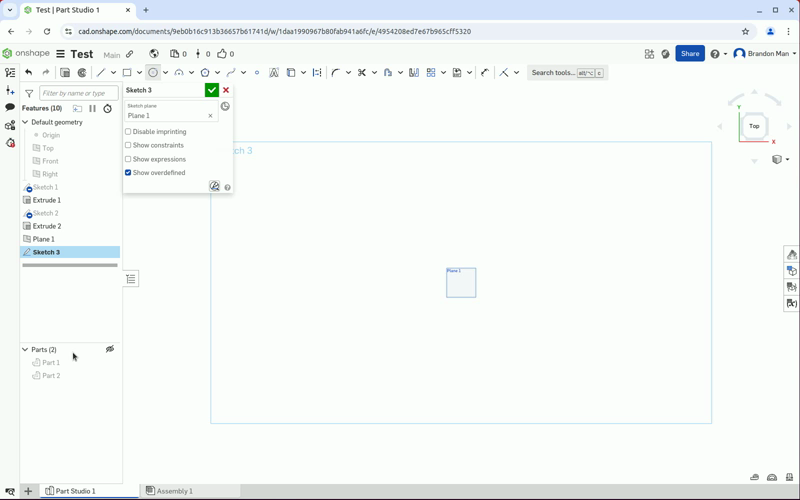
key_down(shift)
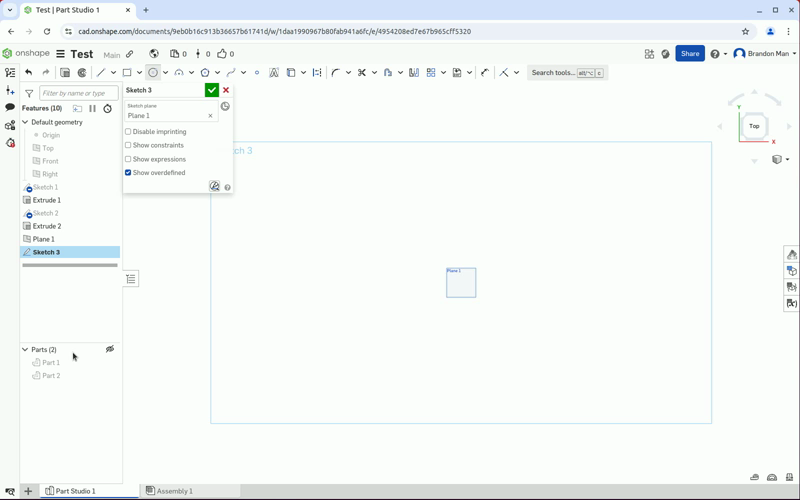
mouse_move(491, 282)
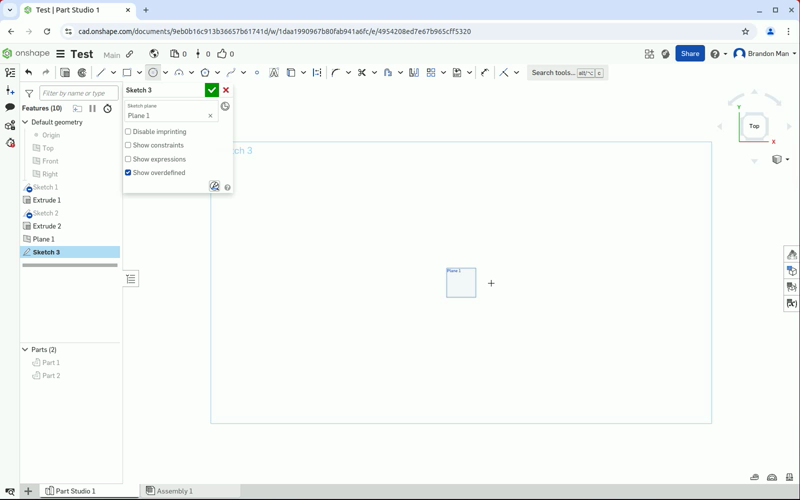
click(491, 282)
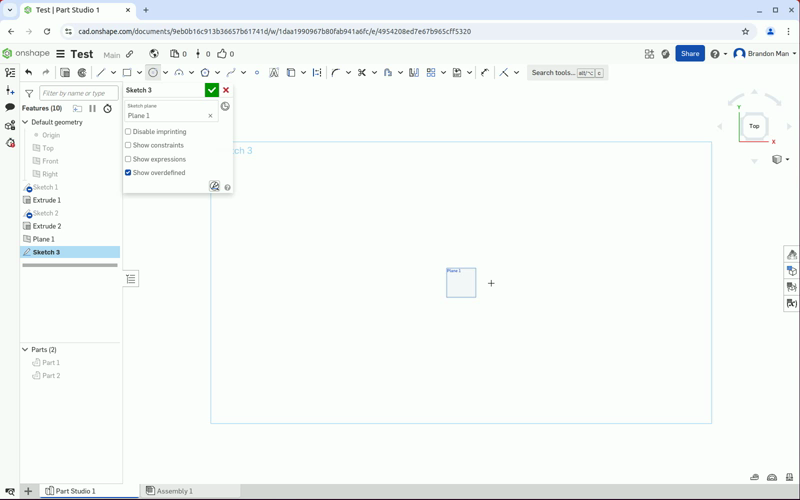
key_up(shift)
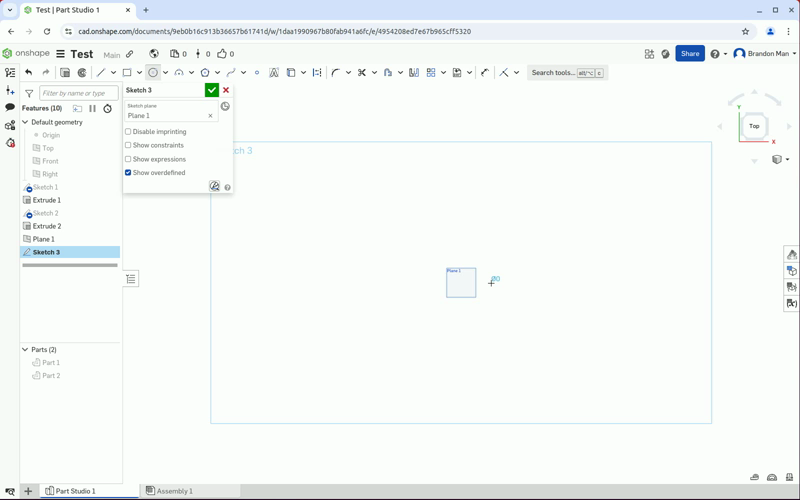
mouse_move(499, 282)
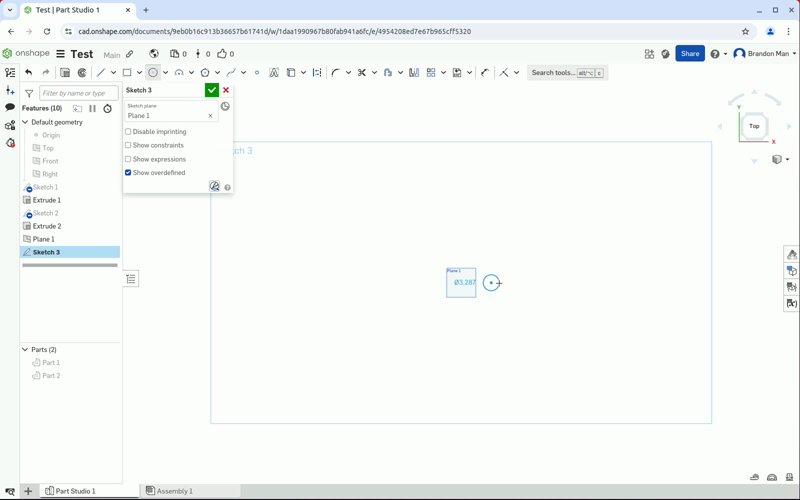
click(499, 282)
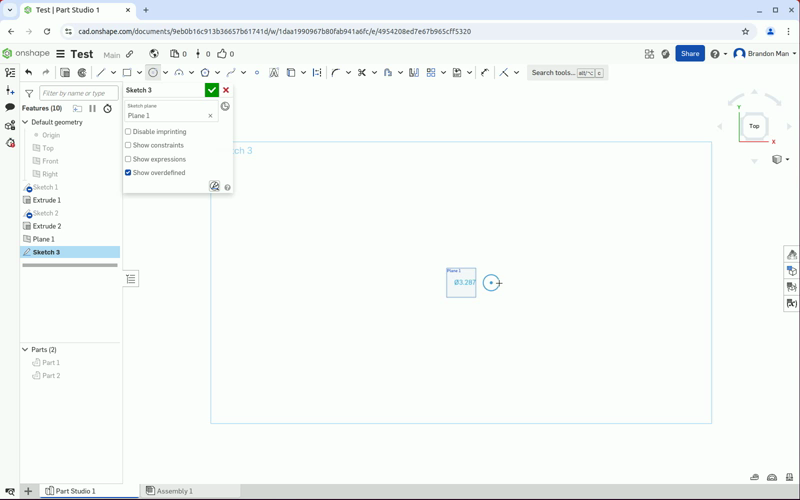
key(esc)
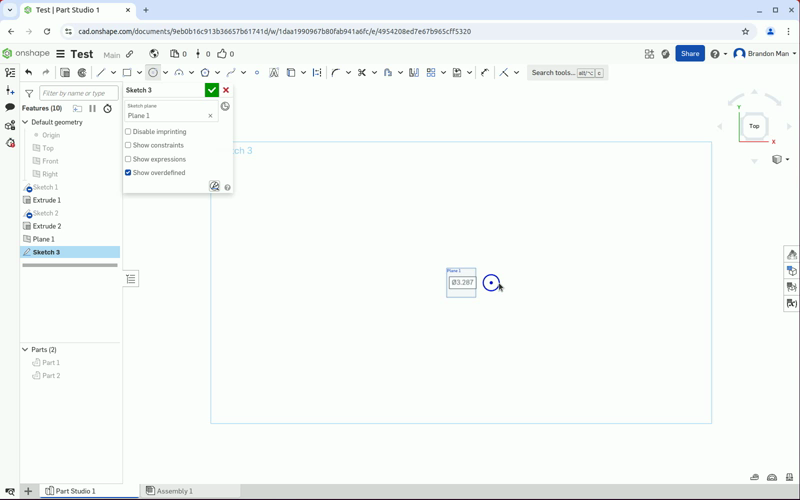
mouse_move(489, 290)
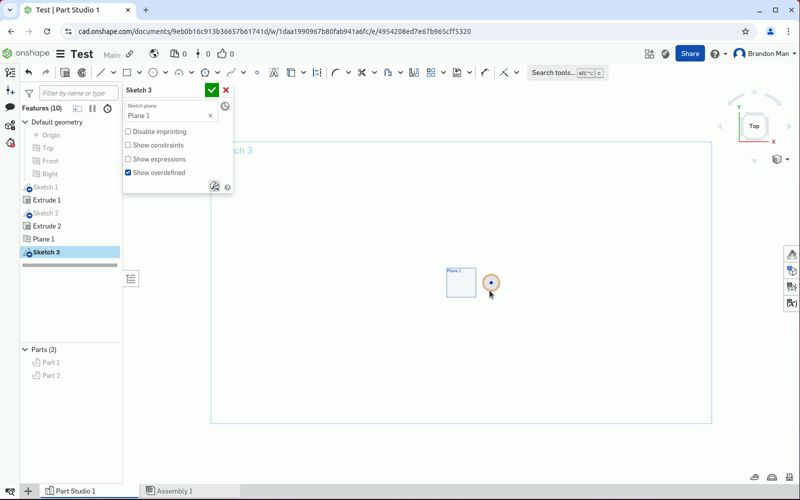
scroll(6)
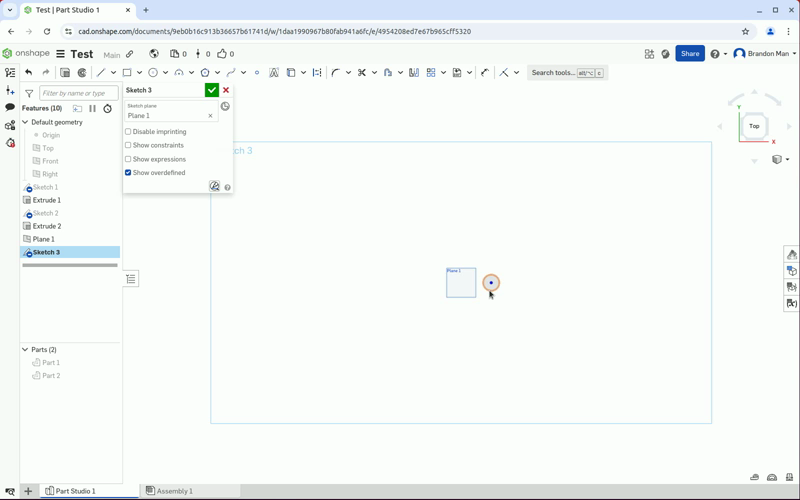
scroll(6)
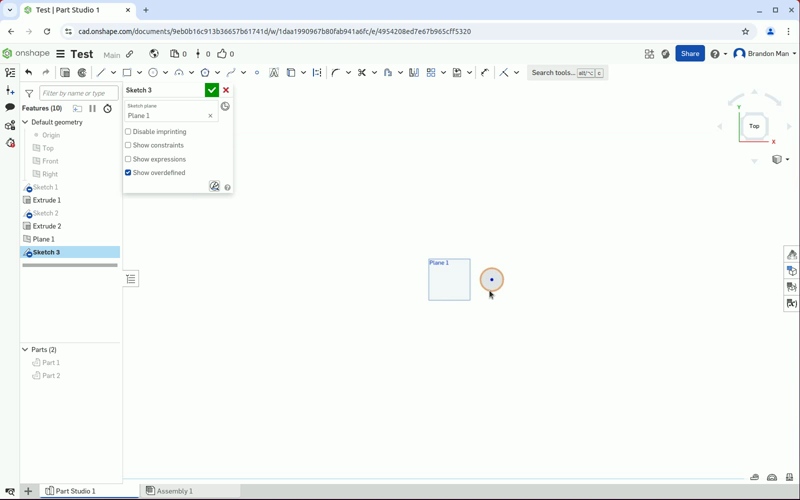
scroll(6)
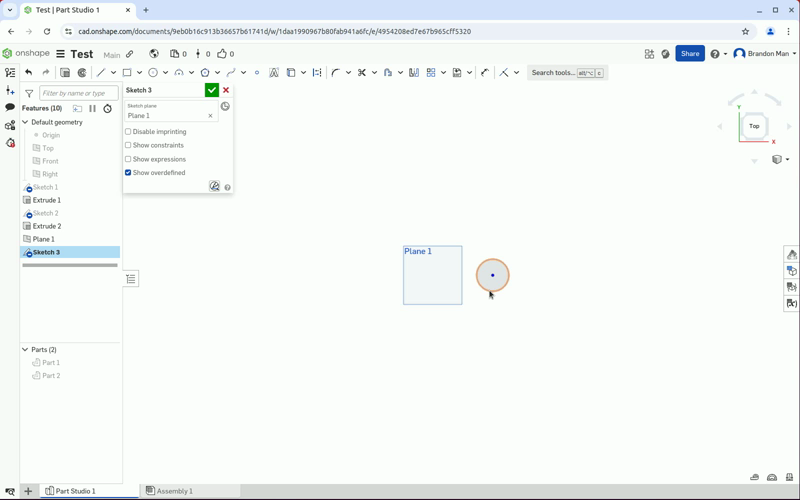
scroll(6)
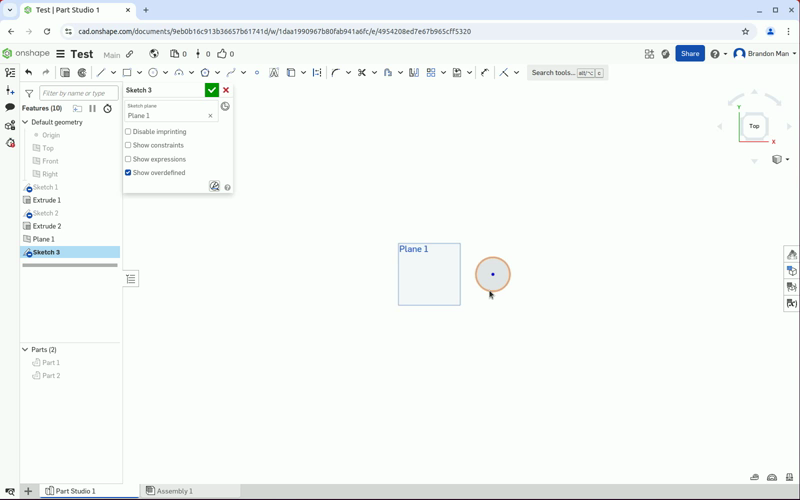
scroll(6)
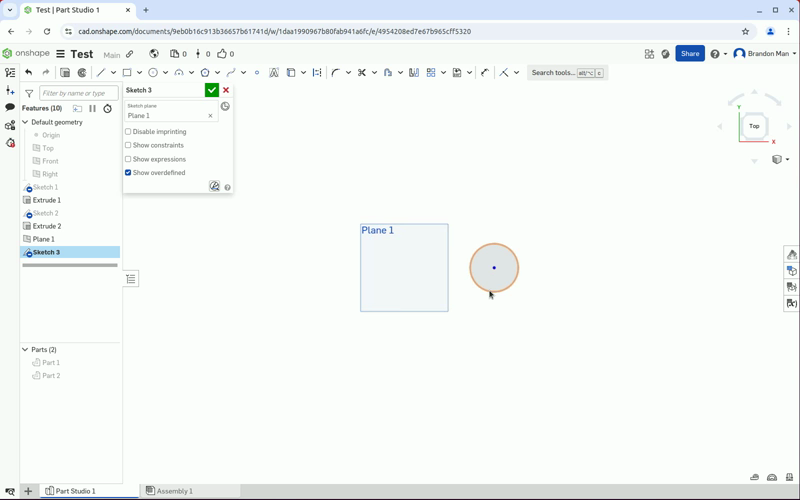
scroll(6)
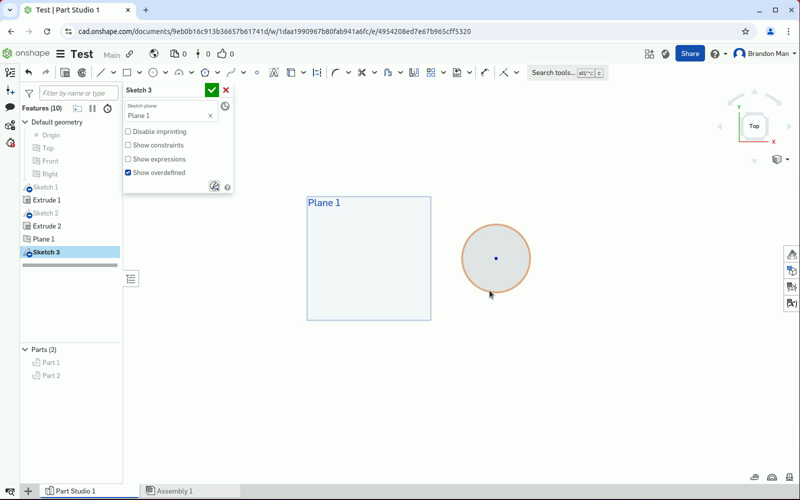
scroll(6)
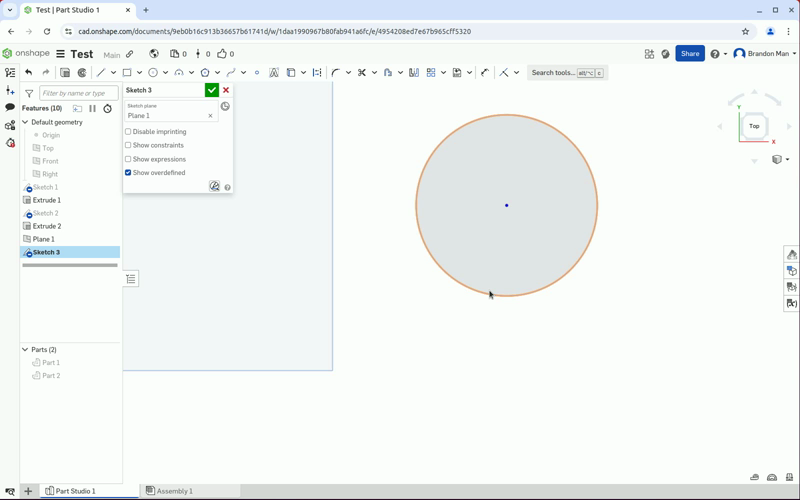
click(489, 290)
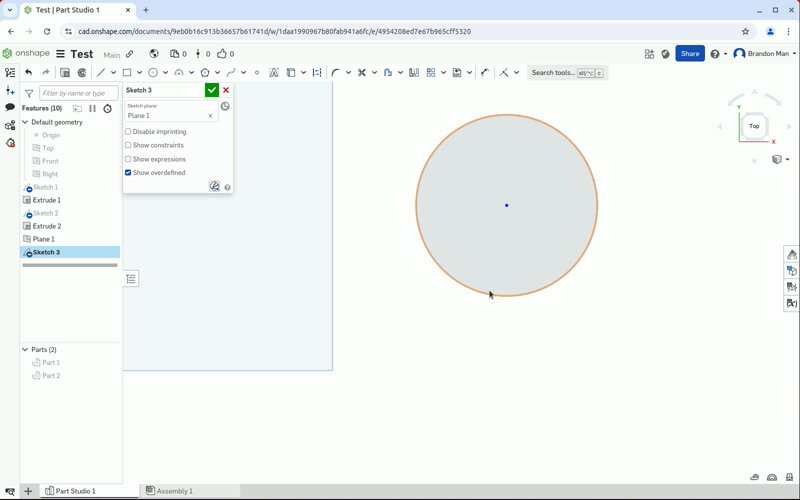
scroll(-6)
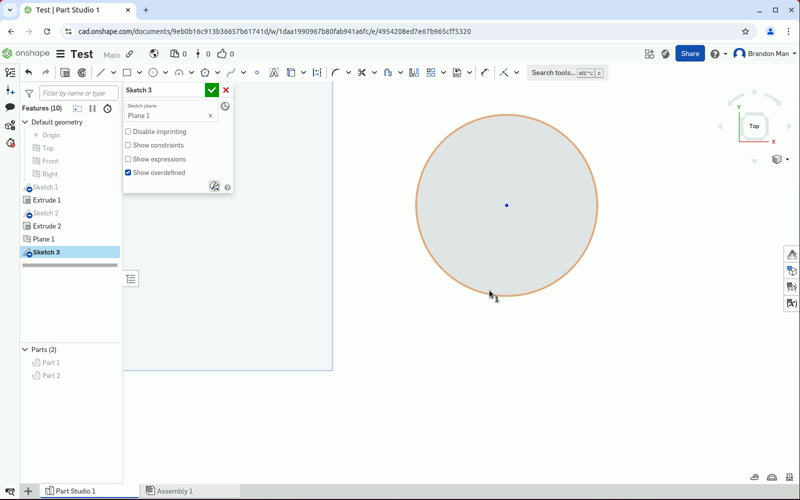
scroll(-6)
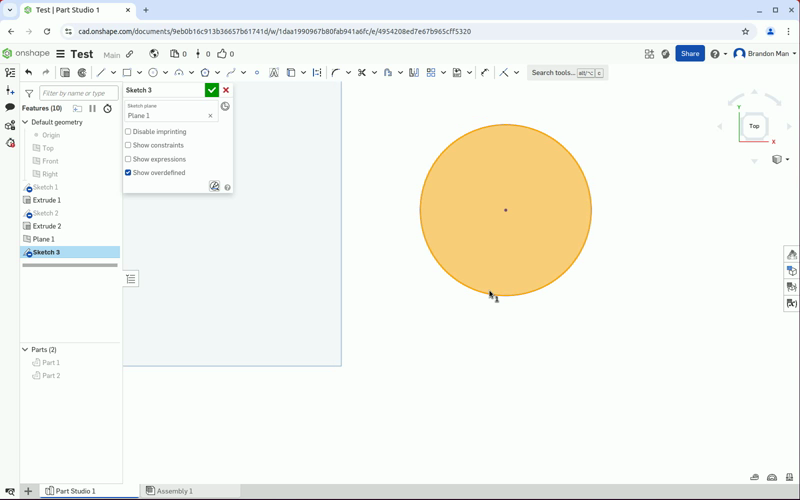
scroll(-6)
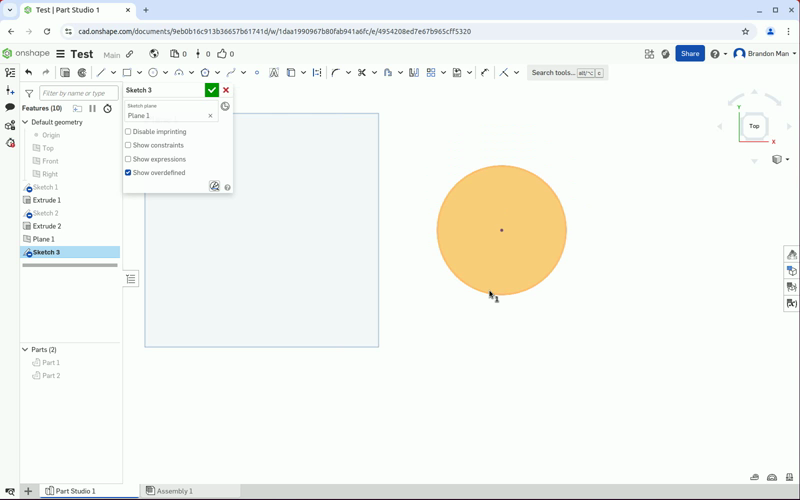
scroll(-6)
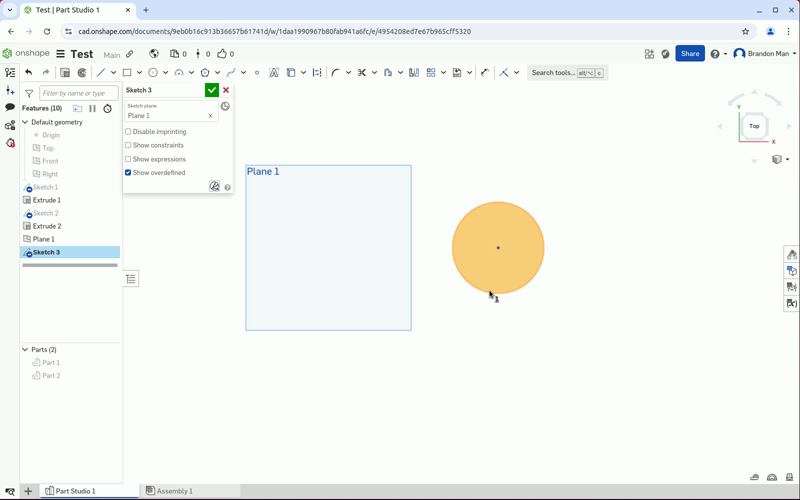
scroll(-6)
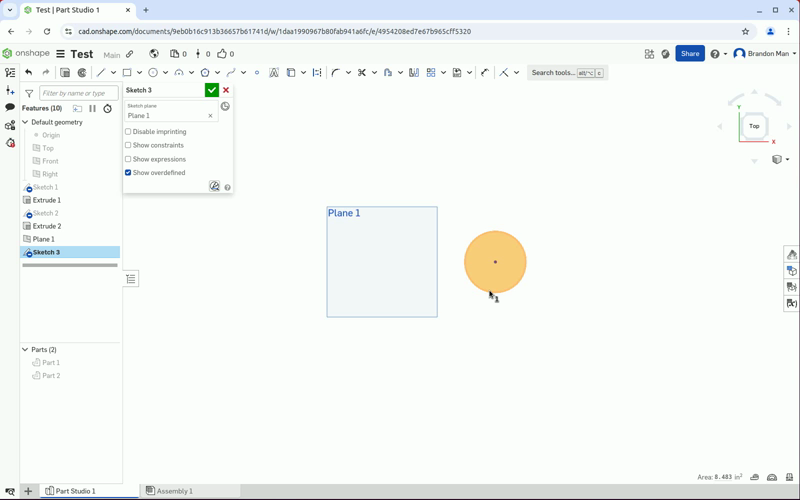
scroll(-6)
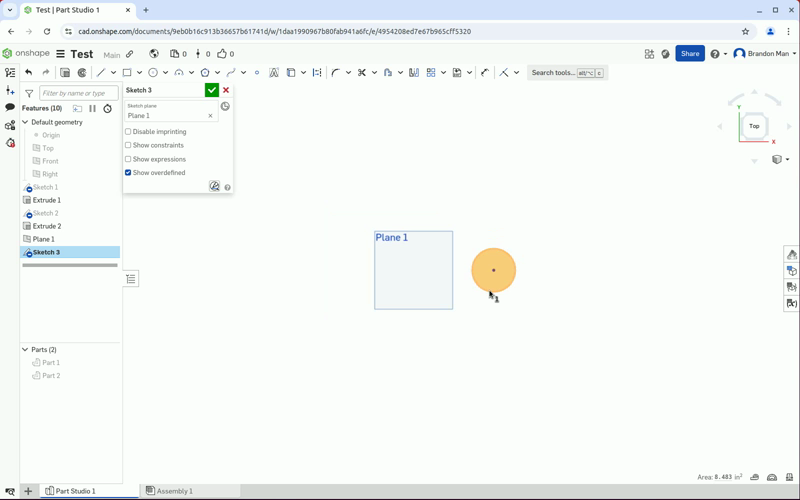
scroll(-6)
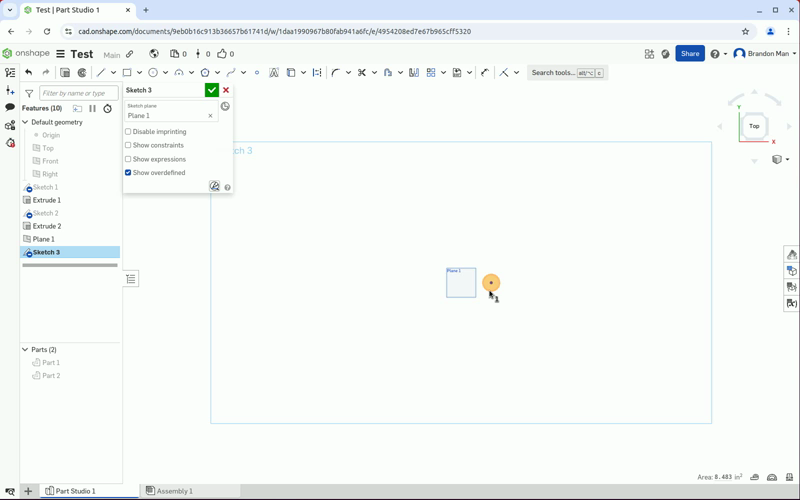
mouse_move(73, 352)
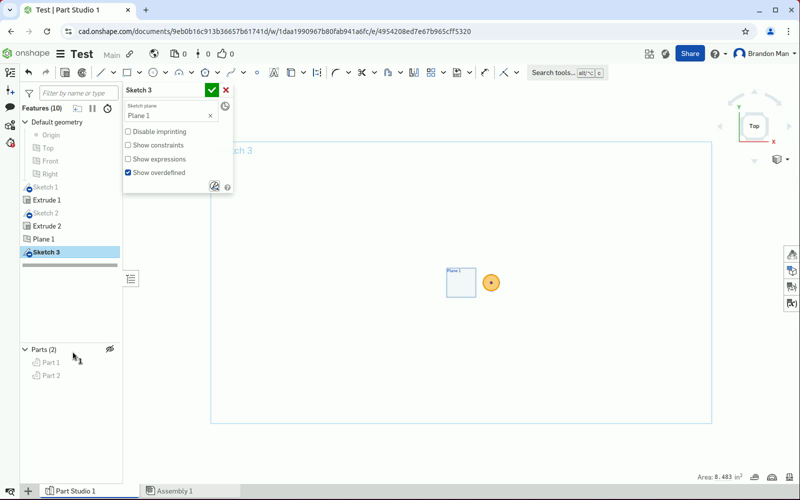
key(shift+y)
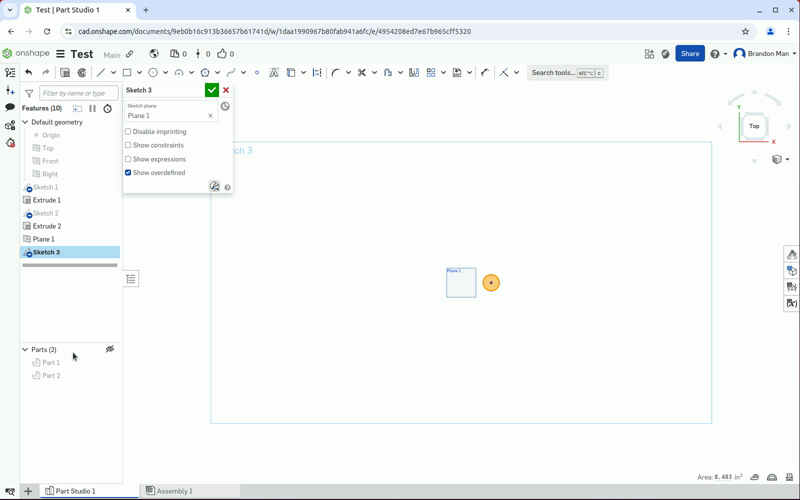
key(shift+e)
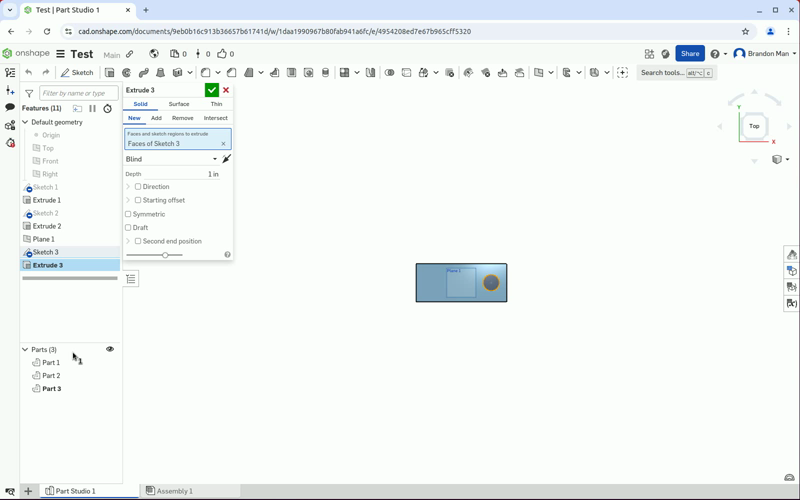
mouse_move(143, 106)
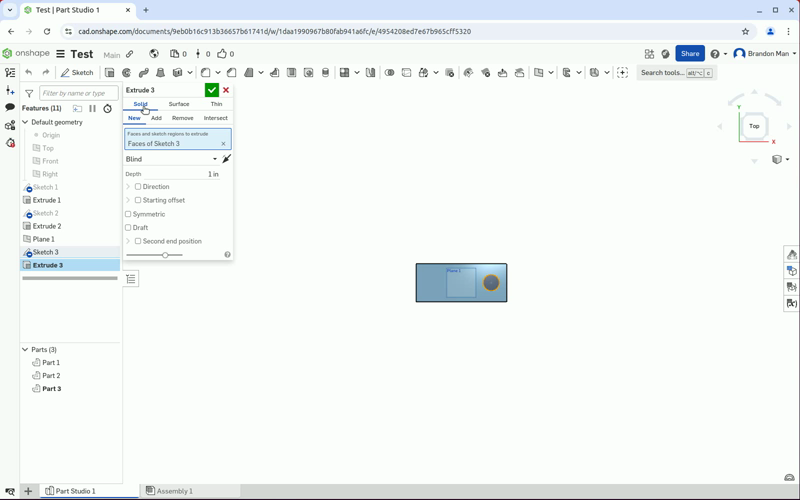
click(143, 106)
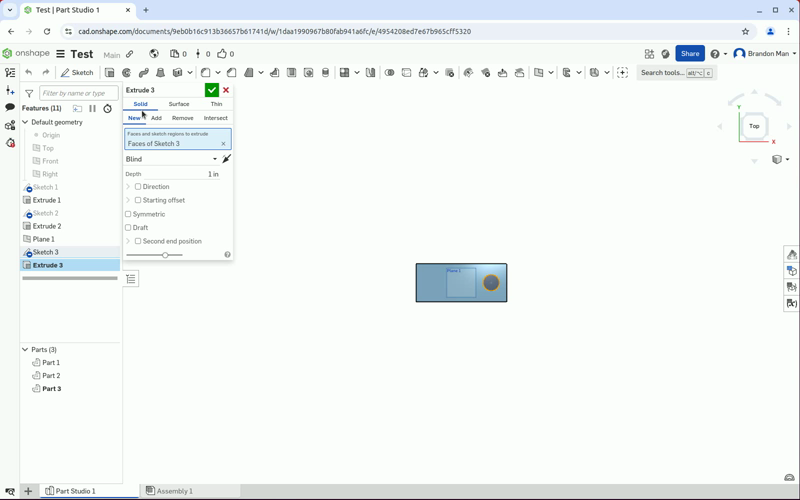
mouse_move(137, 120)
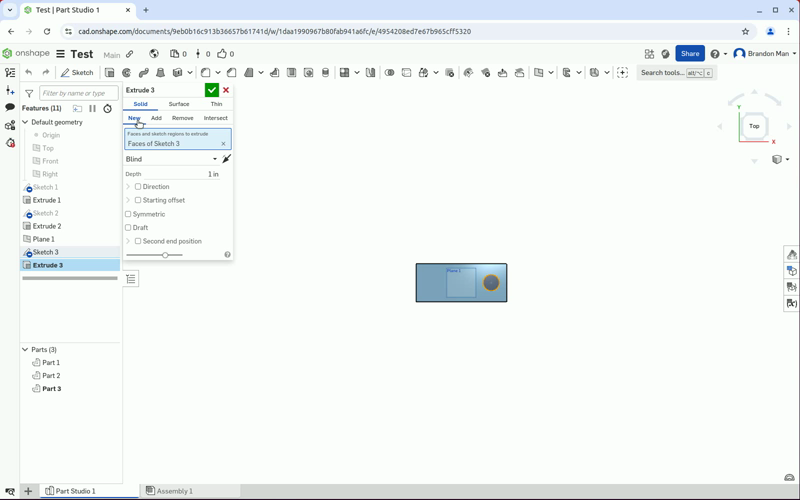
click(137, 120)
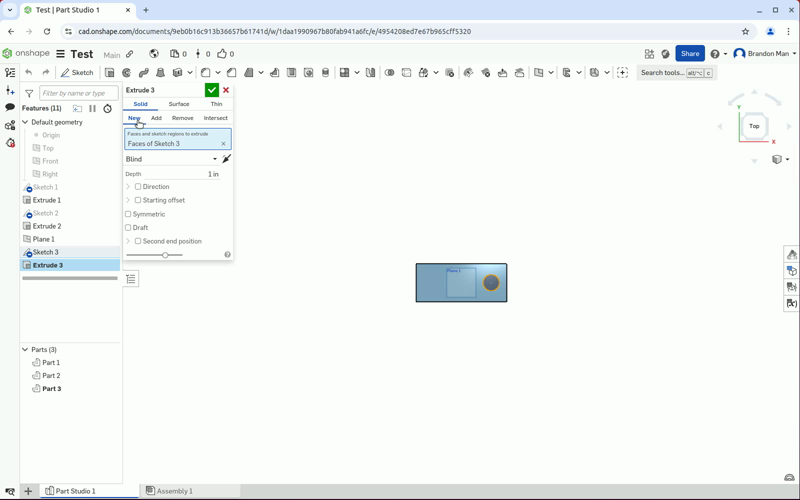
key(tab, 4)
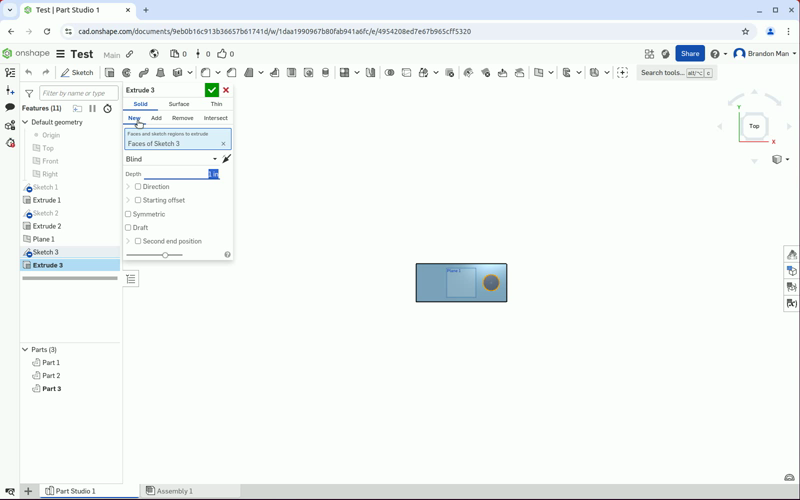
text(15.405)
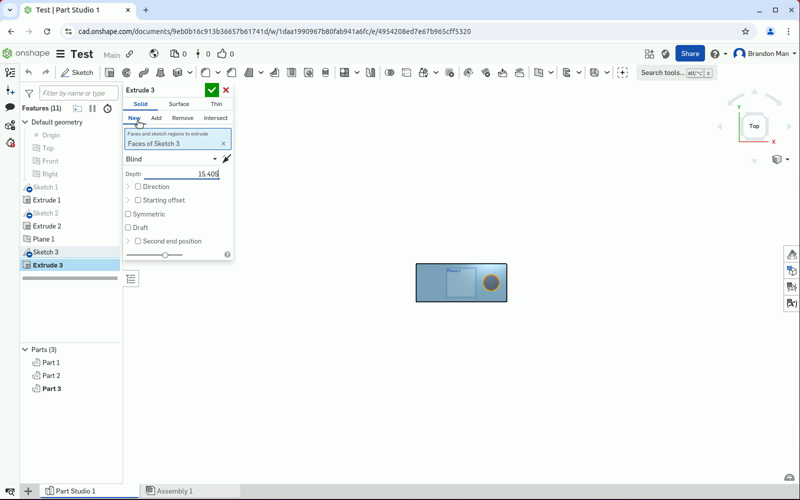
key(enter)
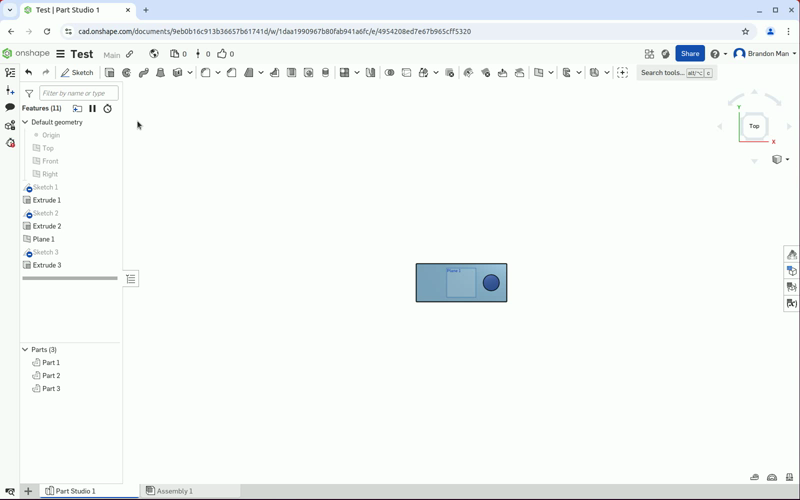
key(shift+h)
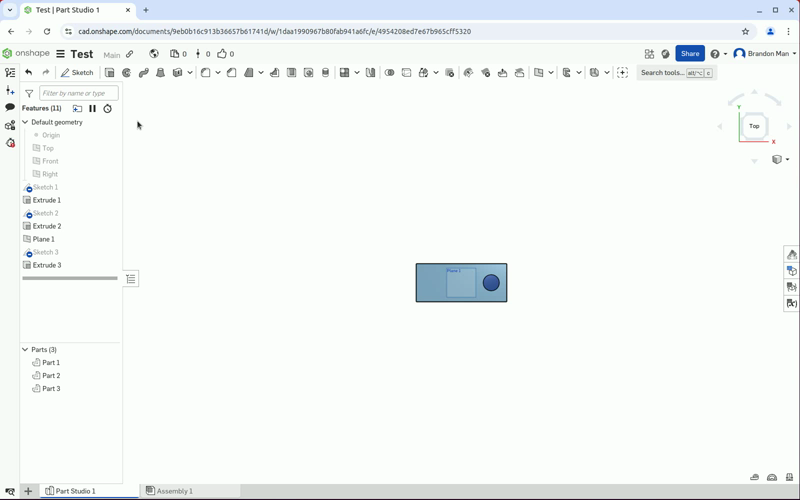
key(shift+h)
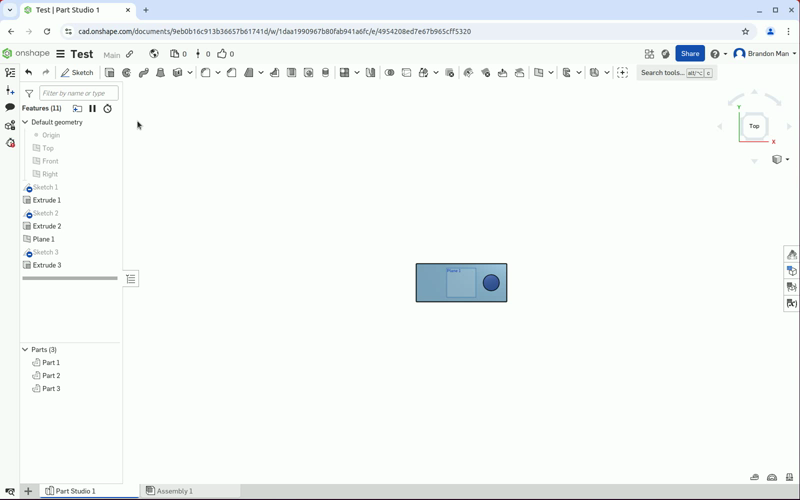
mouse_move(73, 189)
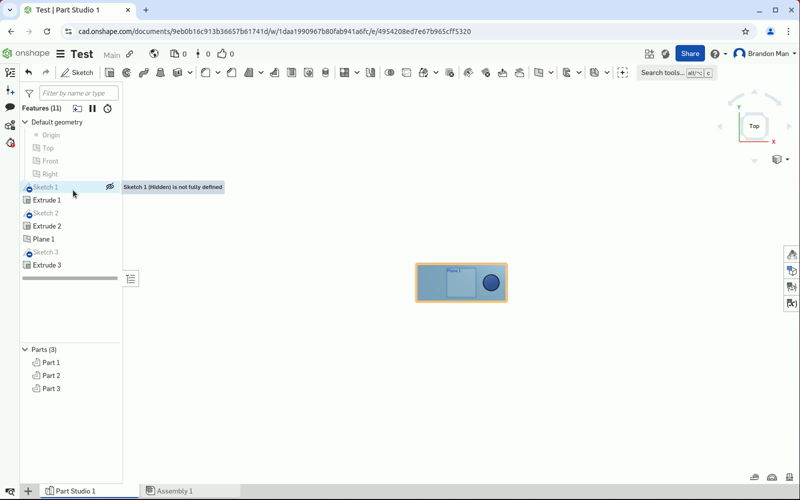
click(73, 189)
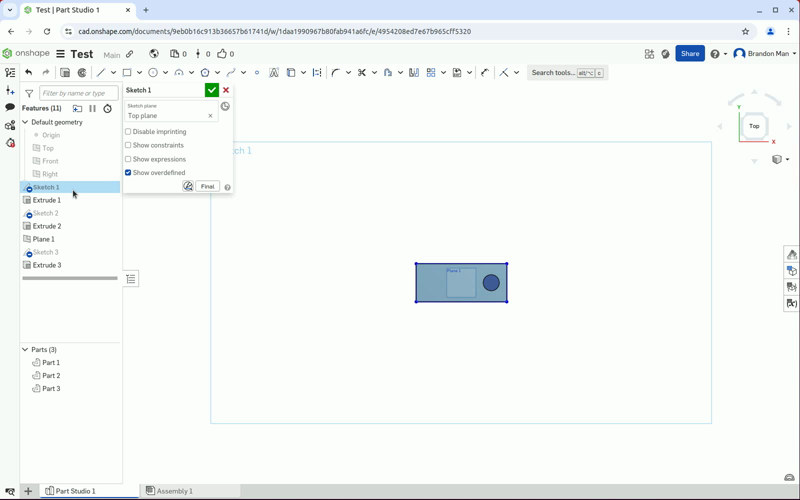
mouse_move(229, 92)
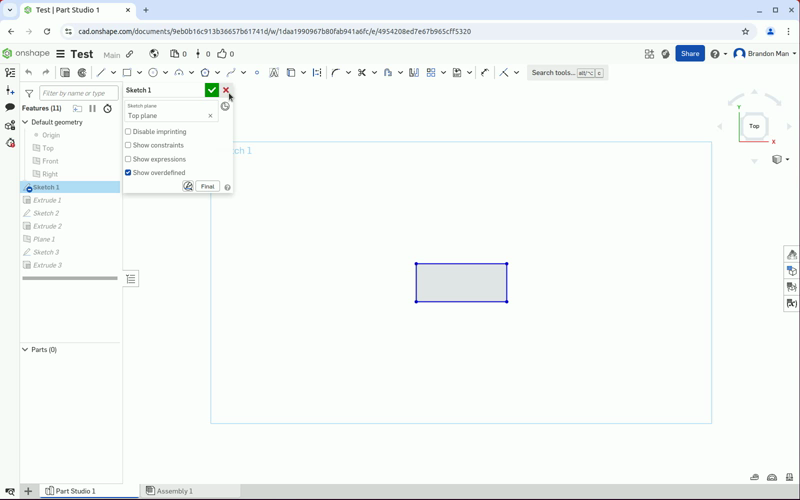
click(229, 92)
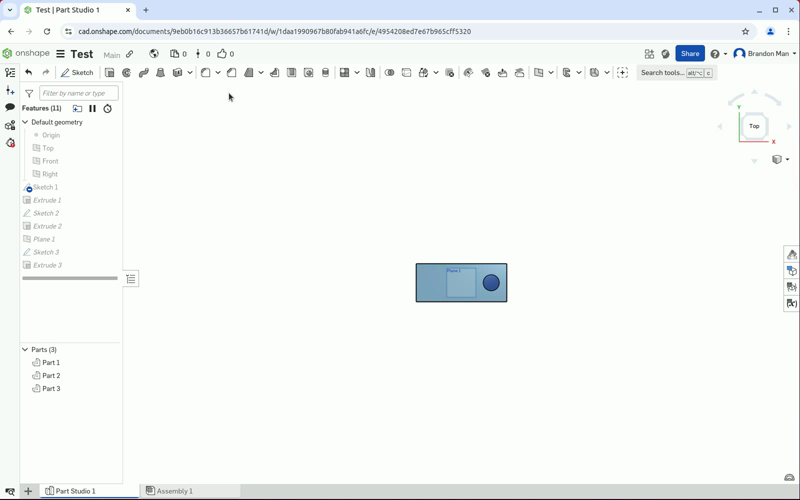
mouse_move(73, 352)
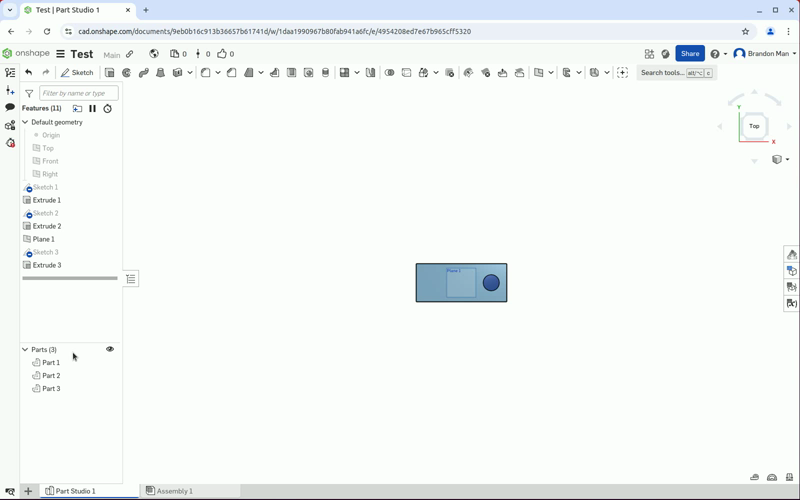
key(y)
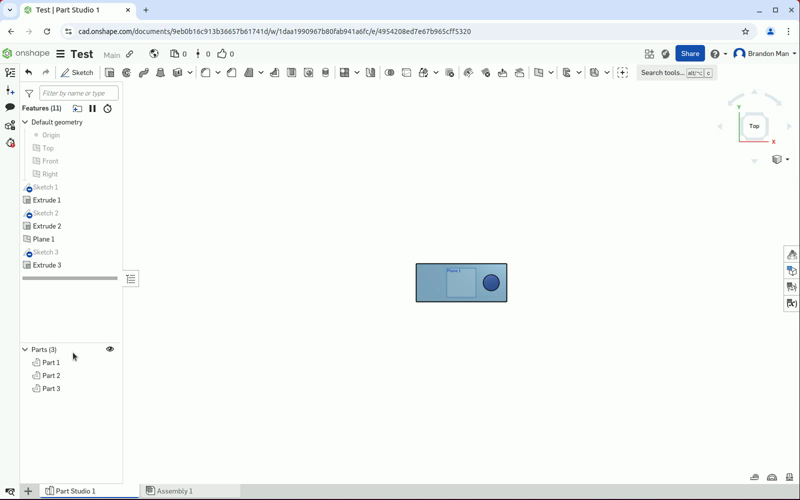
key(shift+p)
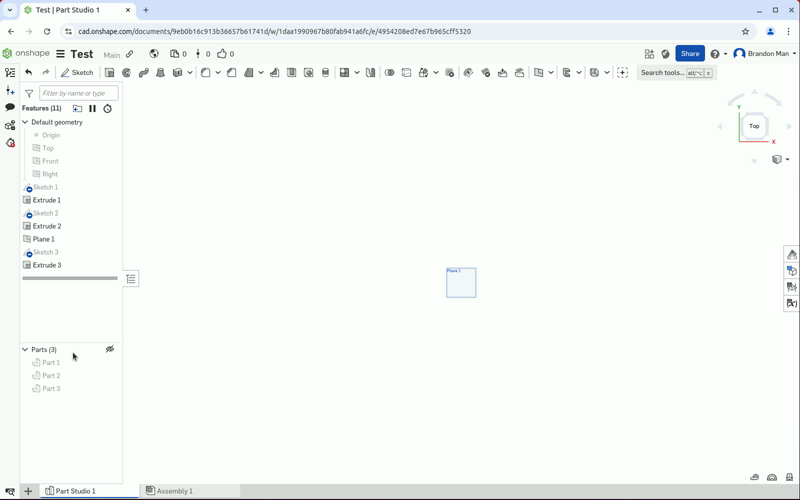
key(space)
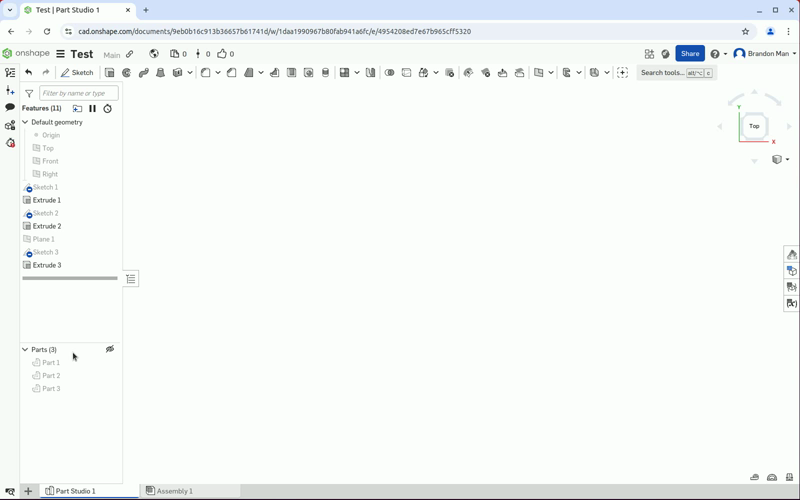
key_down(shift)
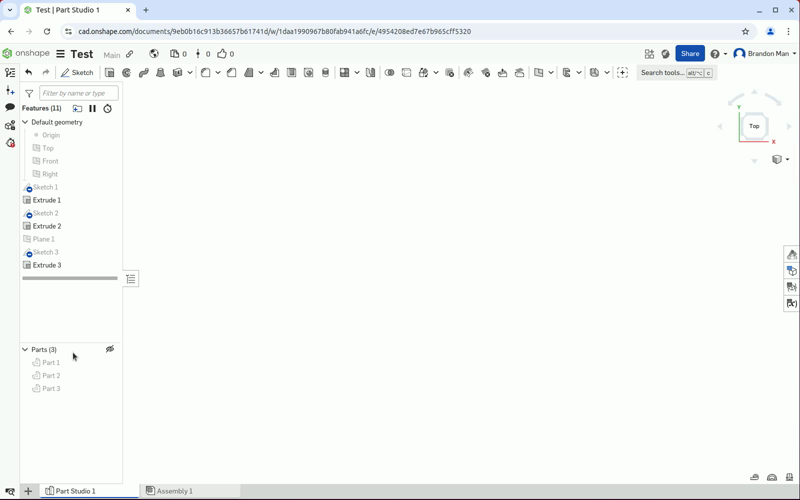
key(up)
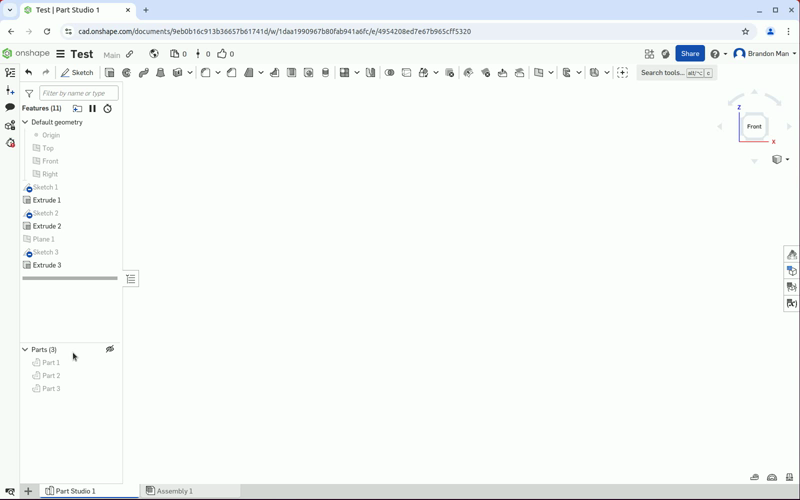
key_up(shift)
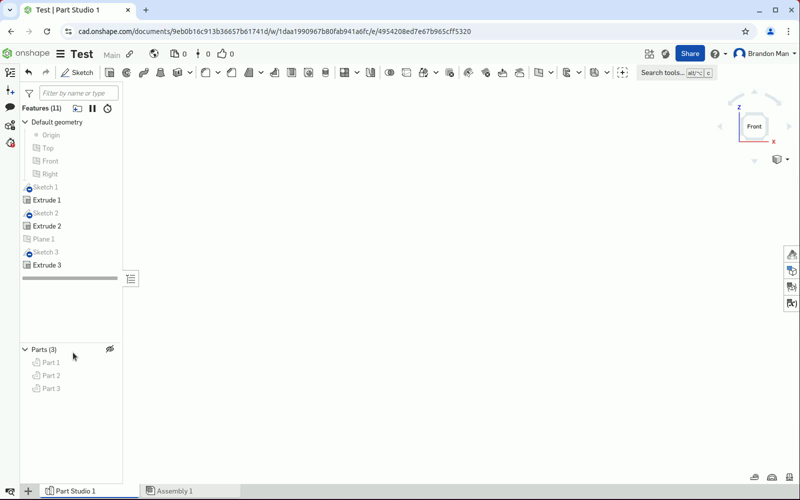
mouse_move(73, 352)
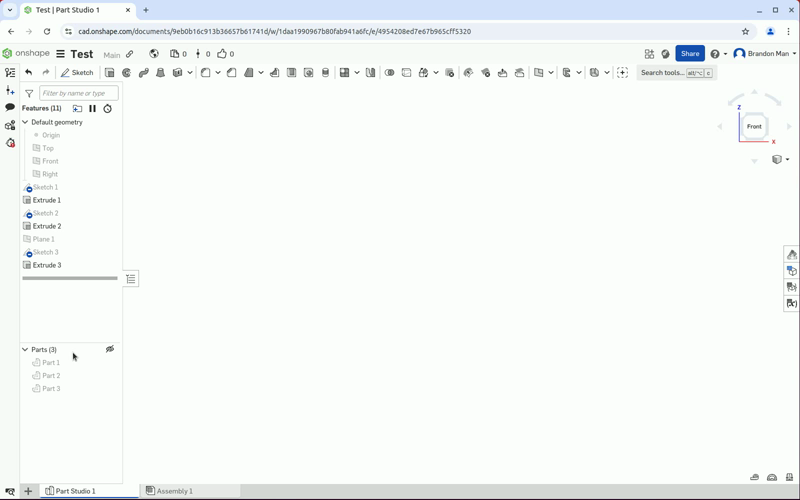
key(shift+y)
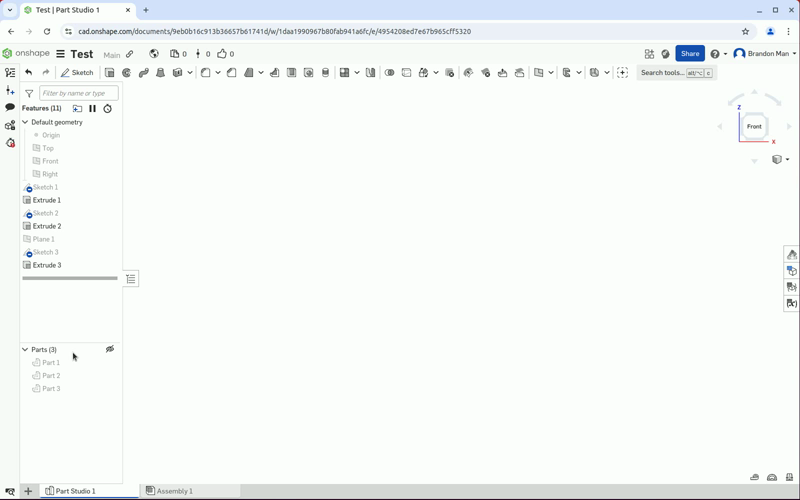
key(shift+s)
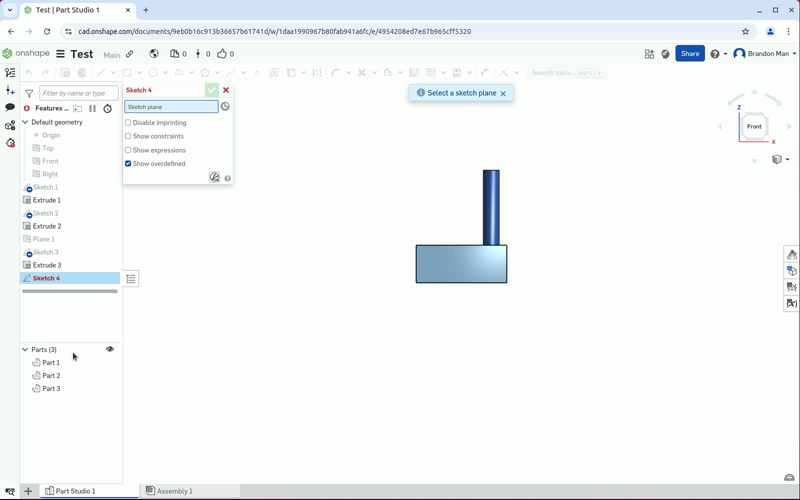
mouse_move(73, 163)
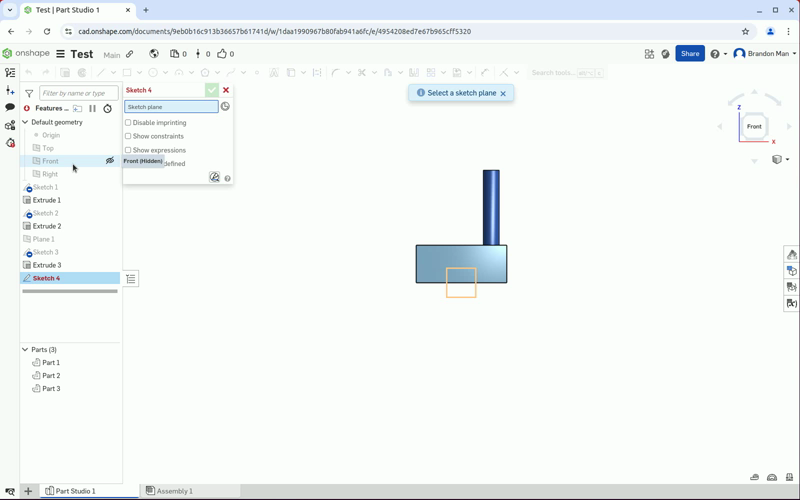
click(73, 163)
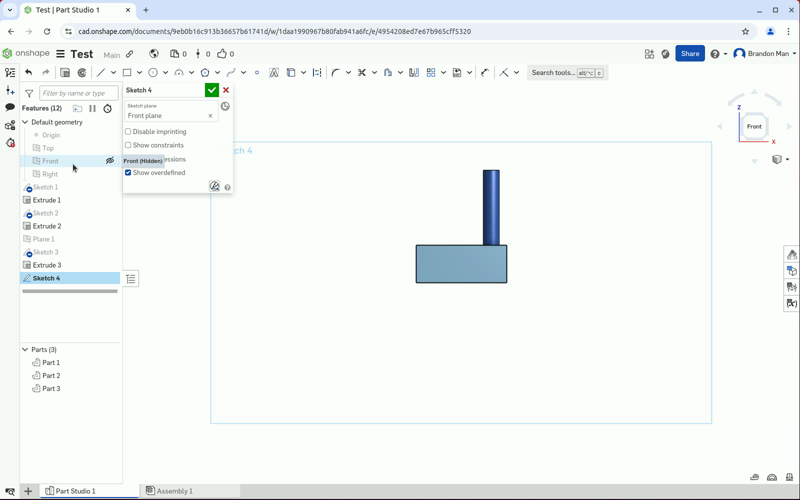
mouse_move(73, 352)
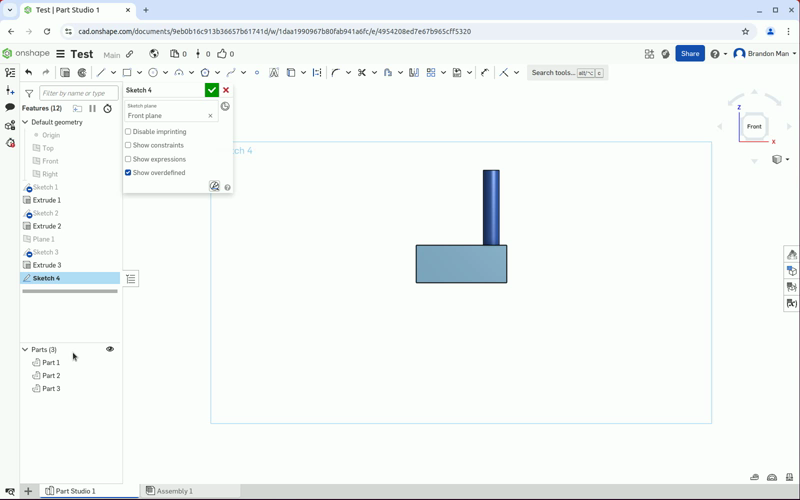
key(y)
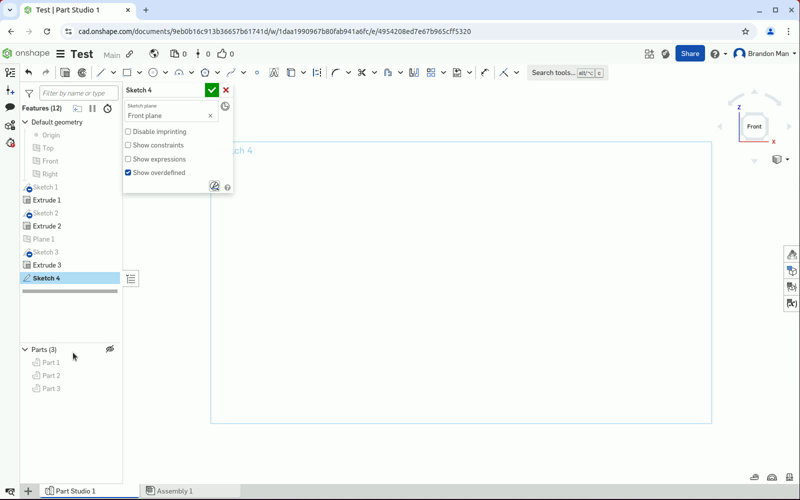
key(l)
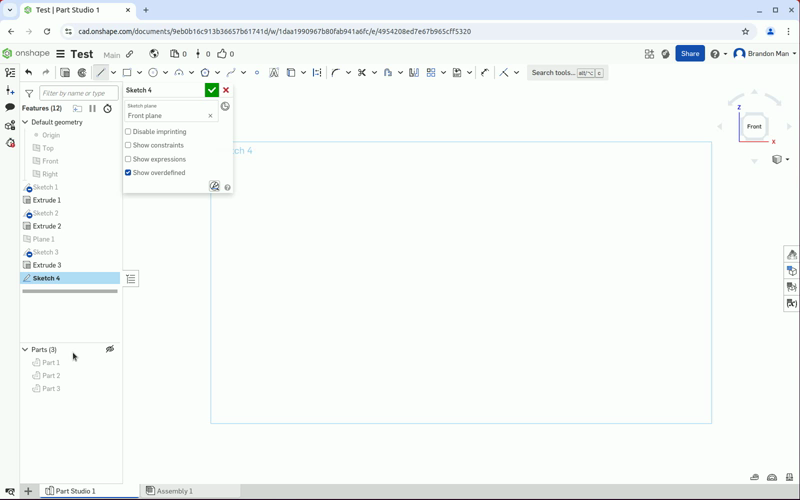
key_down(shift)
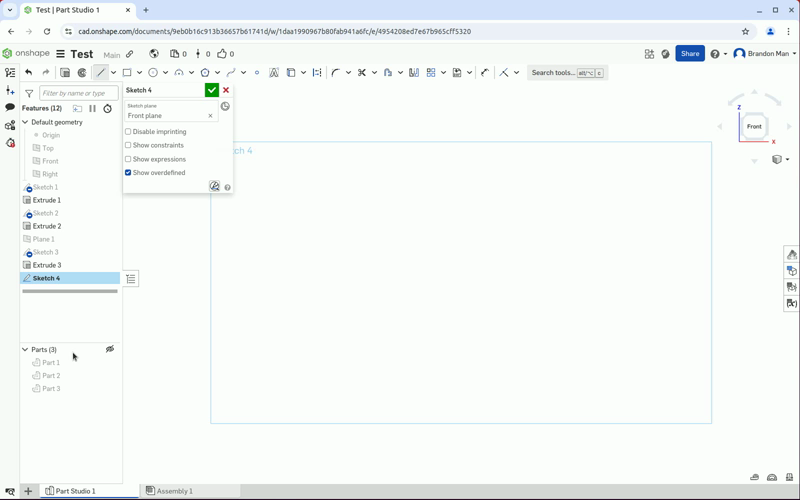
mouse_move(416, 373)
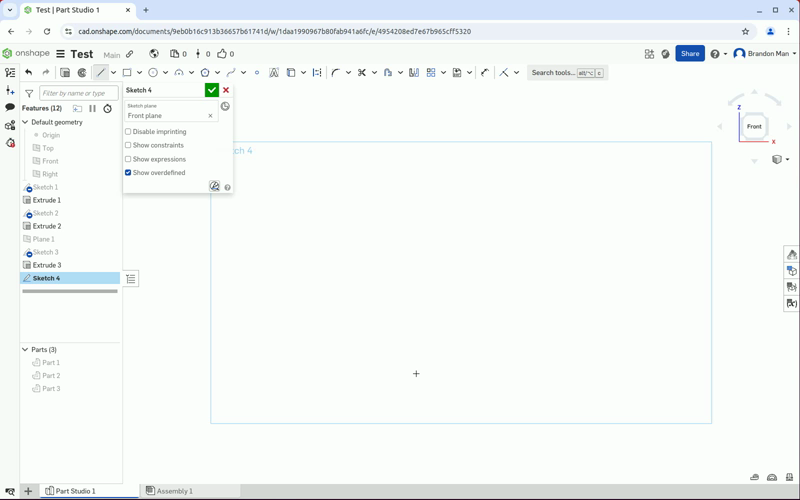
click(416, 373)
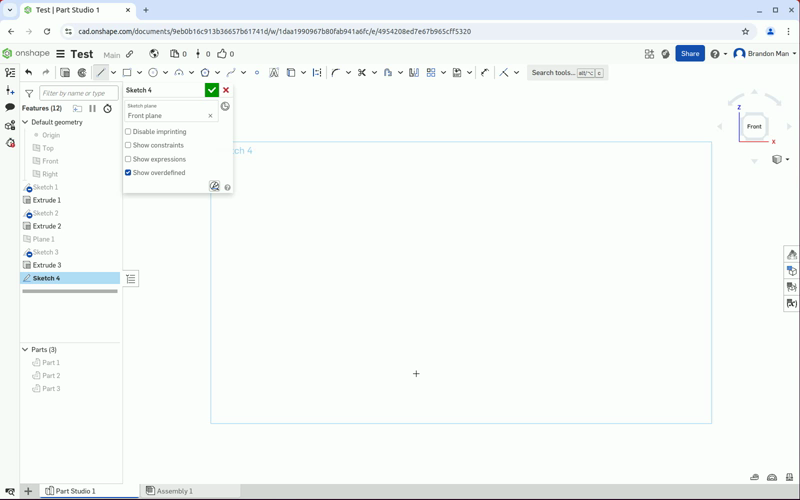
key_up(shift)
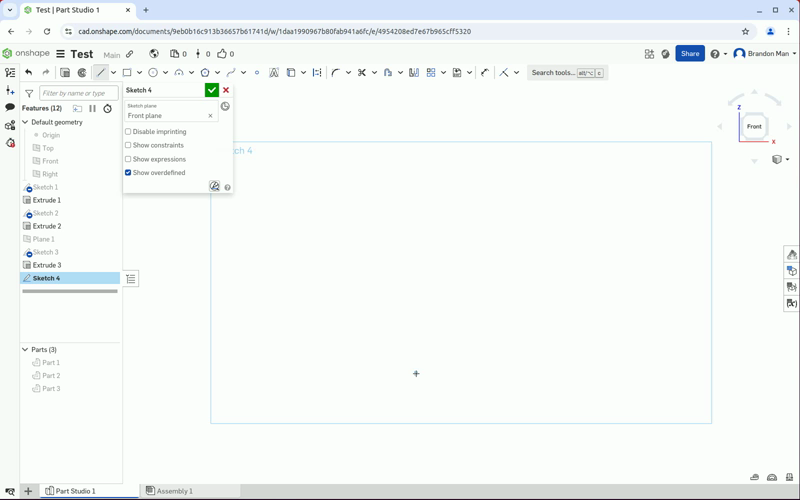
key_down(shift)
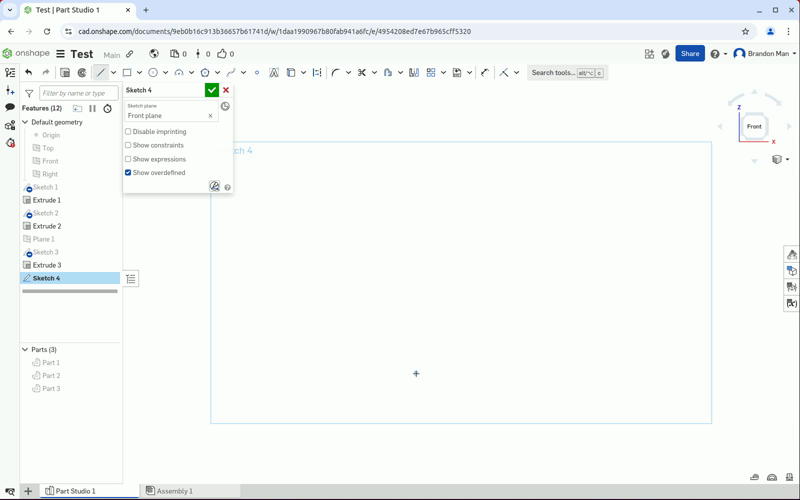
mouse_move(506, 282)
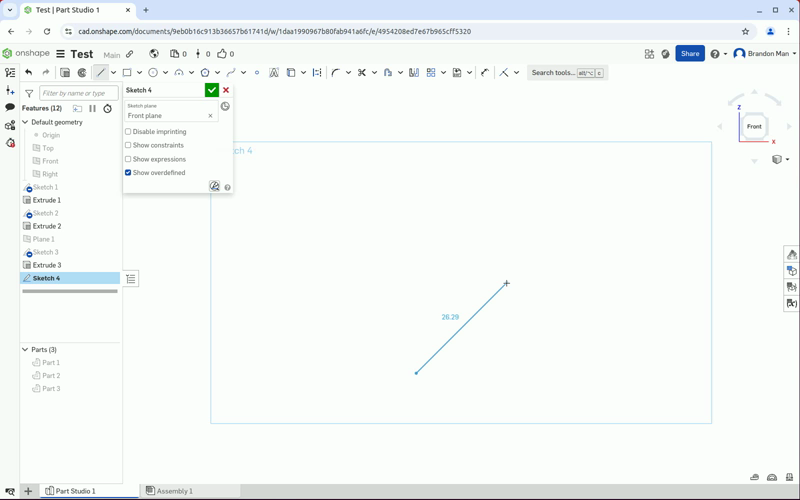
click(506, 282)
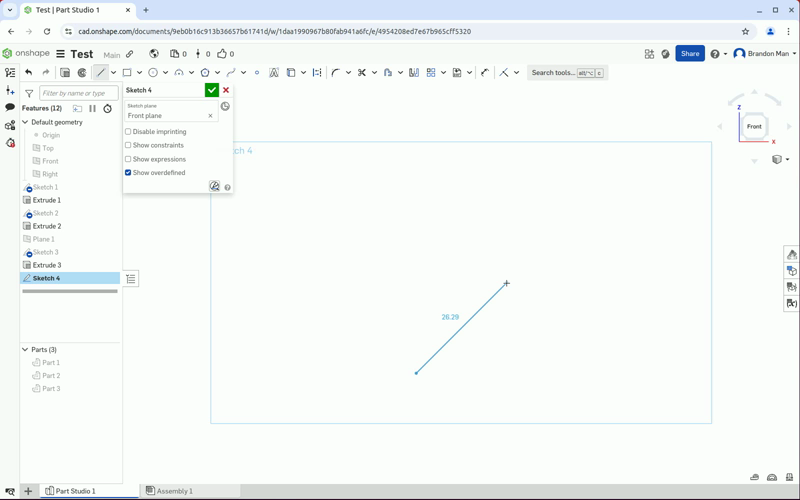
key_up(shift)
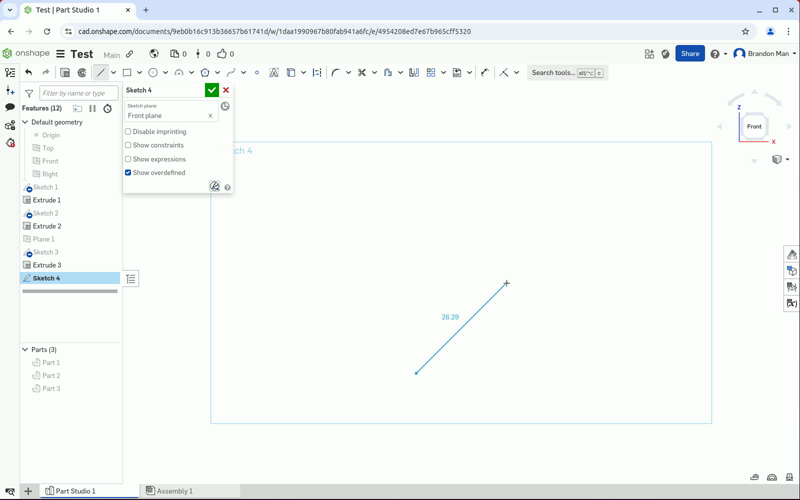
key_down(shift)
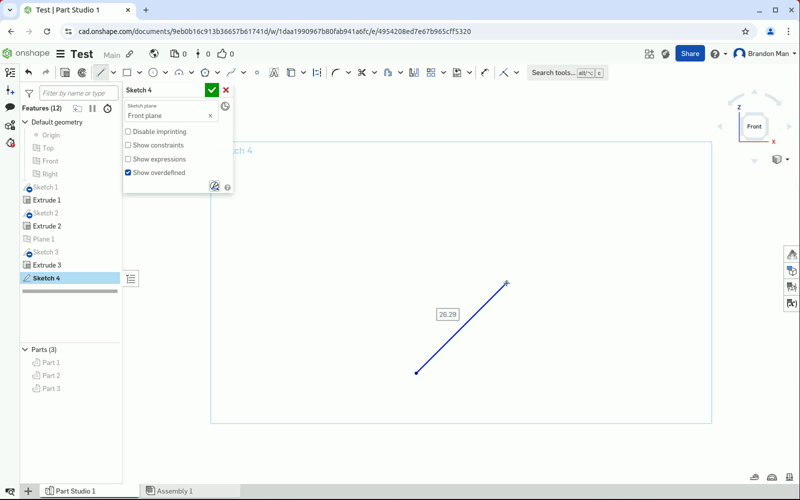
mouse_move(416, 282)
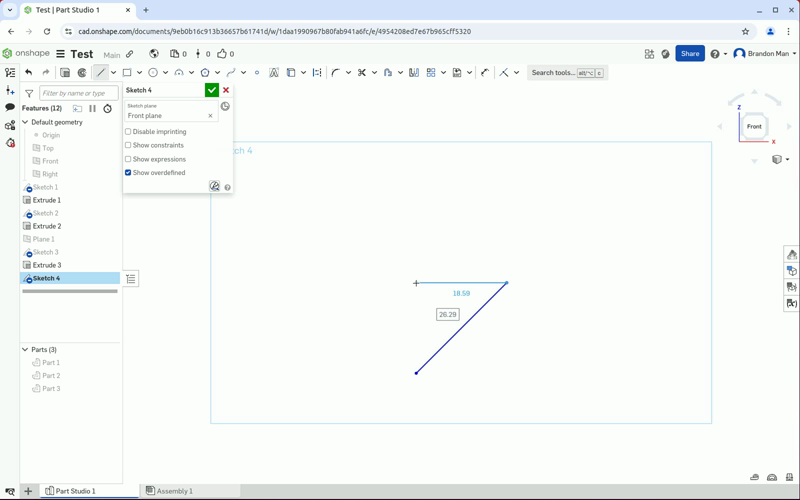
click(416, 282)
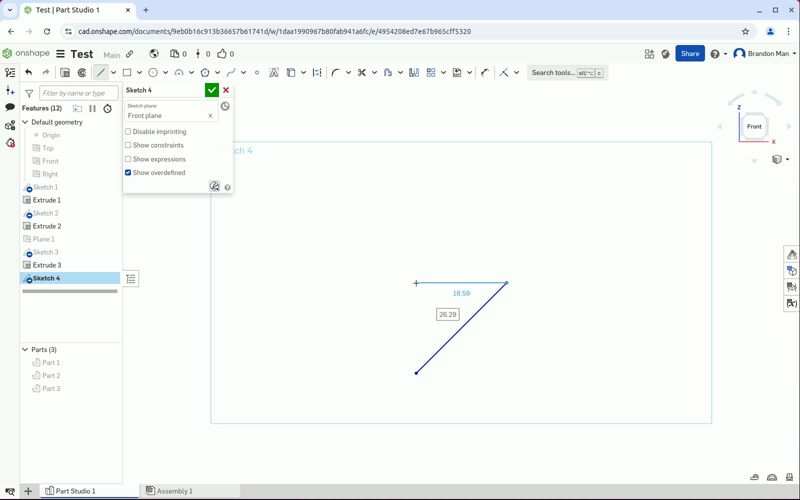
key_up(shift)
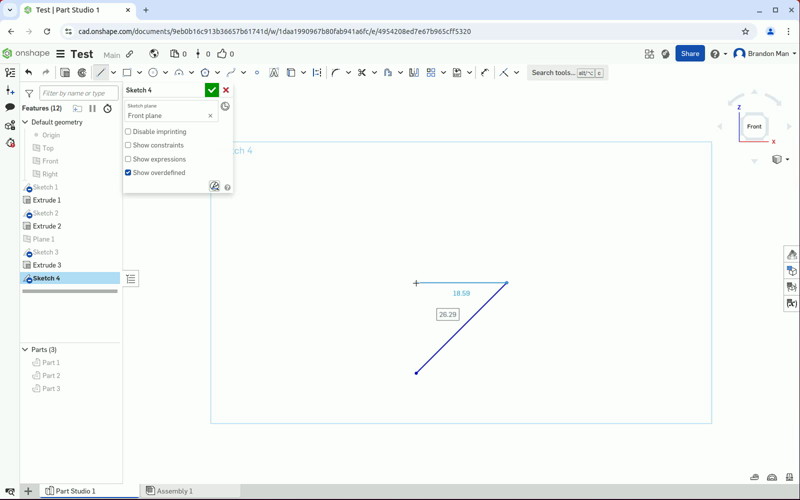
key_down(shift)
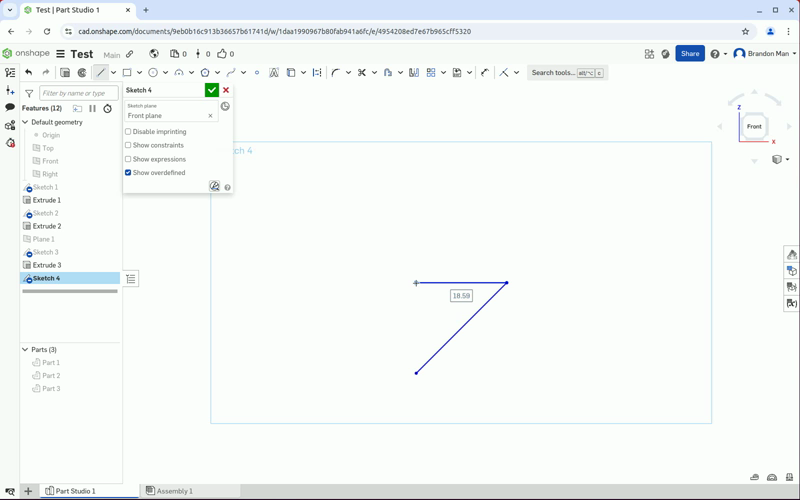
mouse_move(416, 373)
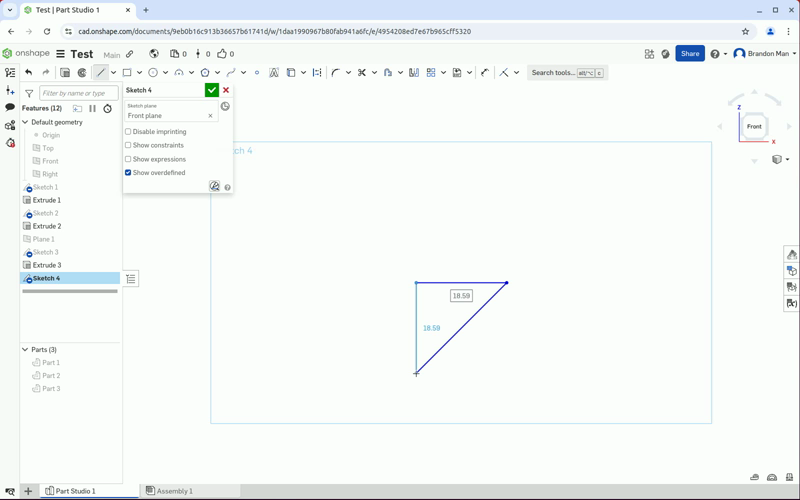
key_up(shift)
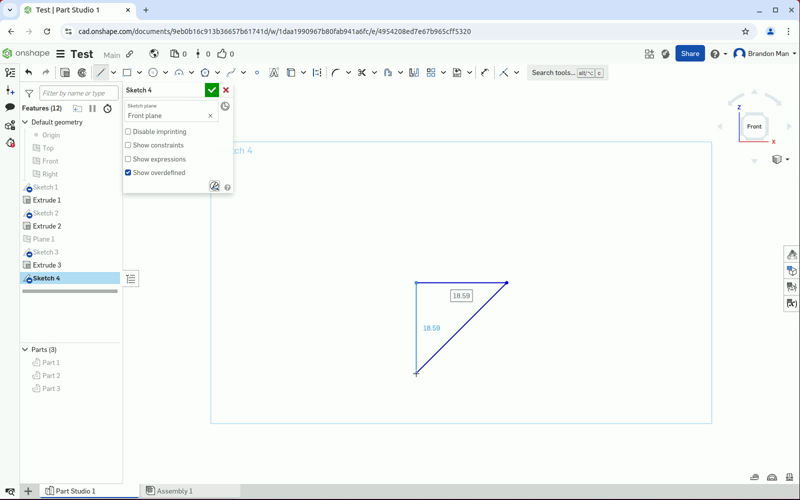
click(416, 373)
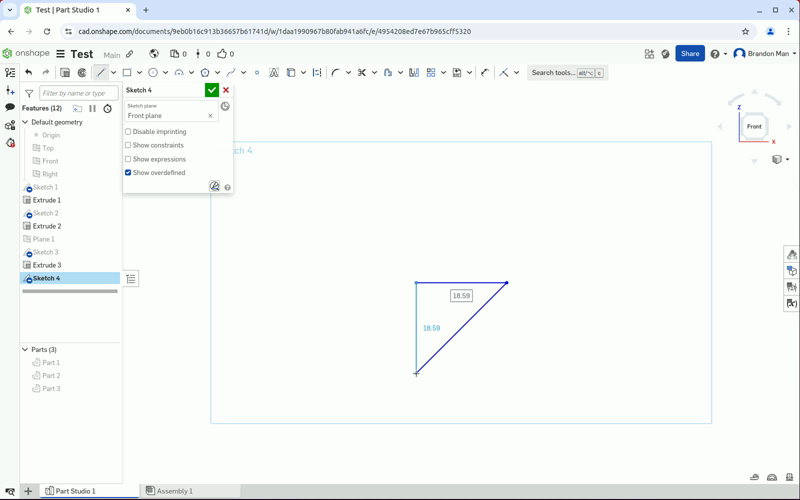
key(esc)
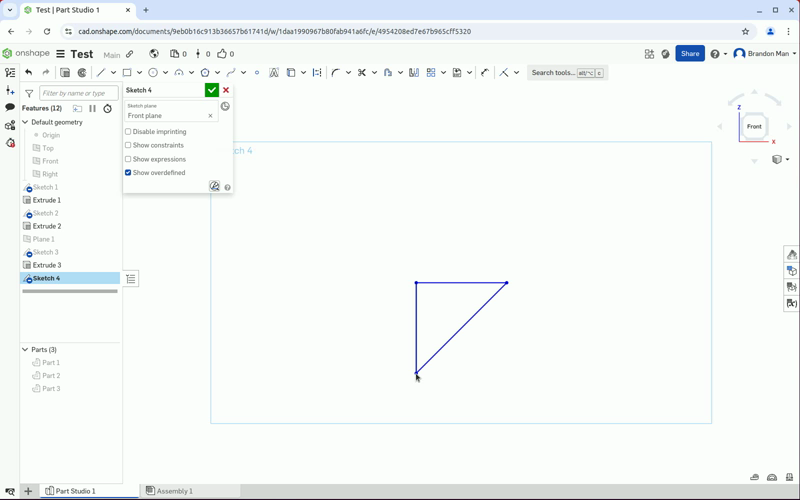
mouse_move(461, 293)
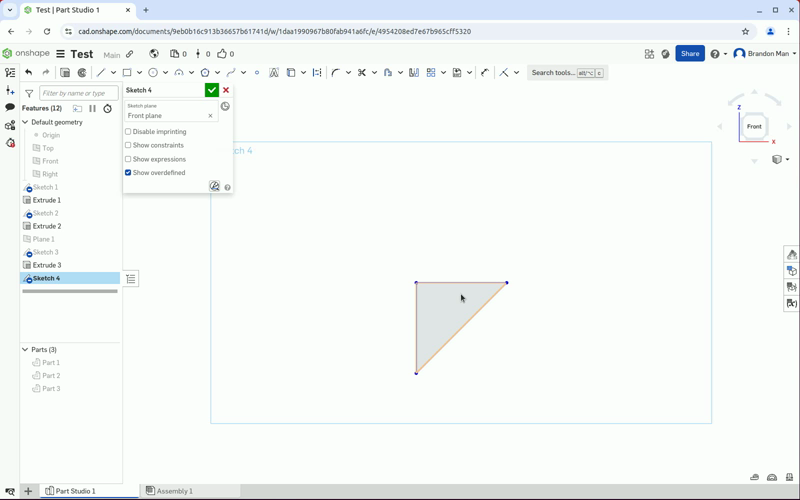
click(461, 293)
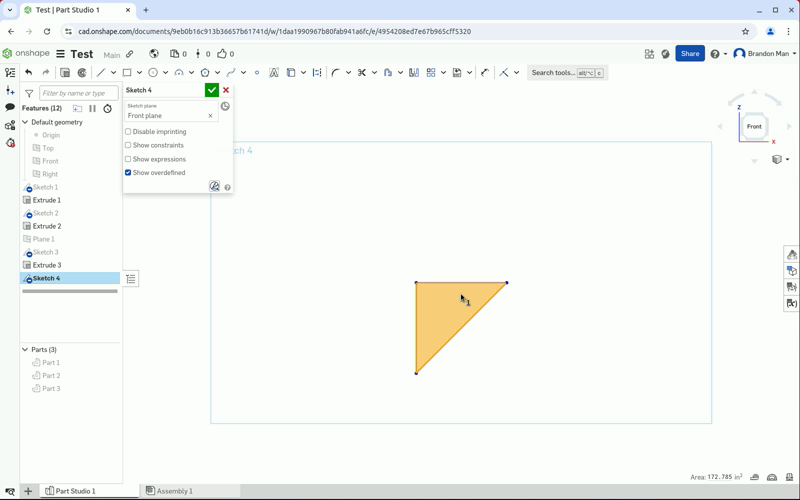
mouse_move(73, 352)
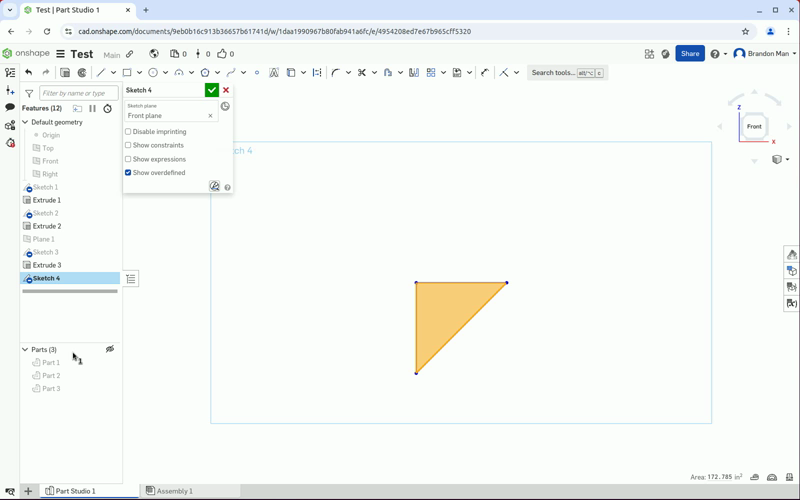
key(shift+y)
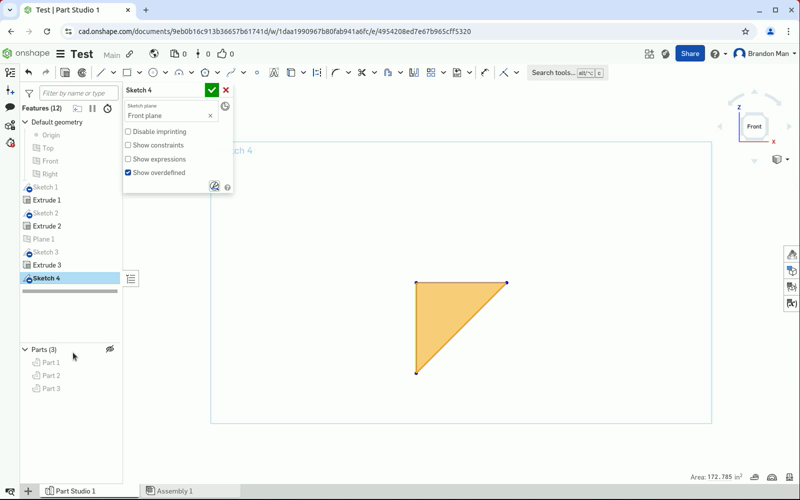
key(shift+e)
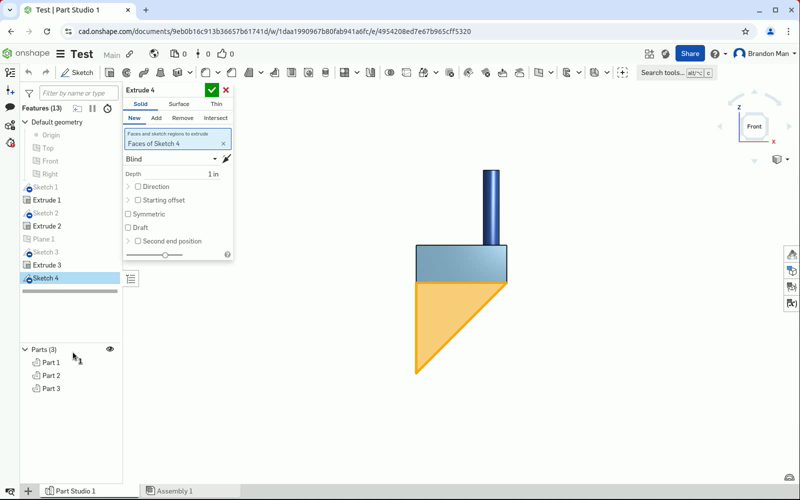
mouse_move(143, 106)
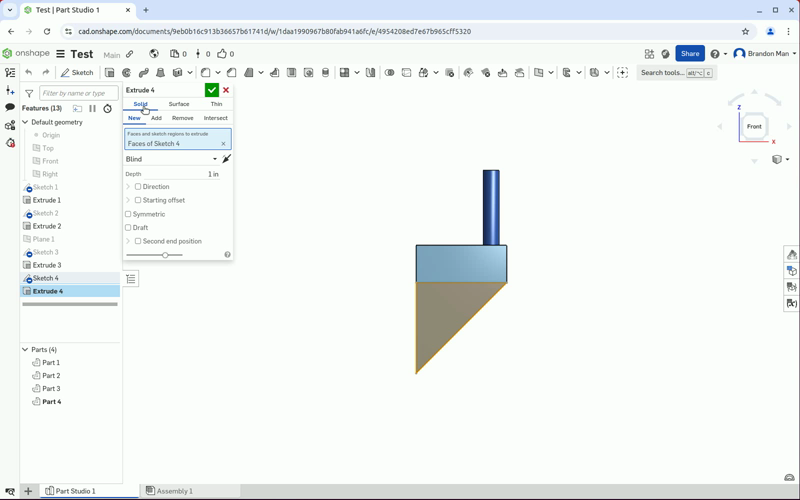
click(143, 106)
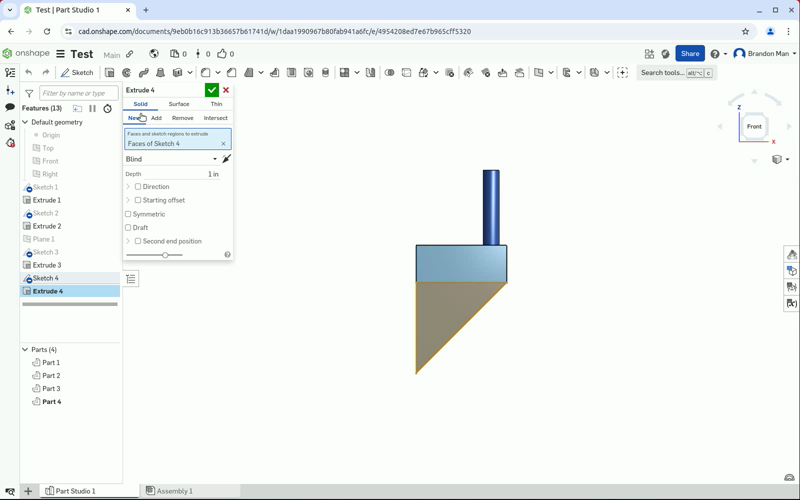
mouse_move(137, 120)
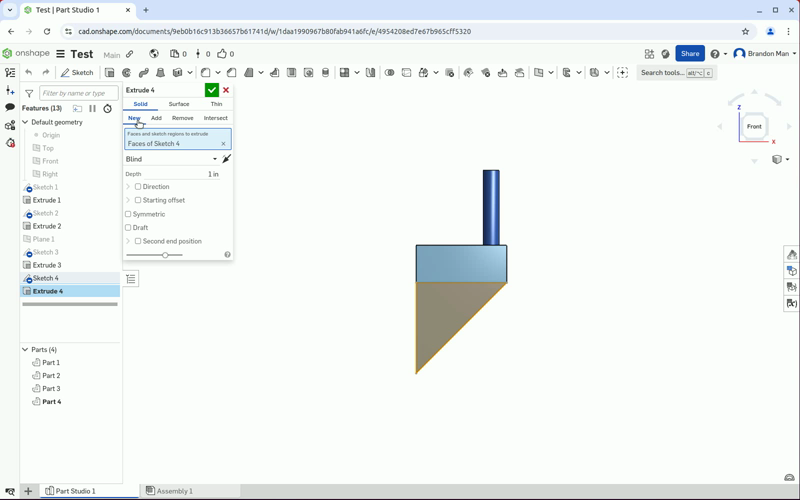
click(137, 120)
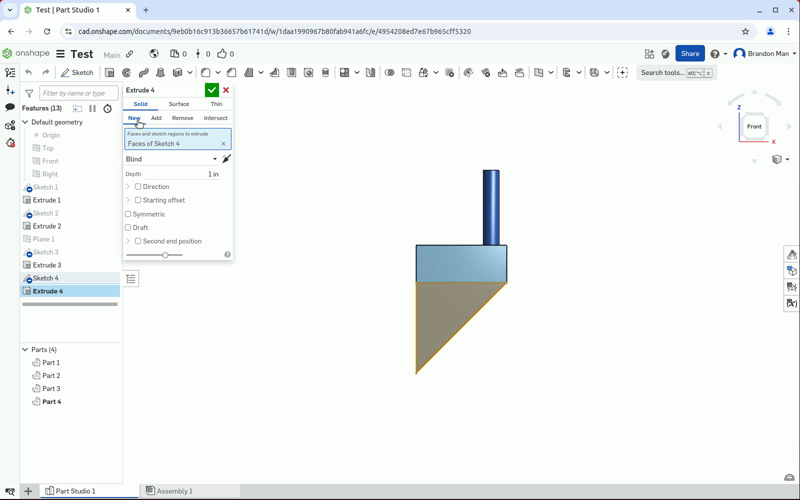
key(tab, 4)
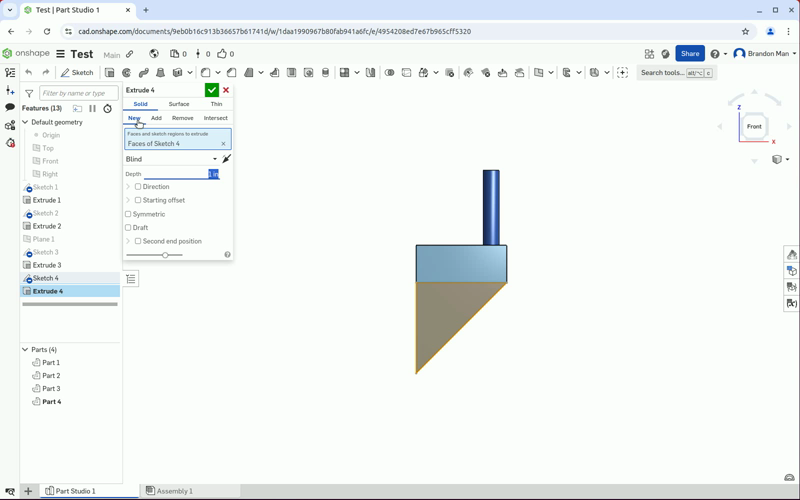
text(1.444)
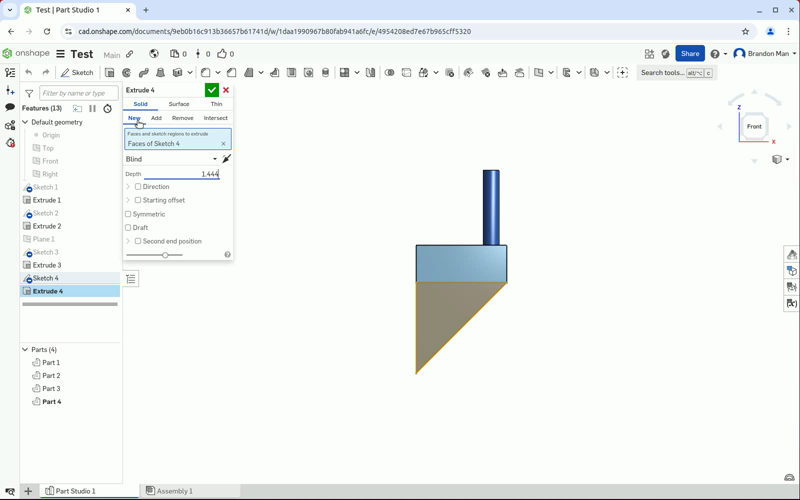
key(tab, 3)
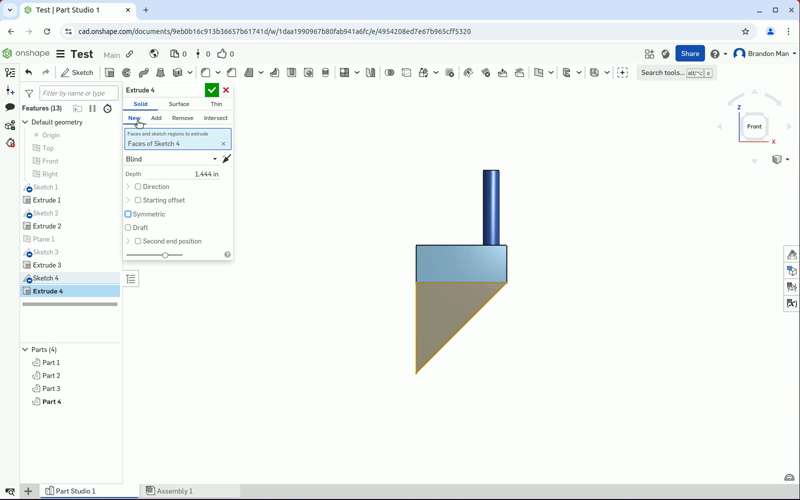
key(space)
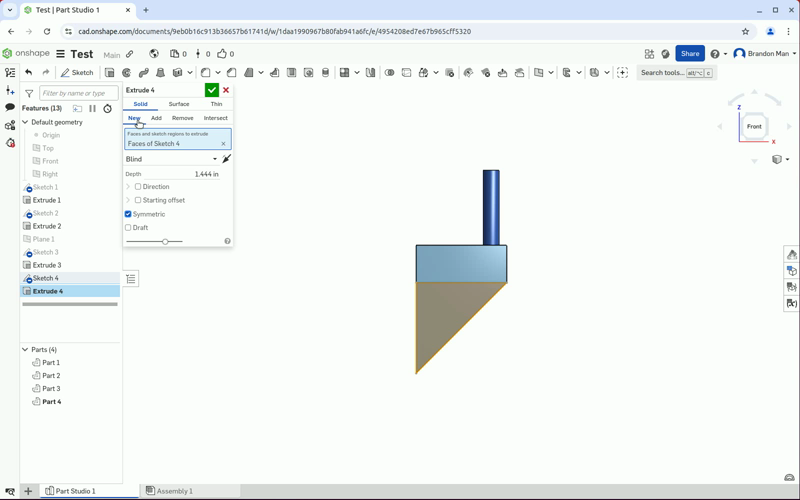
key(enter)
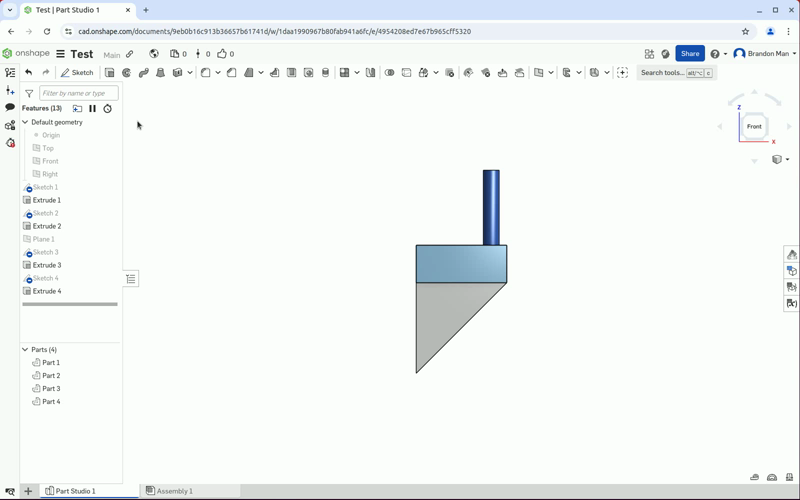
key(shift+h)
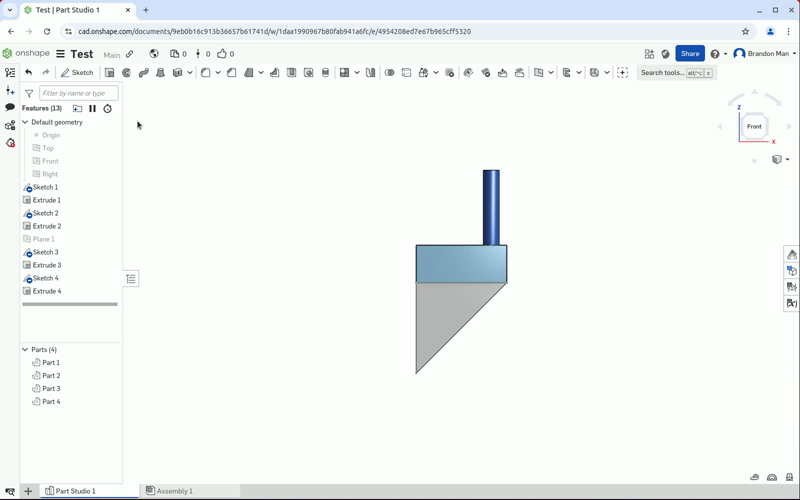
key(shift+h)
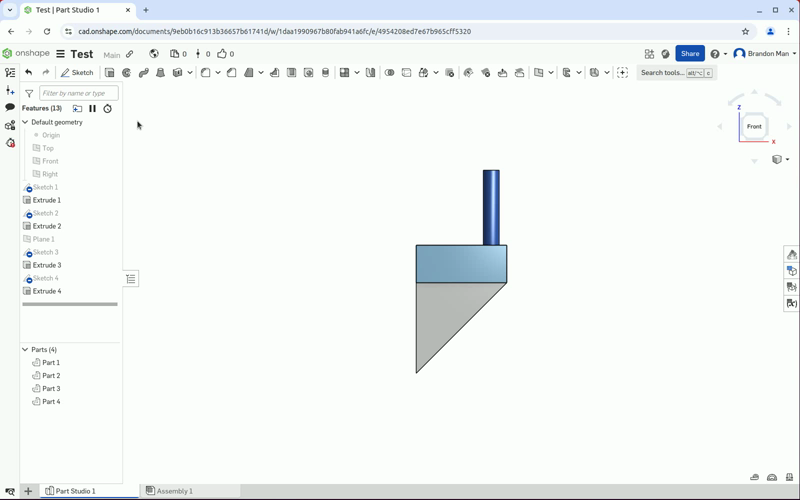
mouse_move(73, 189)
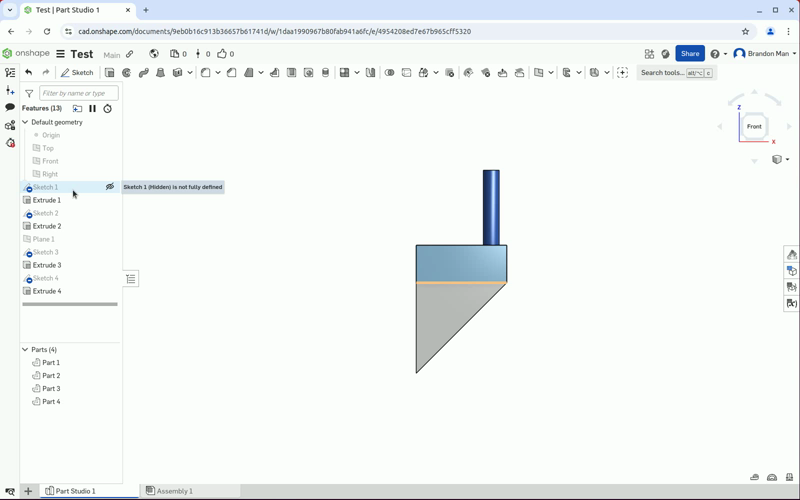
click(73, 189)
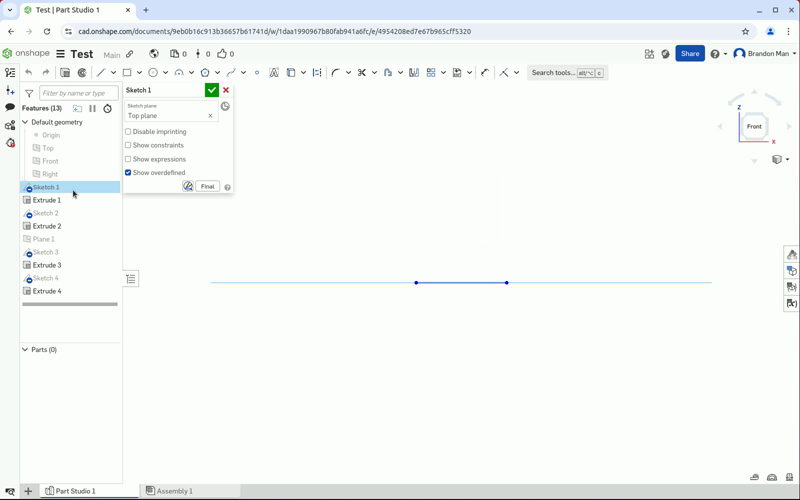
mouse_move(229, 92)
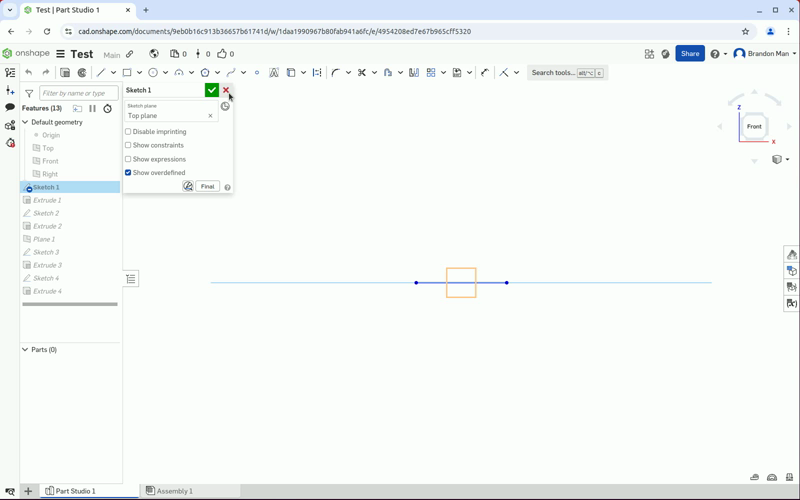
click(229, 92)
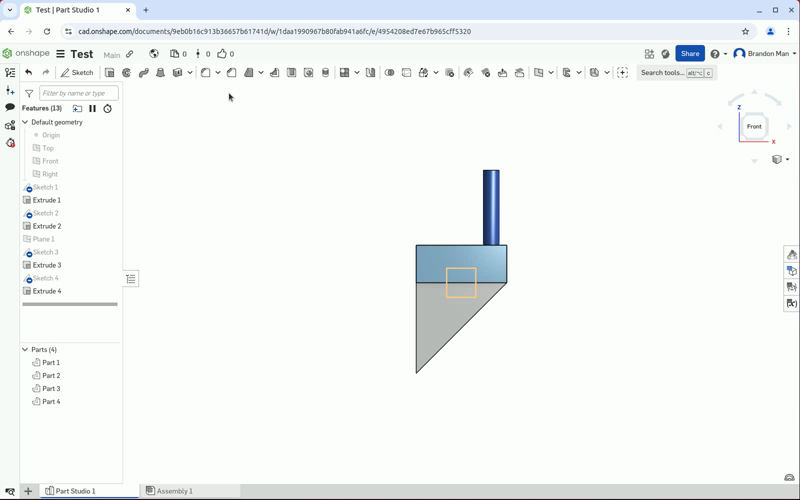
mouse_move(73, 352)
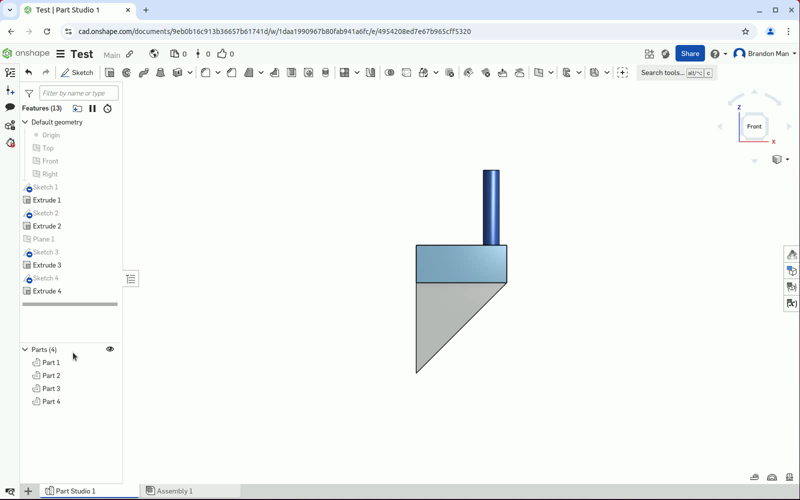
key(y)
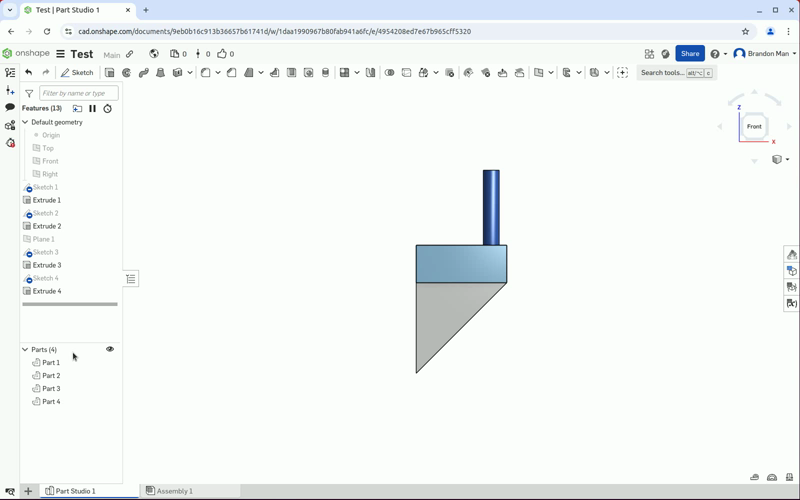
key(shift+p)
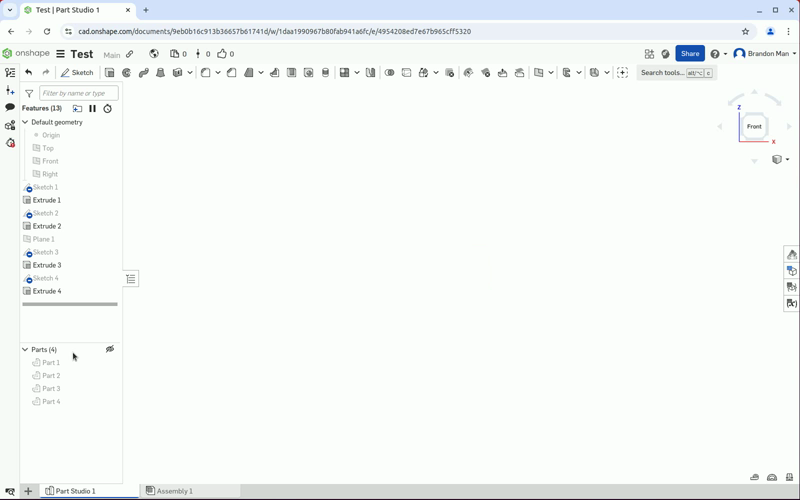
key(space)
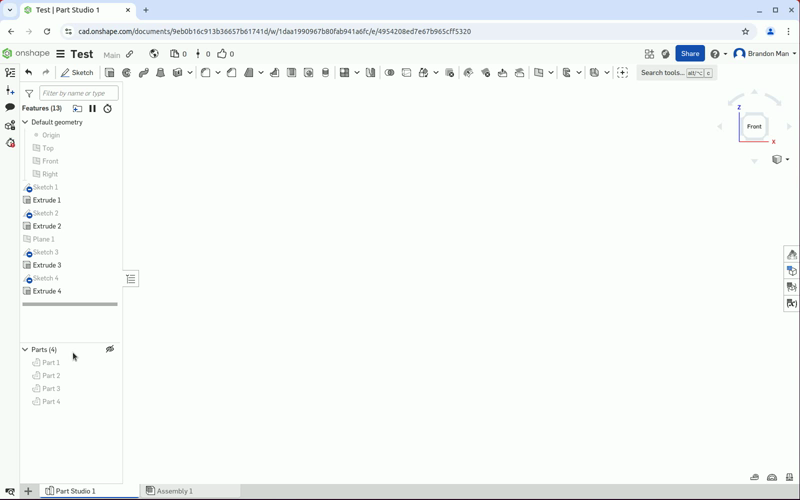
key_down(shift)
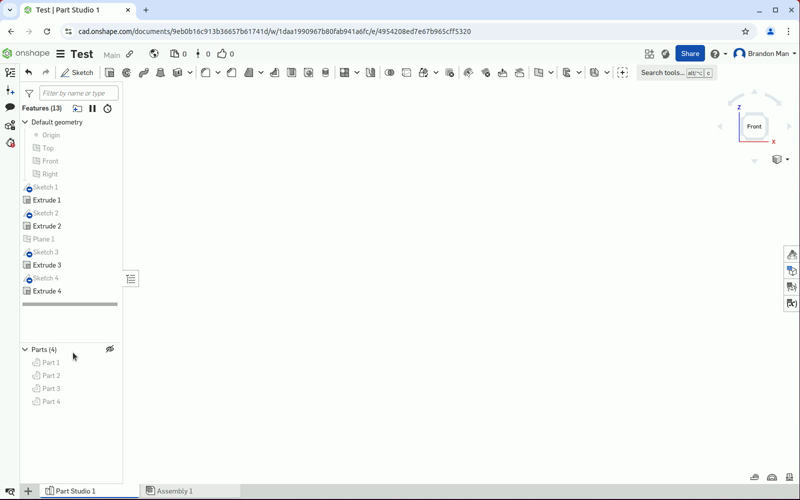
key(down)
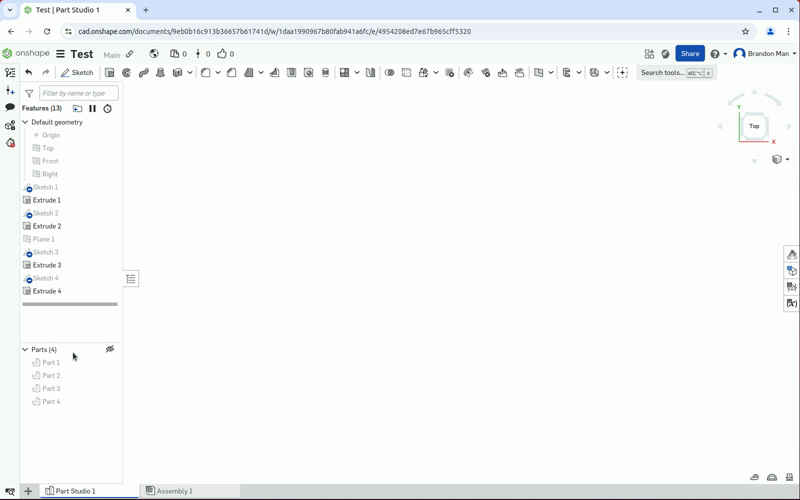
key_up(shift)
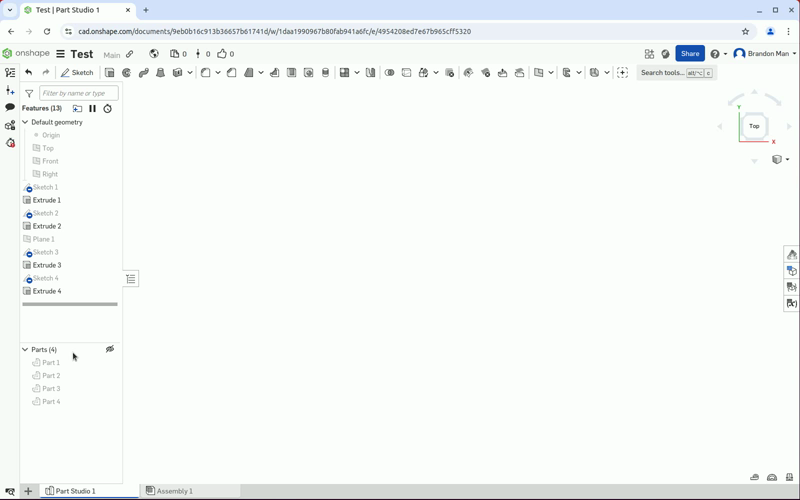
mouse_move(73, 352)
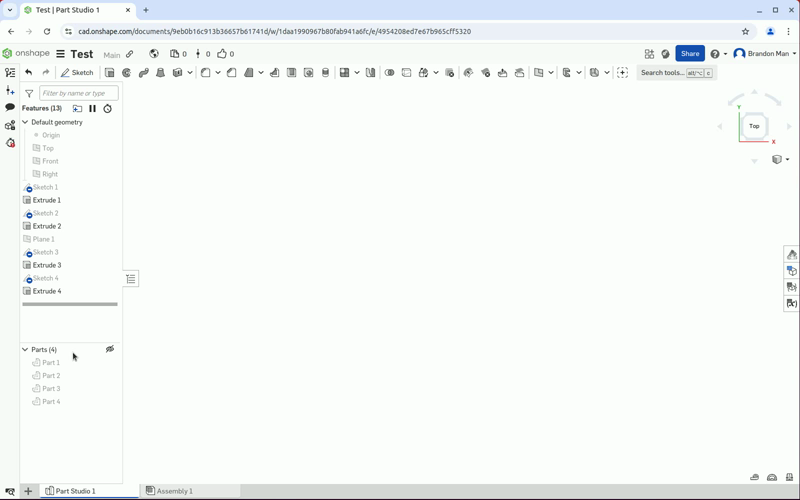
key(shift+y)
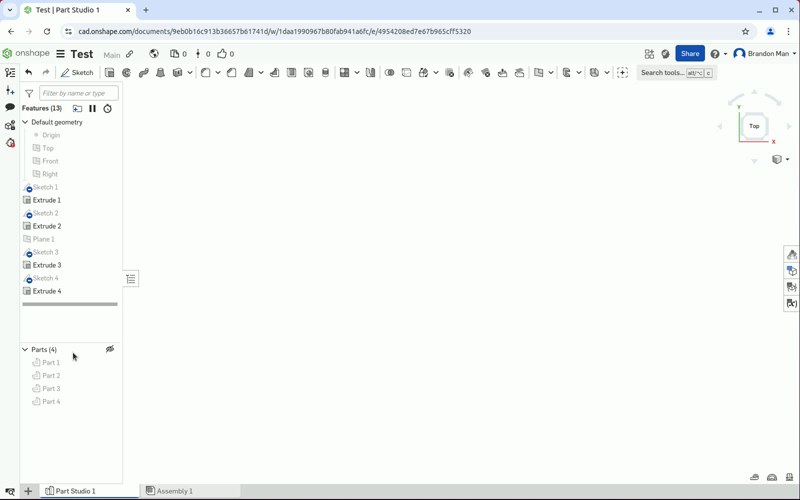
key(shift+s)
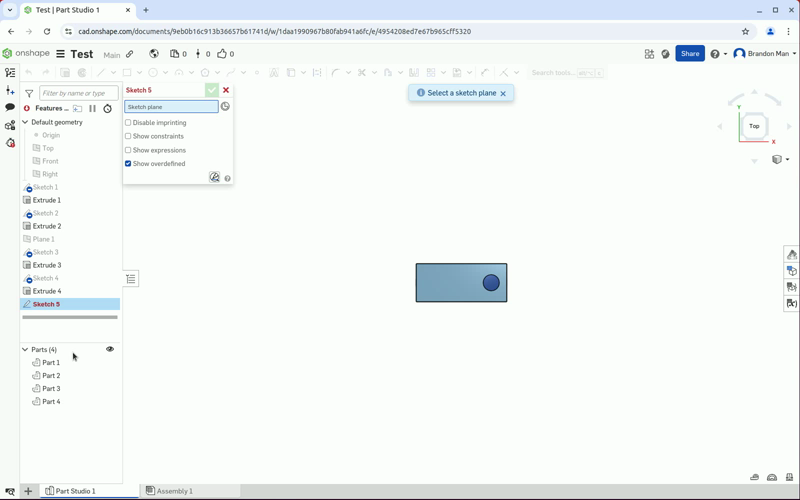
mouse_move(73, 241)
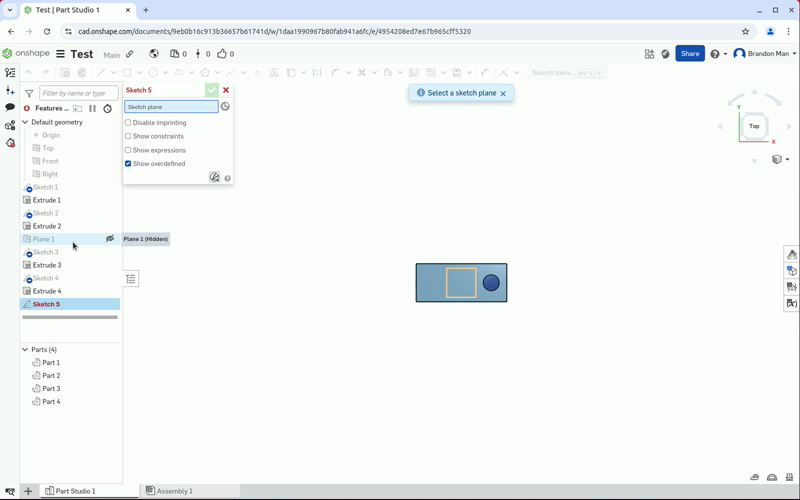
click(73, 241)
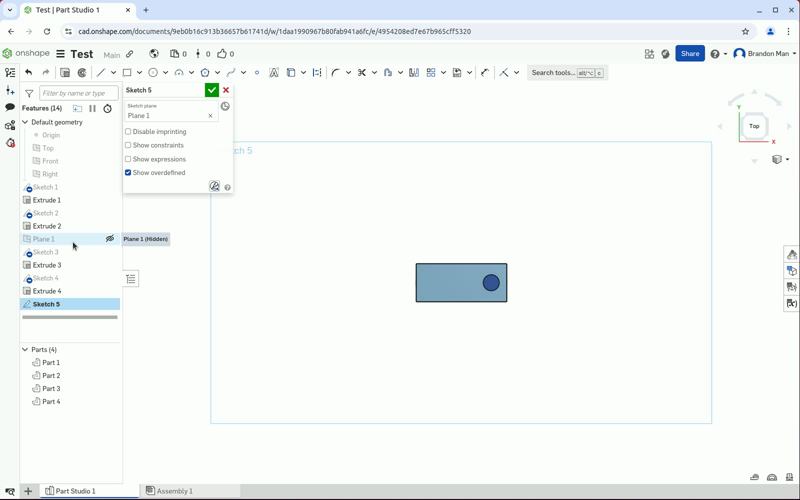
mouse_move(73, 352)
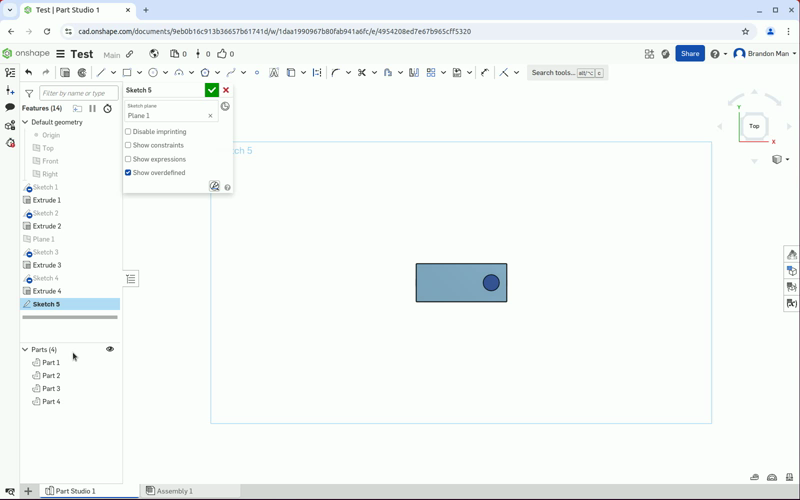
key(y)
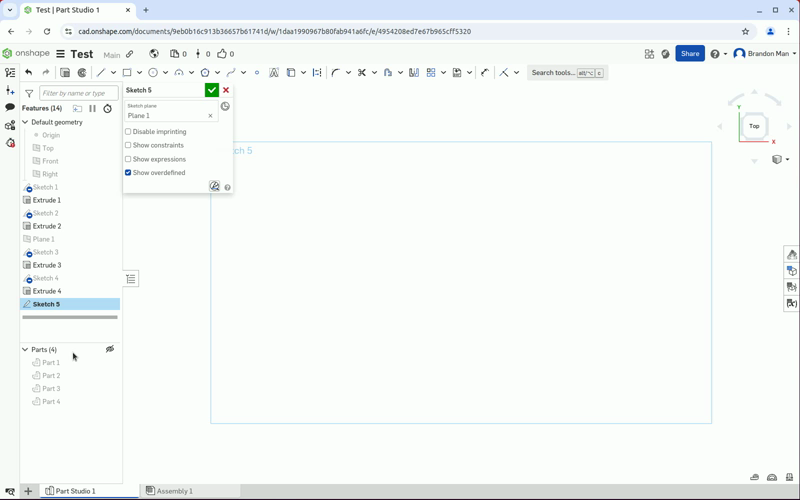
key(l)
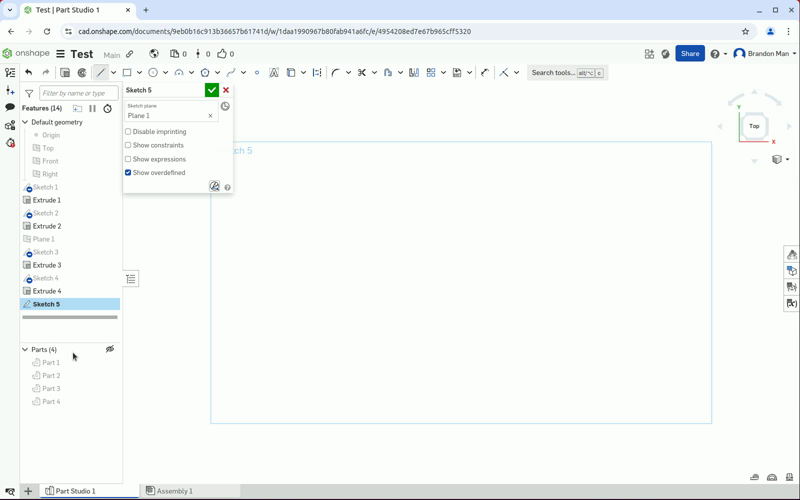
key_down(shift)
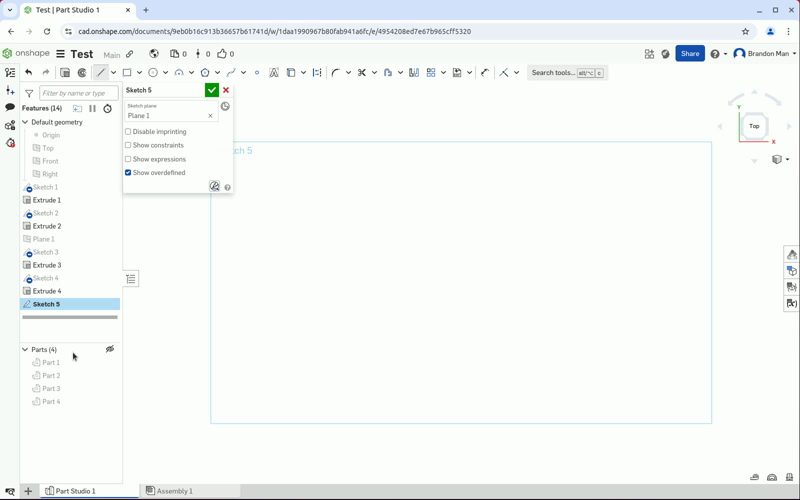
mouse_move(505, 294)
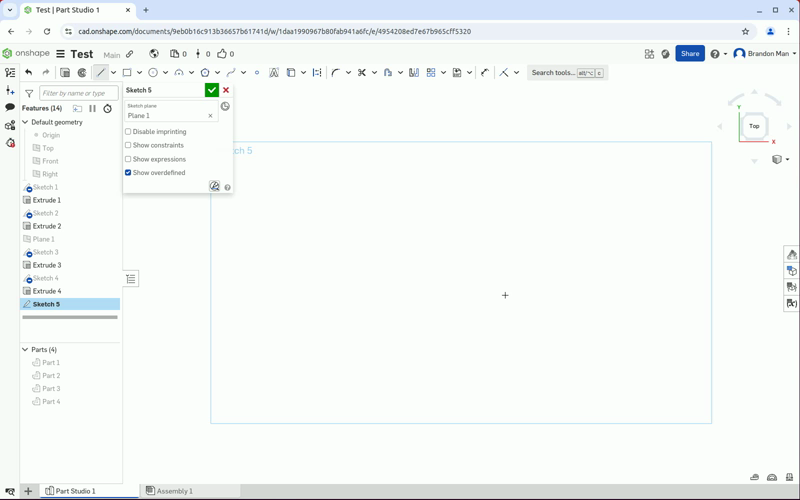
click(505, 294)
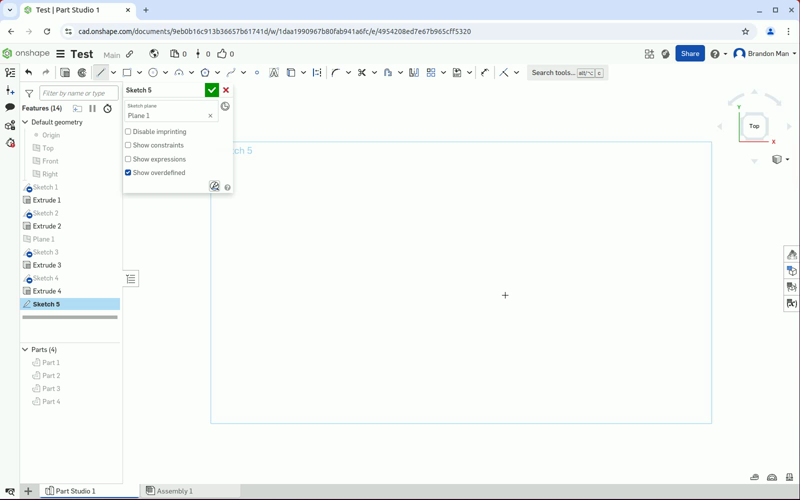
key_up(shift)
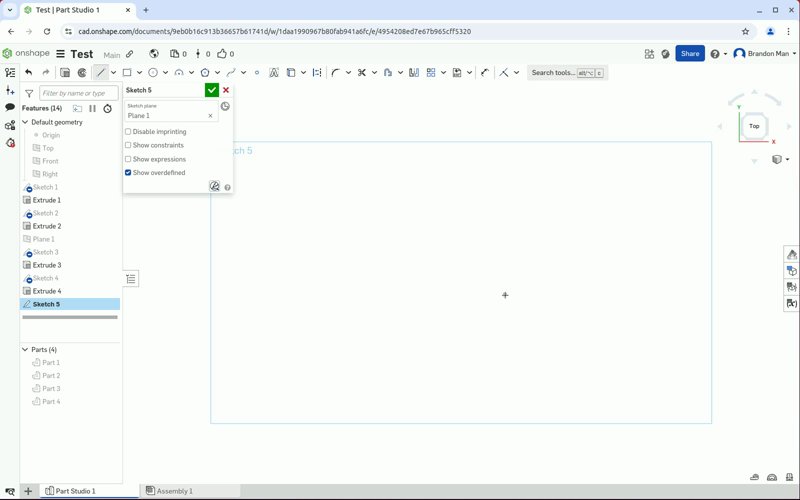
key_down(shift)
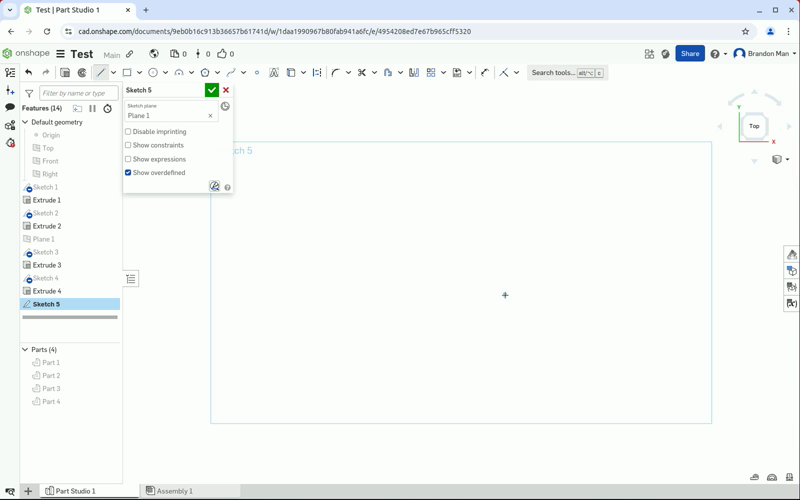
mouse_move(535, 294)
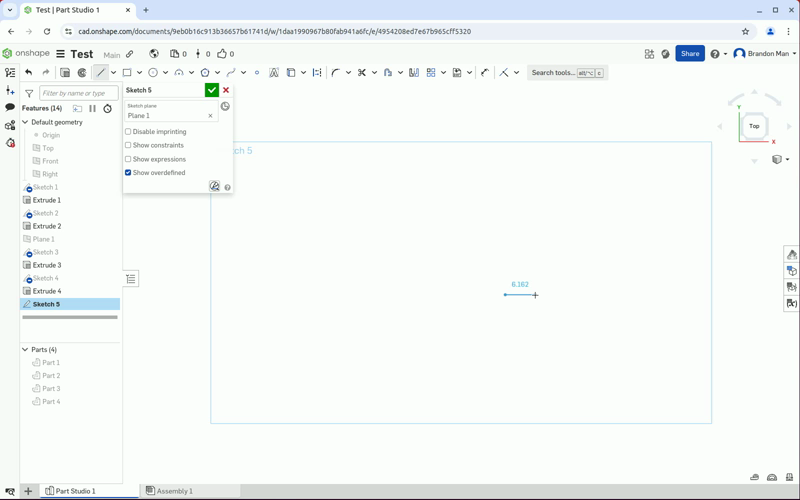
mouse_move(505, 271)
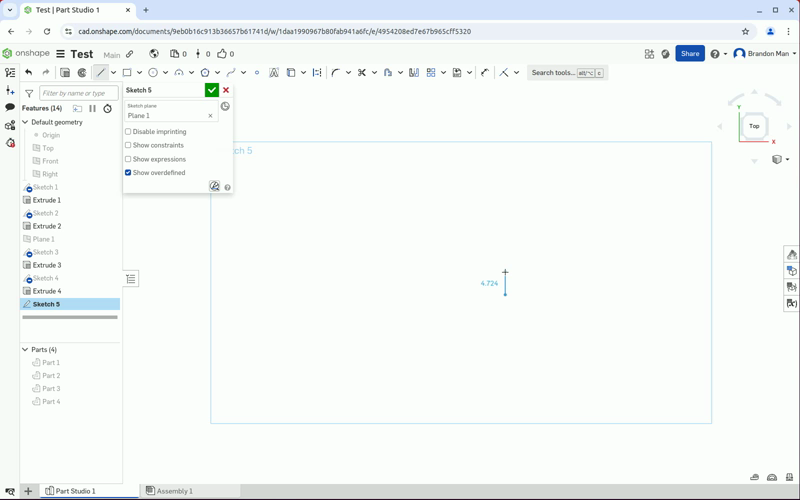
click(505, 271)
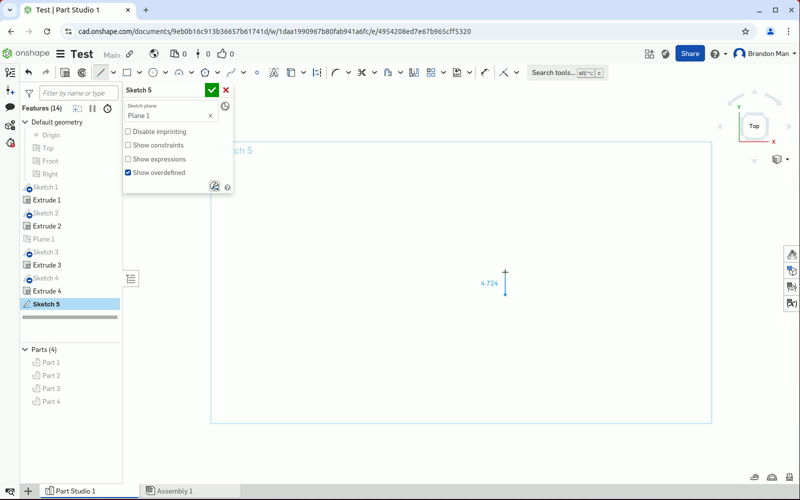
key_up(shift)
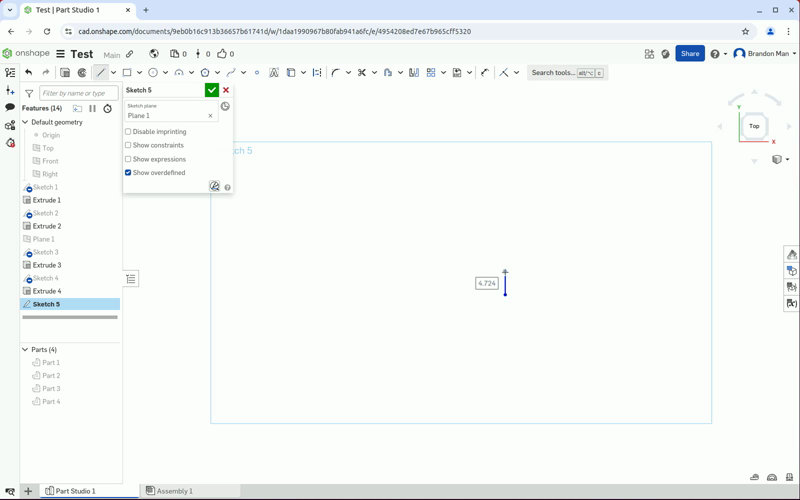
key(esc)
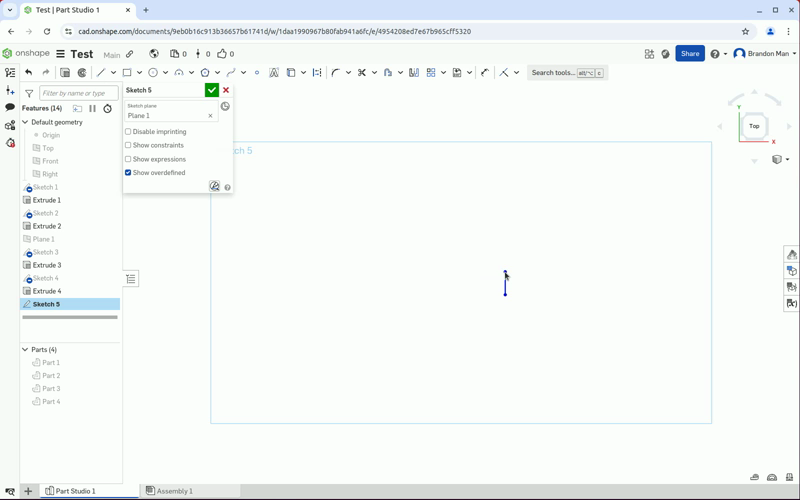
key(a)
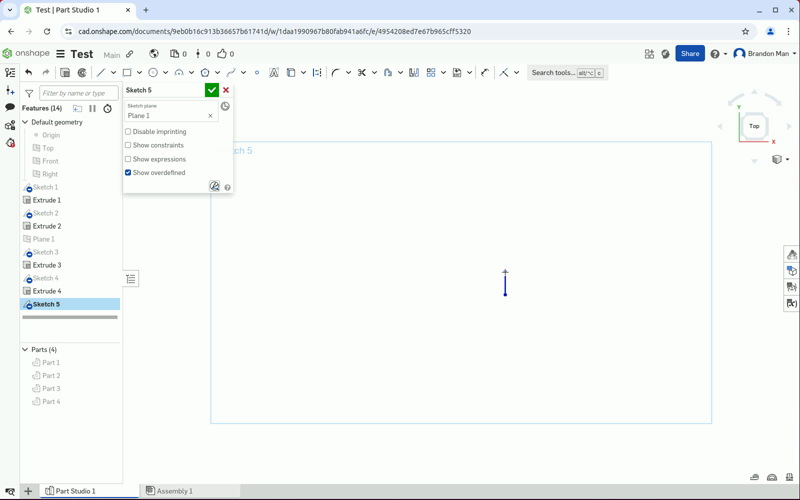
mouse_move(505, 271)
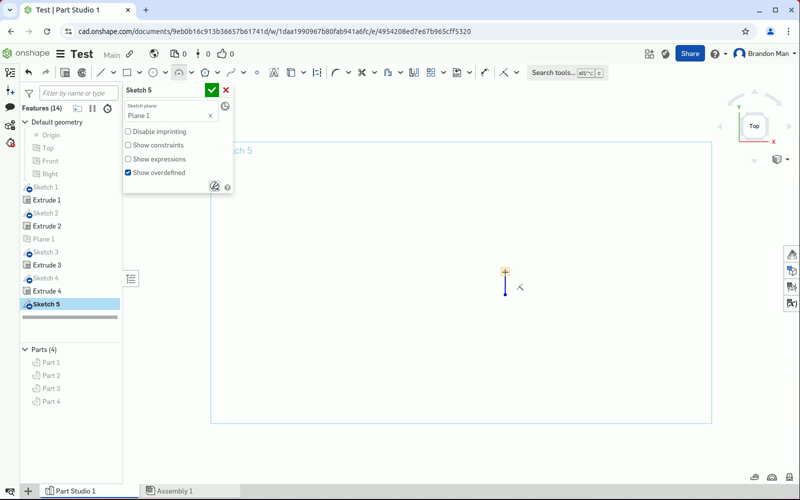
click(505, 271)
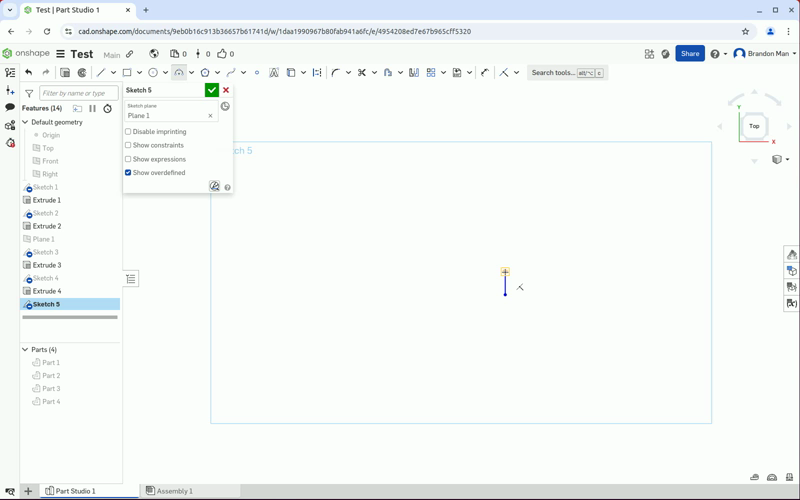
mouse_move(505, 294)
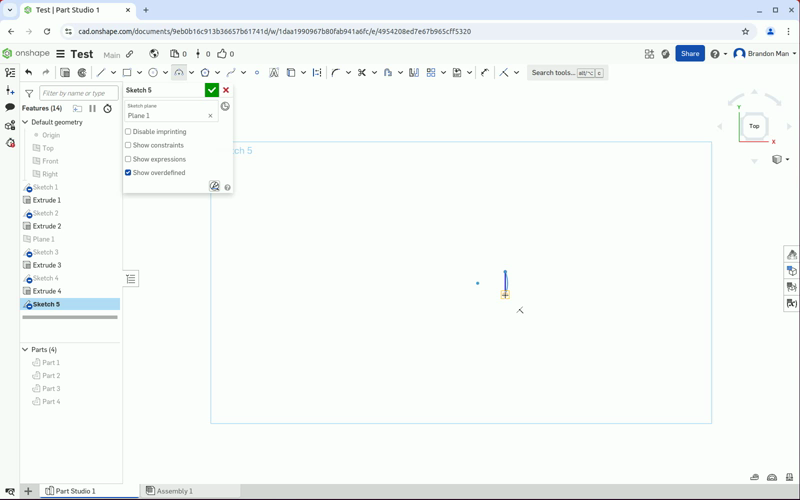
click(505, 294)
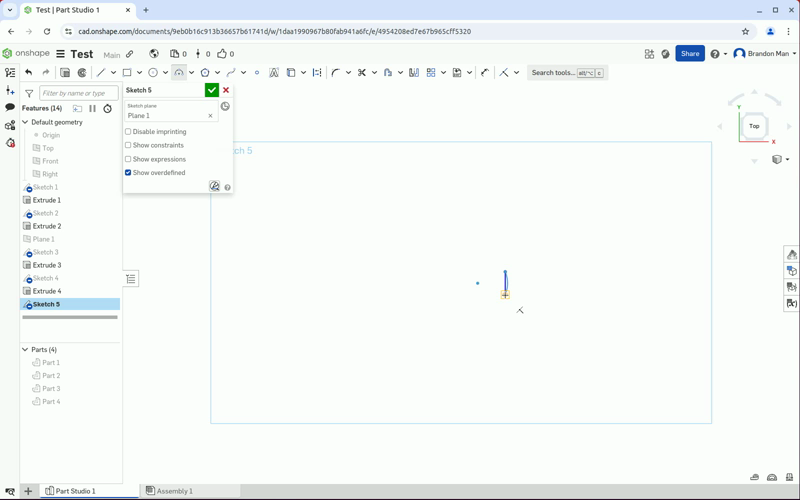
key_down(shift)
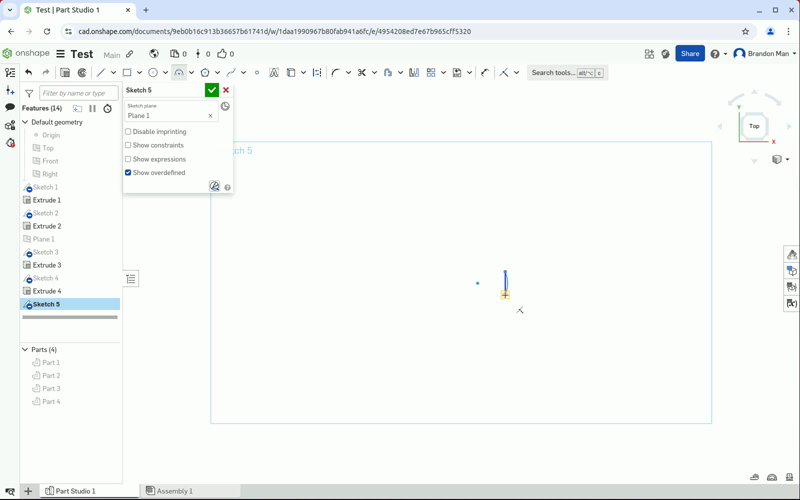
mouse_move(470, 283)
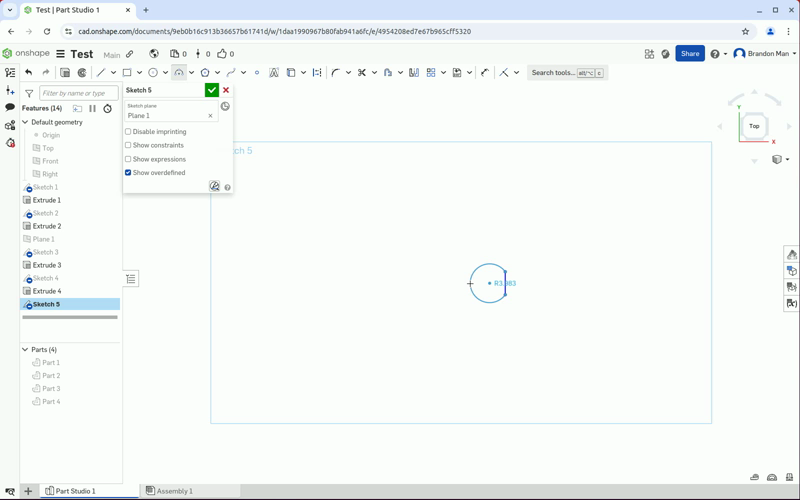
click(470, 283)
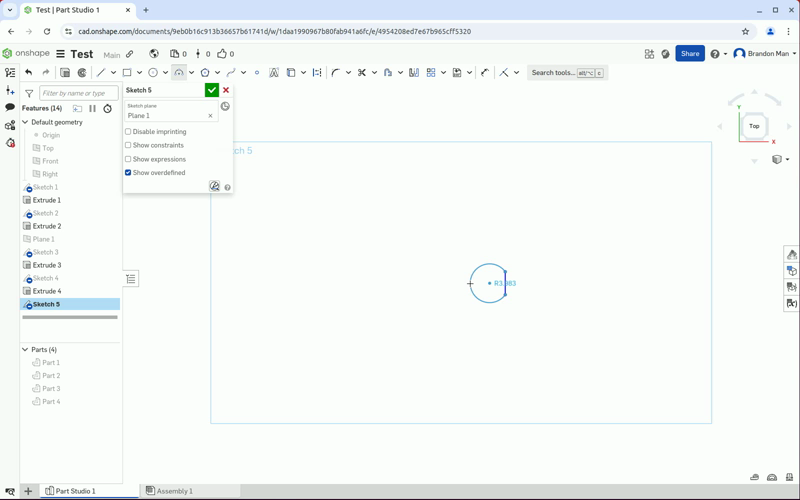
key_up(shift)
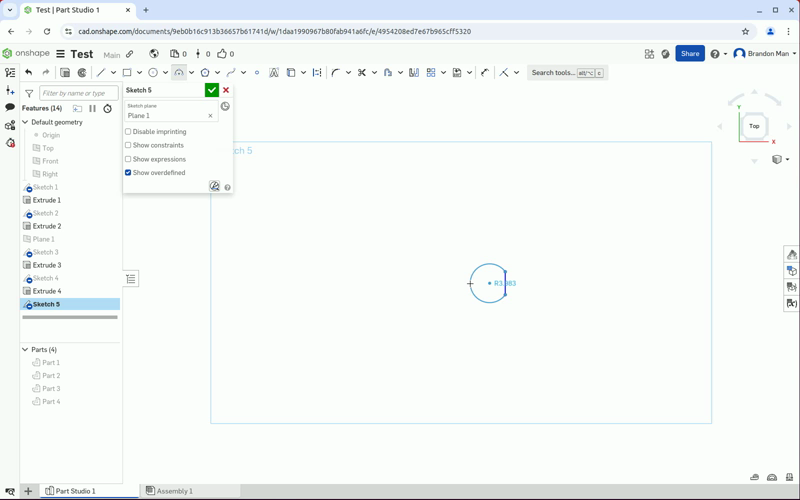
key(esc)
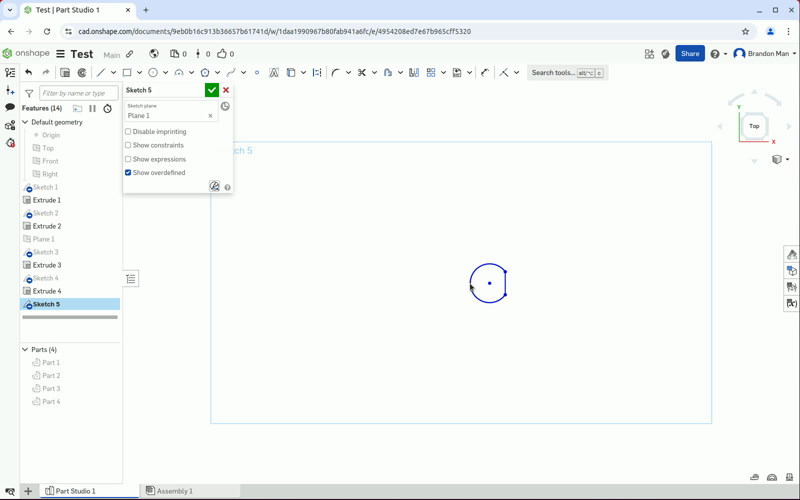
key(c)
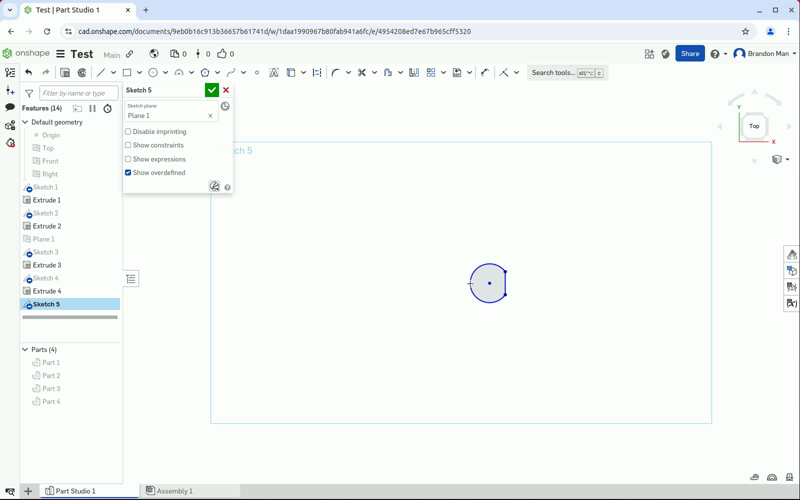
key_down(shift)
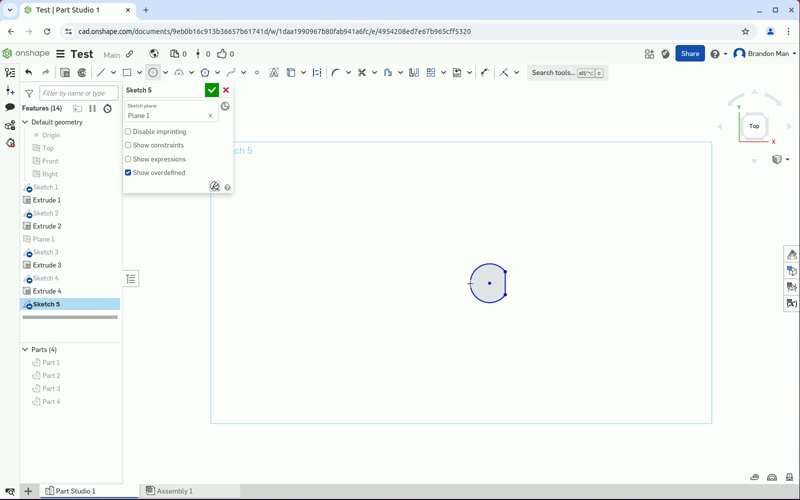
mouse_move(489, 282)
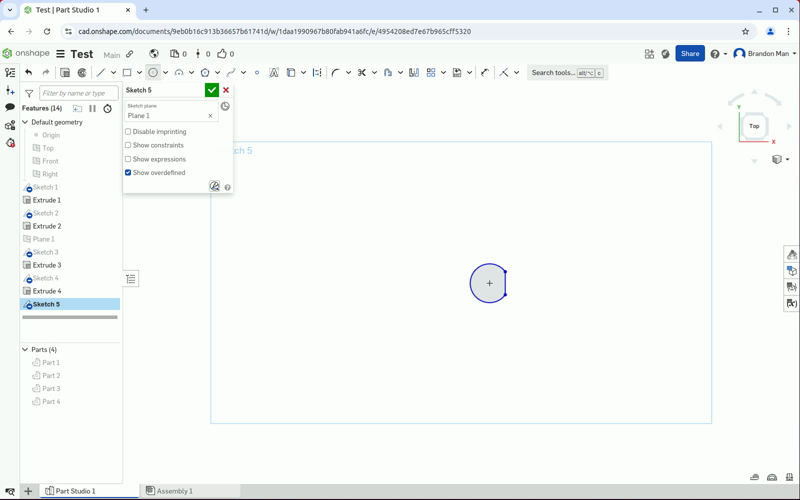
click(489, 282)
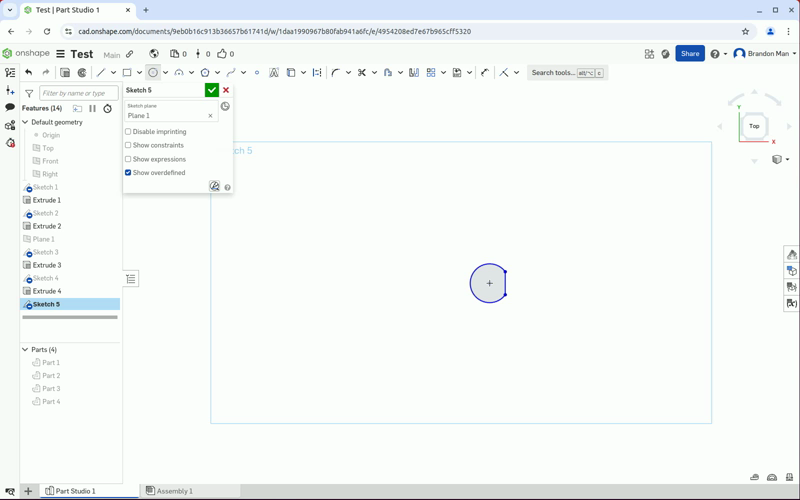
key_up(shift)
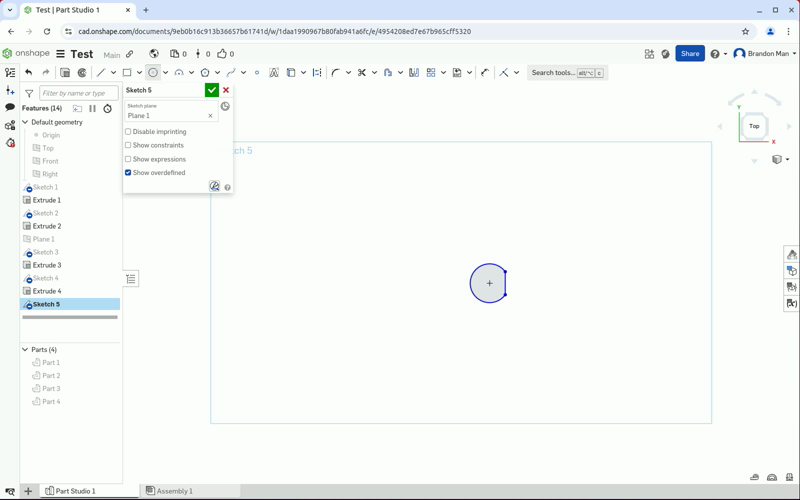
mouse_move(497, 282)
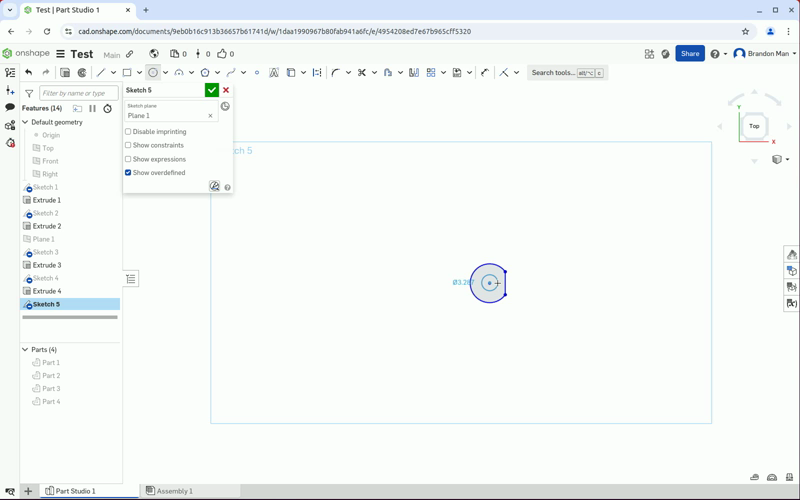
click(497, 282)
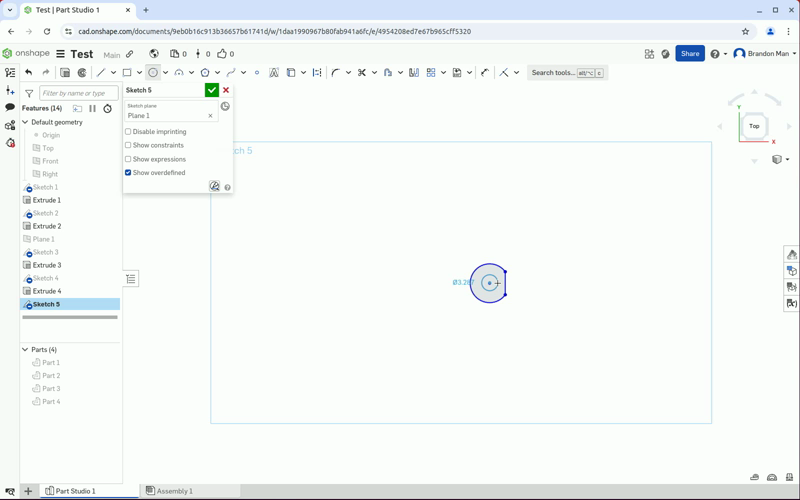
key(esc)
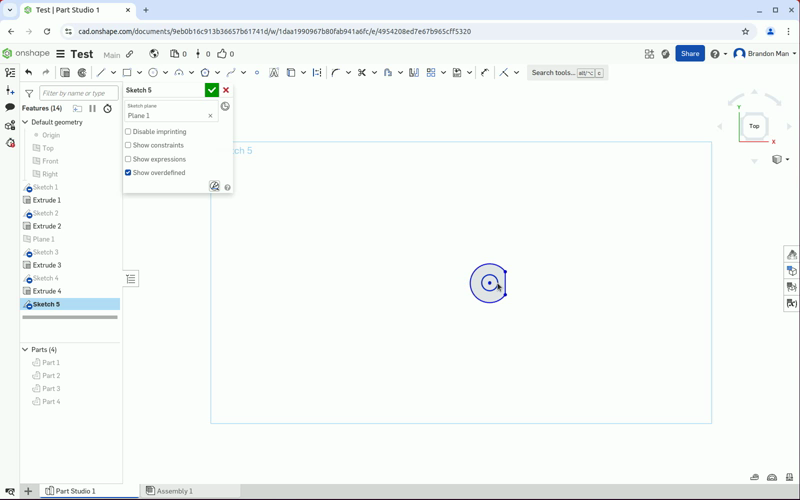
mouse_move(474, 294)
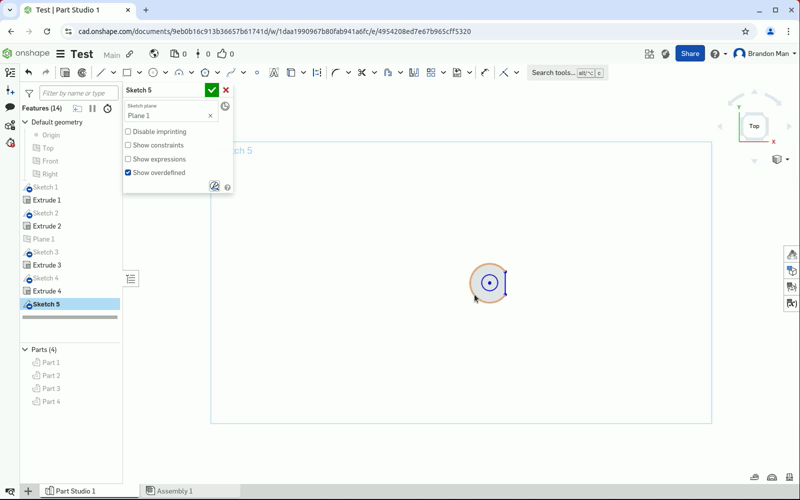
scroll(6)
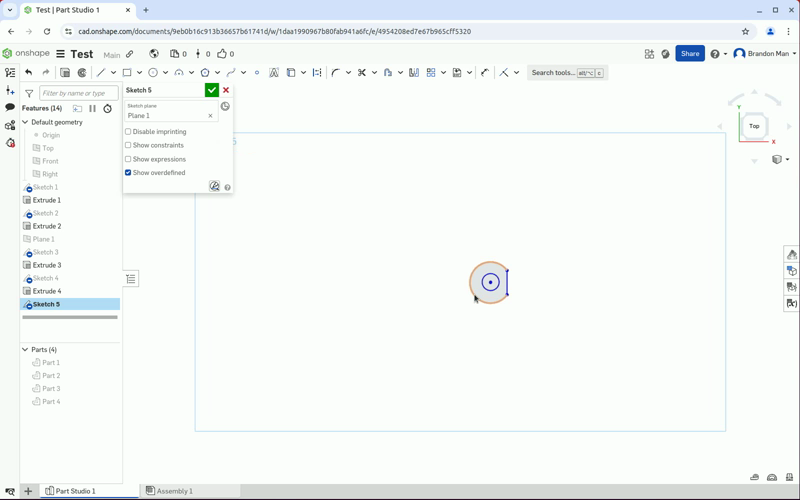
scroll(6)
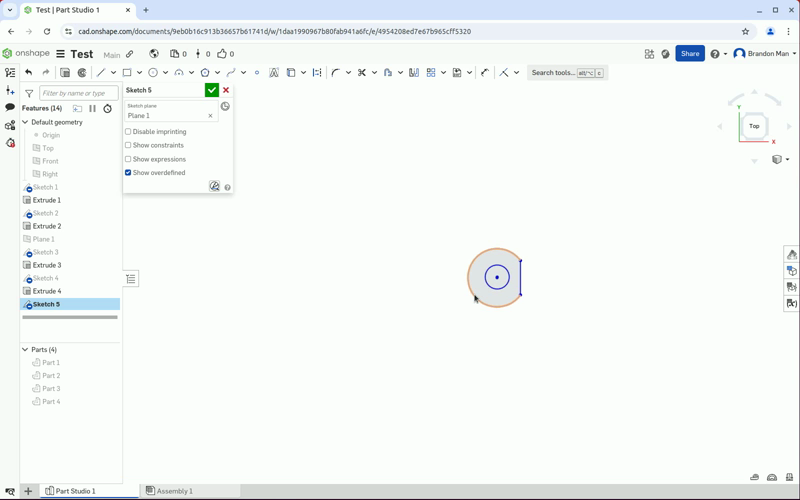
scroll(6)
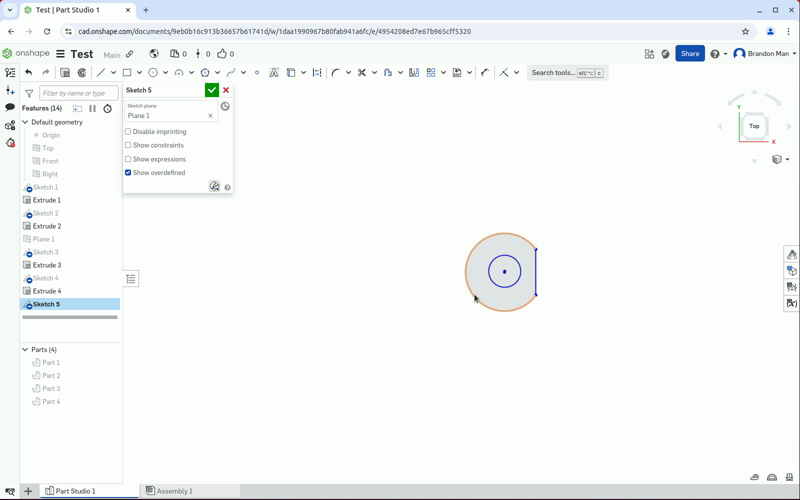
scroll(6)
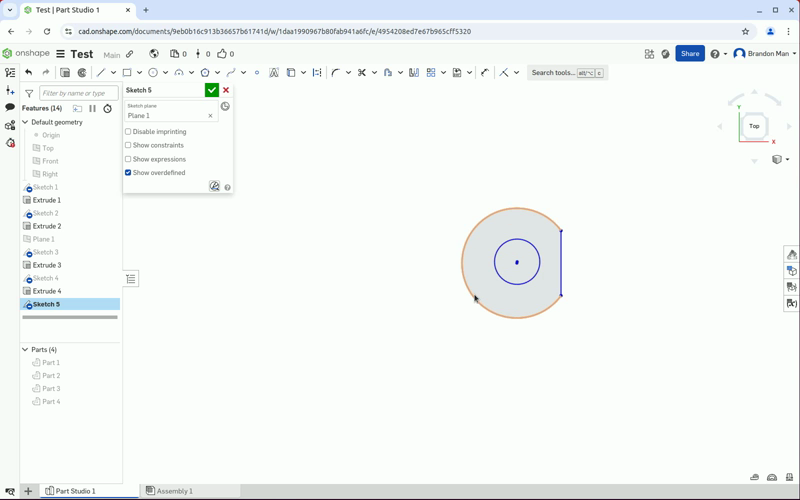
scroll(6)
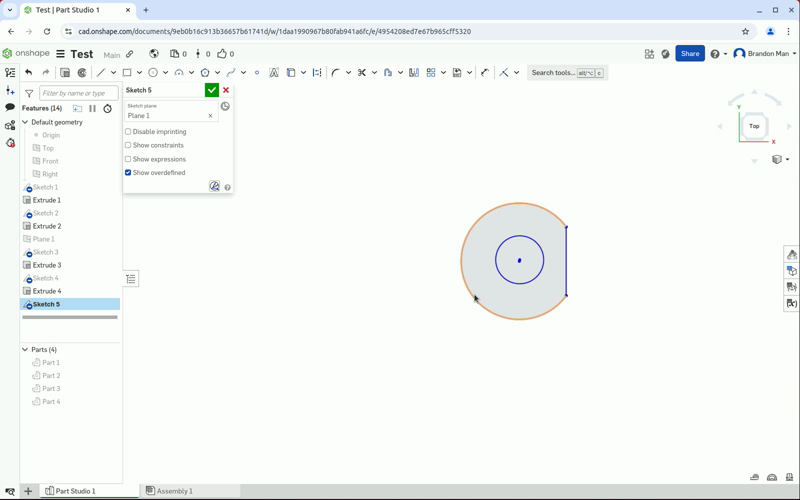
scroll(6)
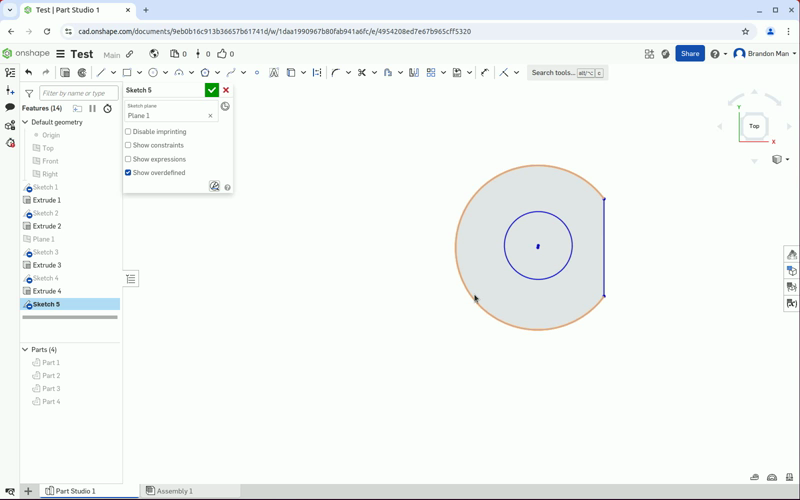
scroll(6)
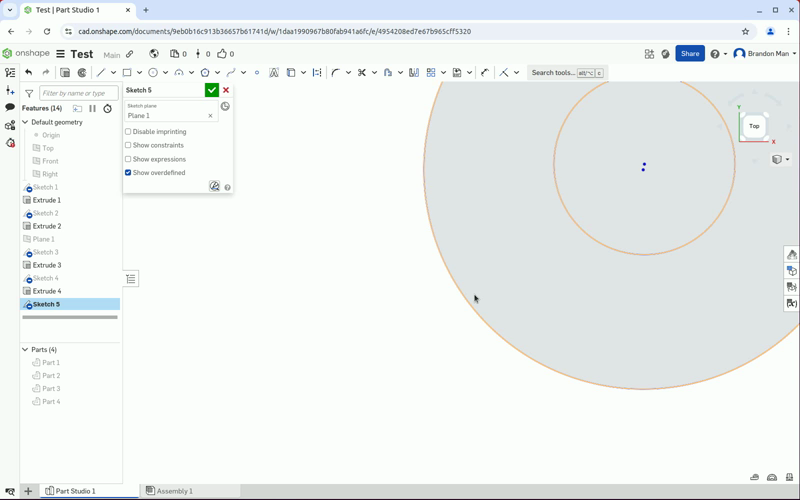
click(474, 294)
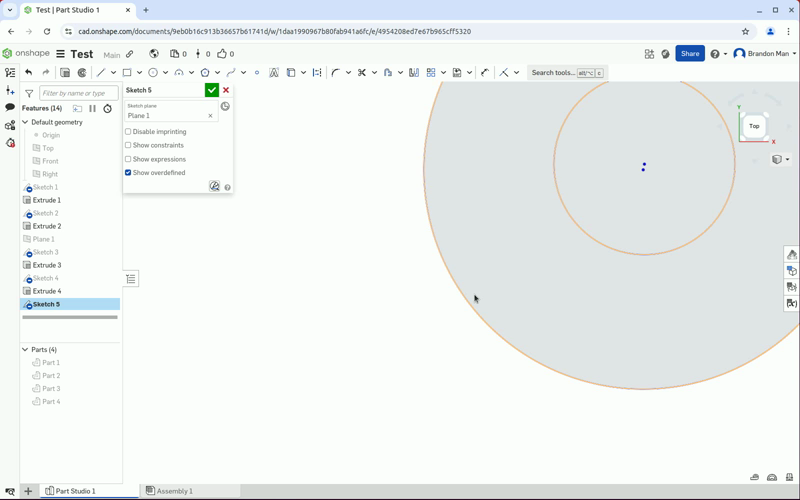
scroll(-6)
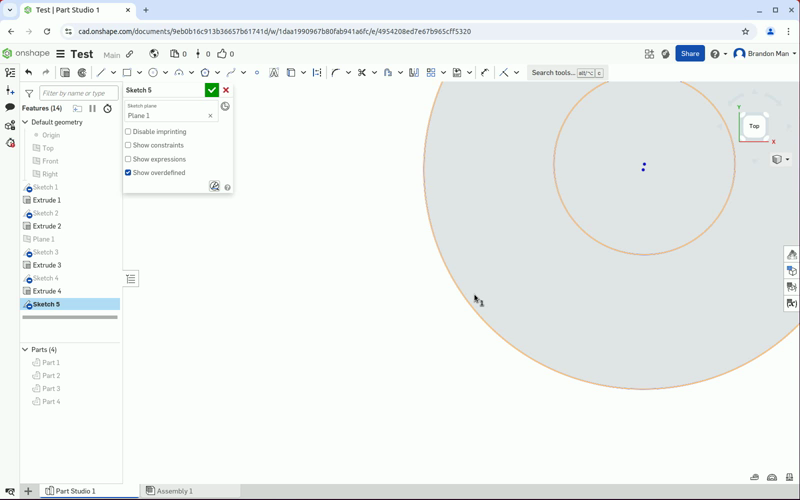
scroll(-6)
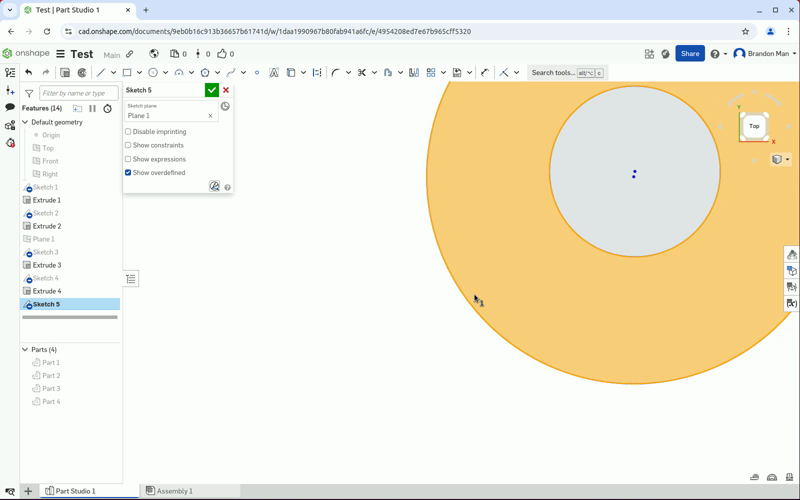
scroll(-6)
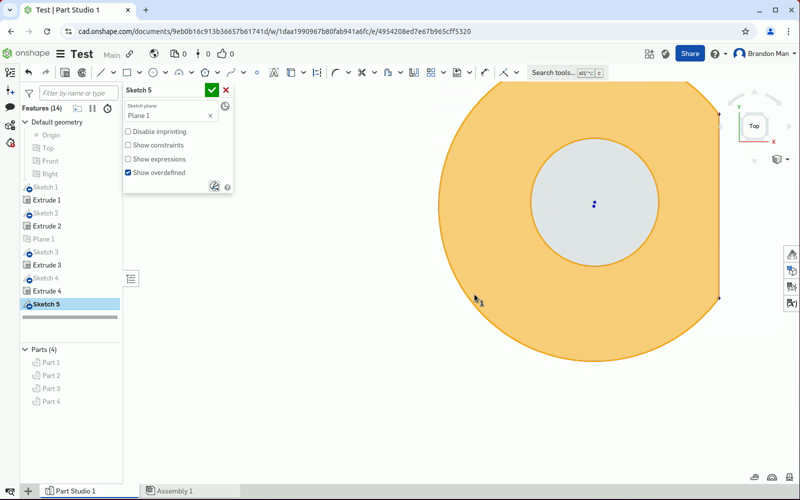
scroll(-6)
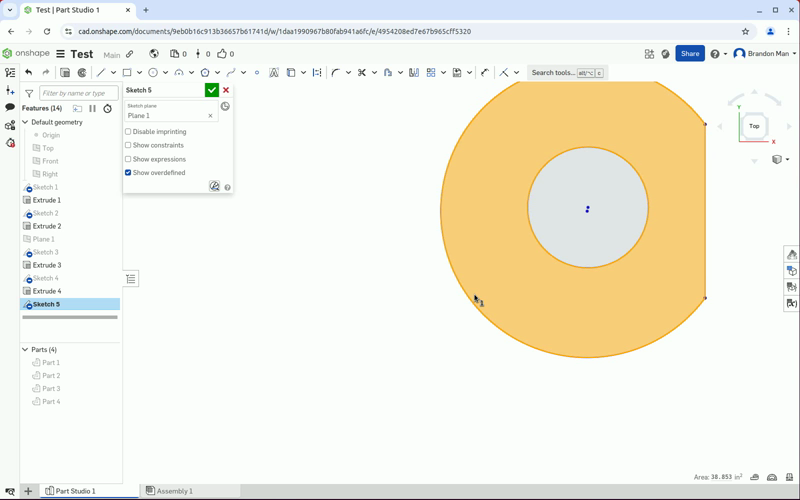
scroll(-6)
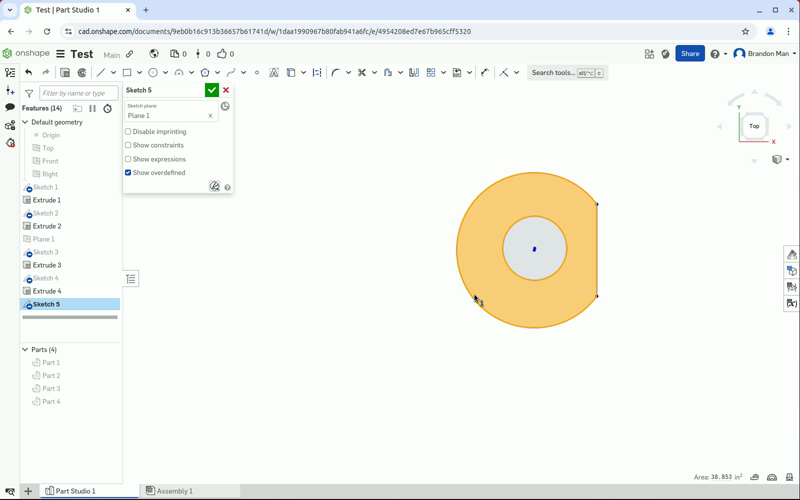
scroll(-6)
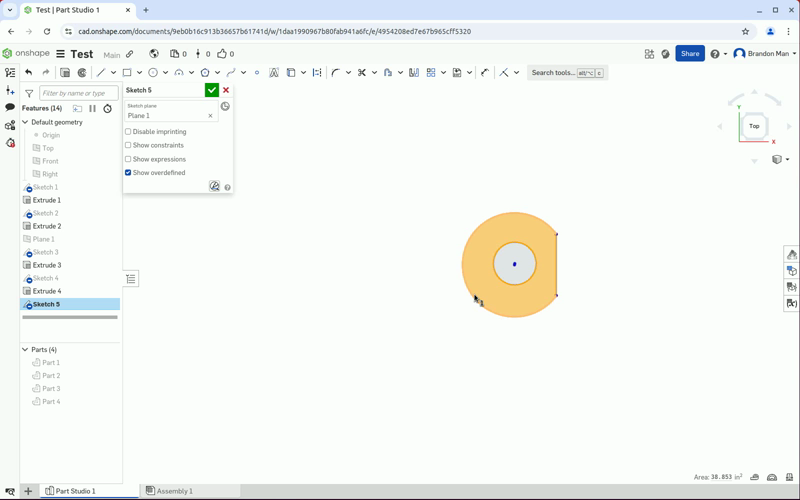
scroll(-6)
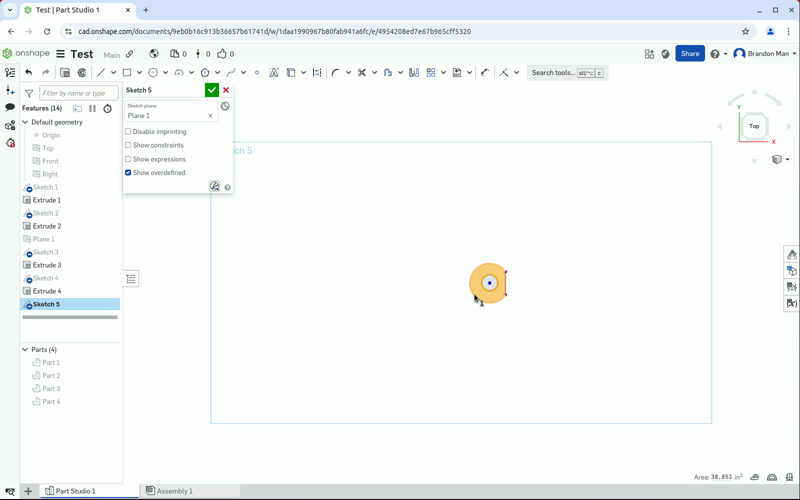
mouse_move(73, 352)
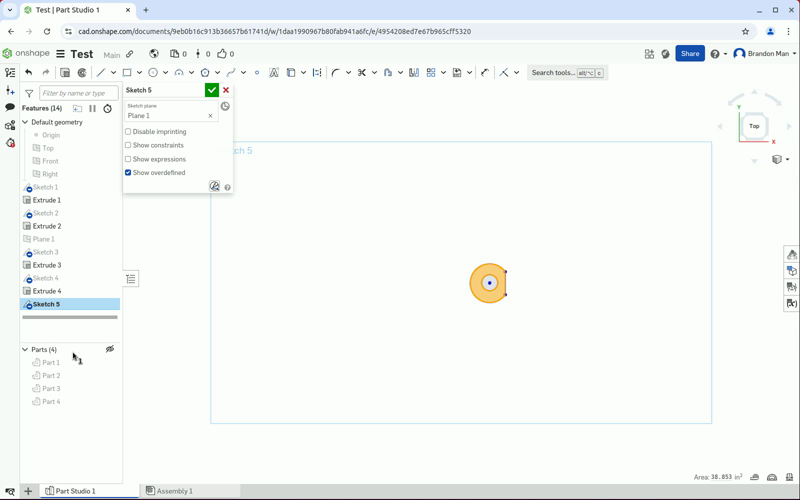
key(shift+y)
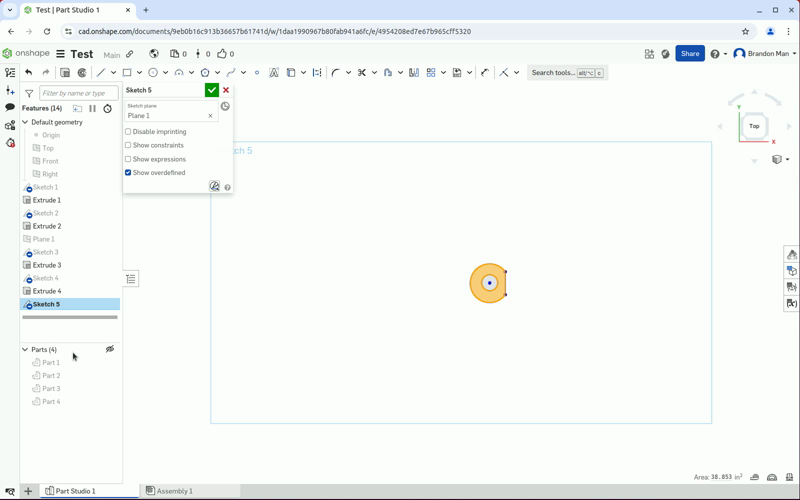
key(shift+e)
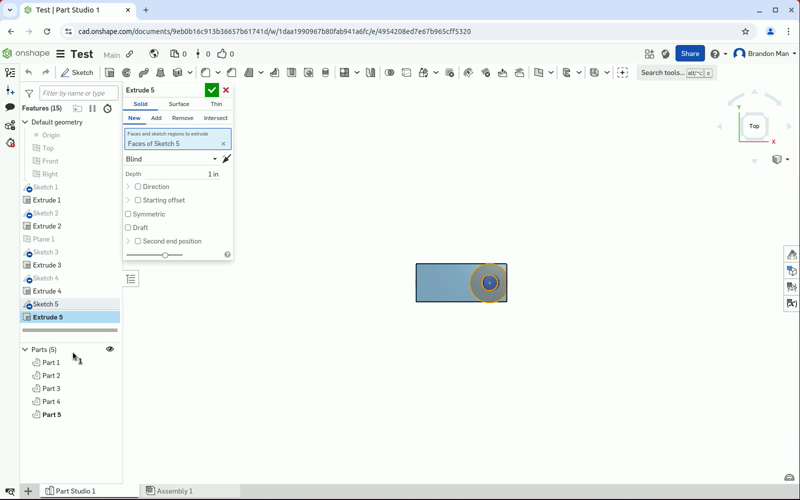
mouse_move(143, 106)
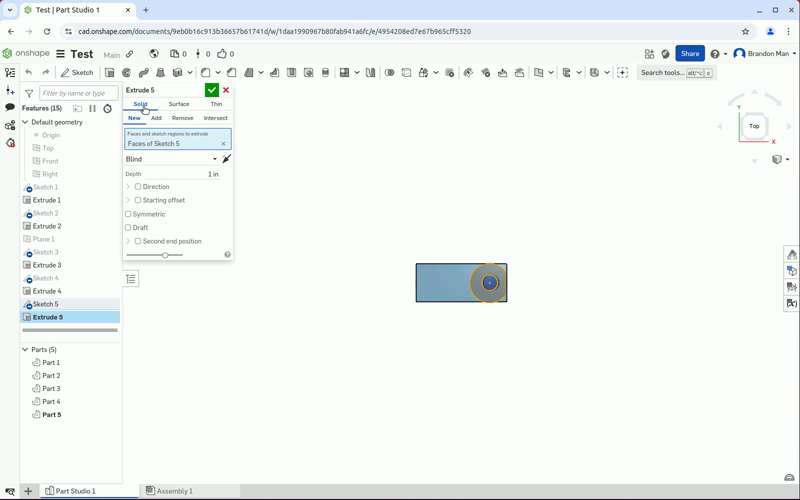
click(143, 106)
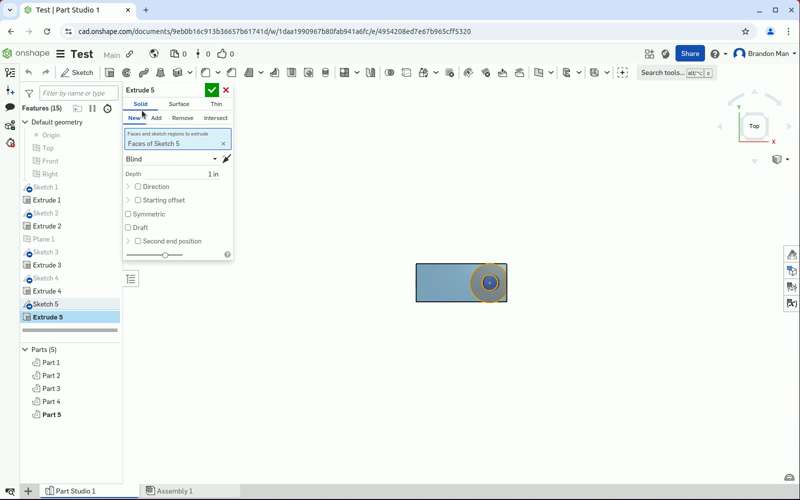
mouse_move(137, 120)
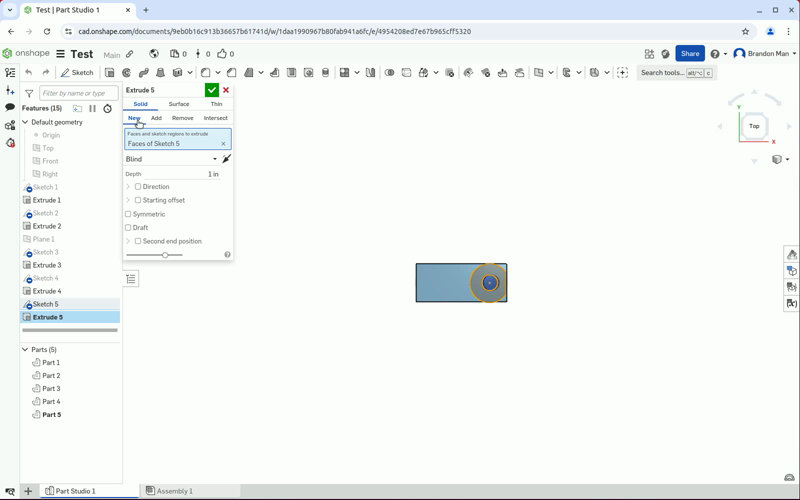
click(137, 120)
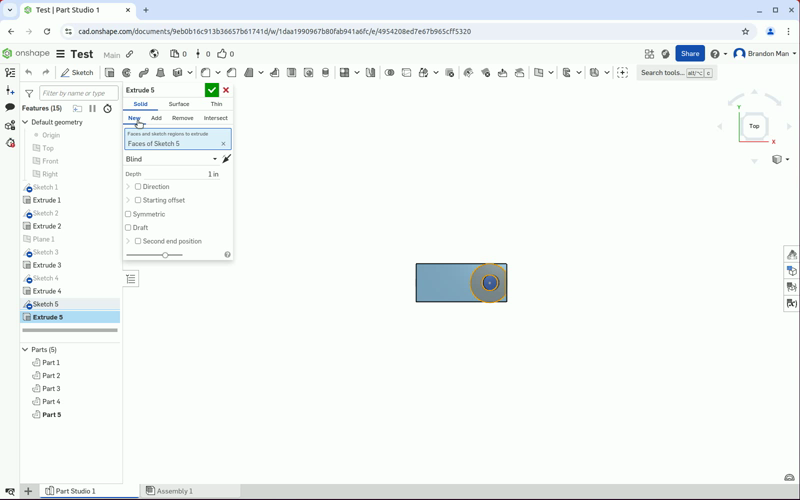
key(tab, 4)
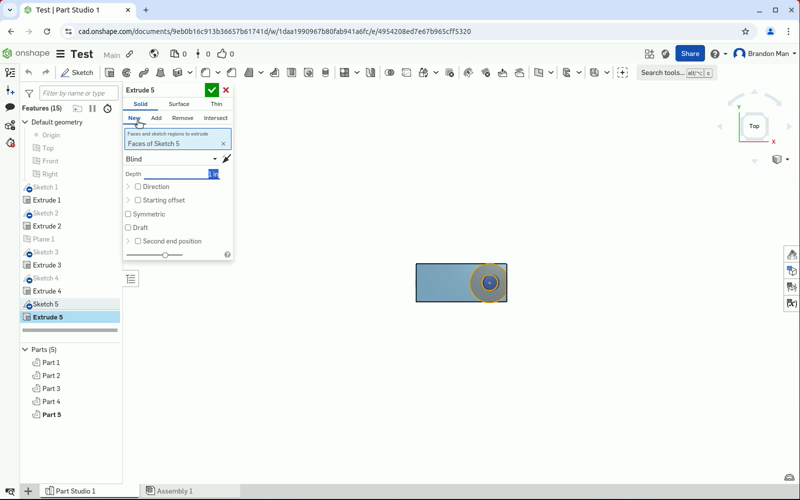
text(0.481)
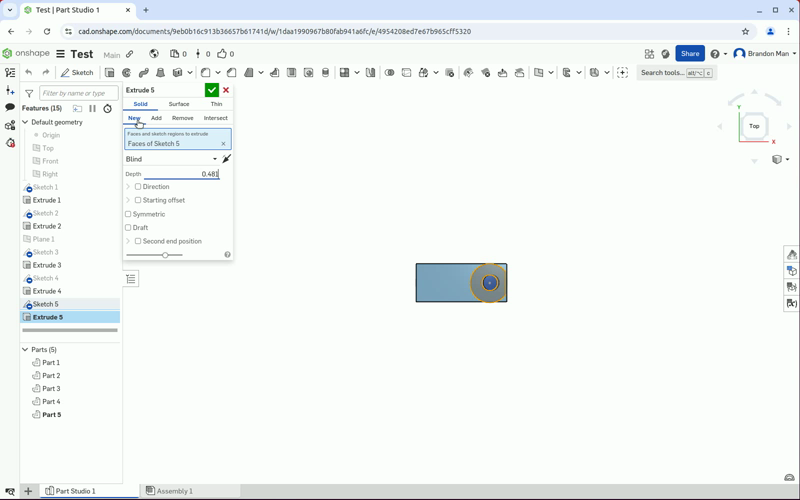
key(enter)
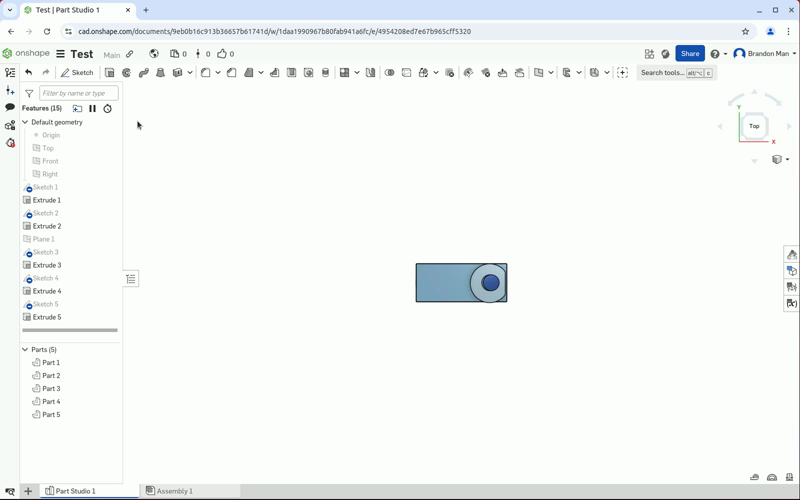
key(shift+h)
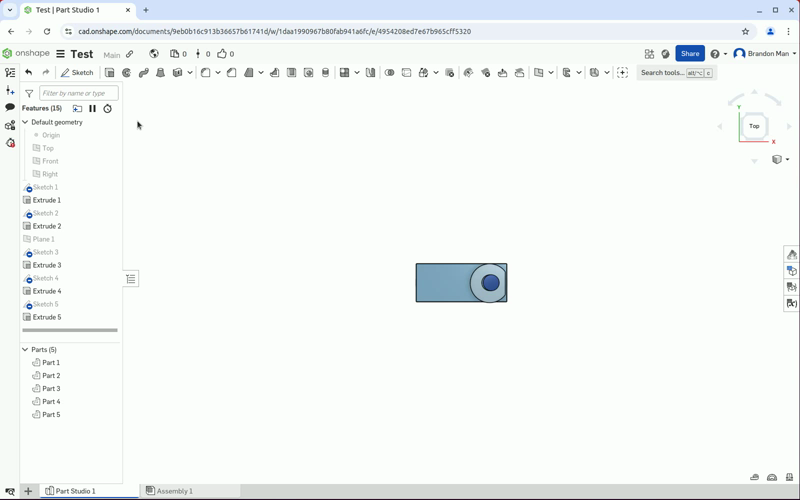
key(shift+h)
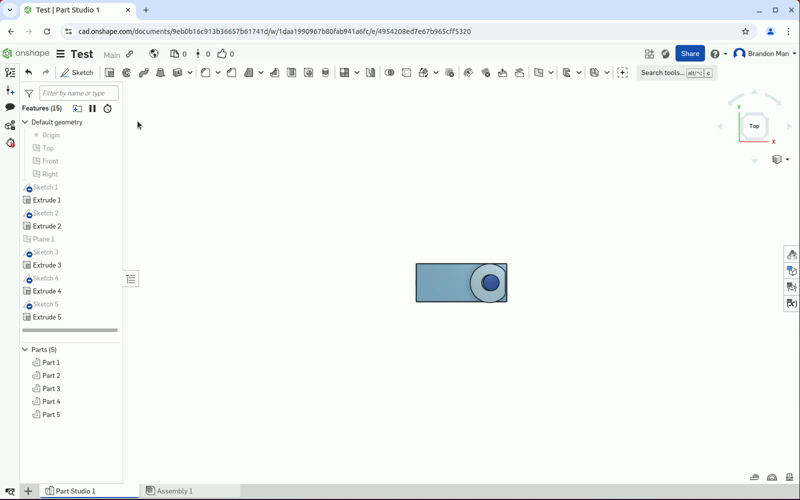
mouse_move(73, 189)
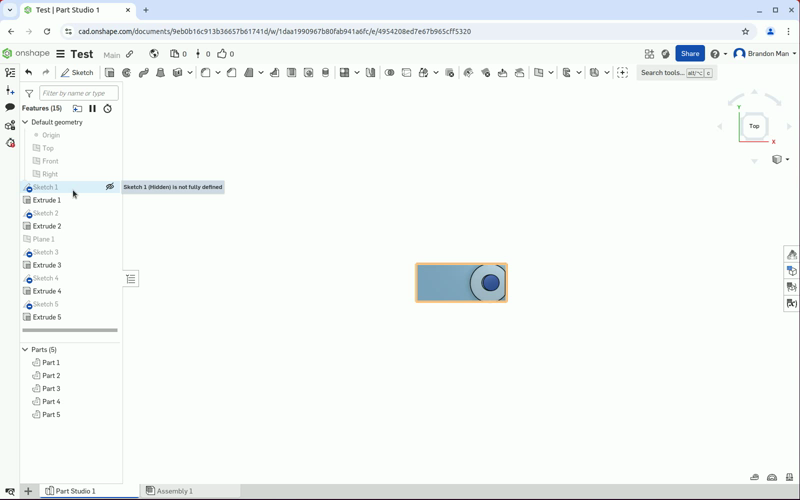
click(73, 189)
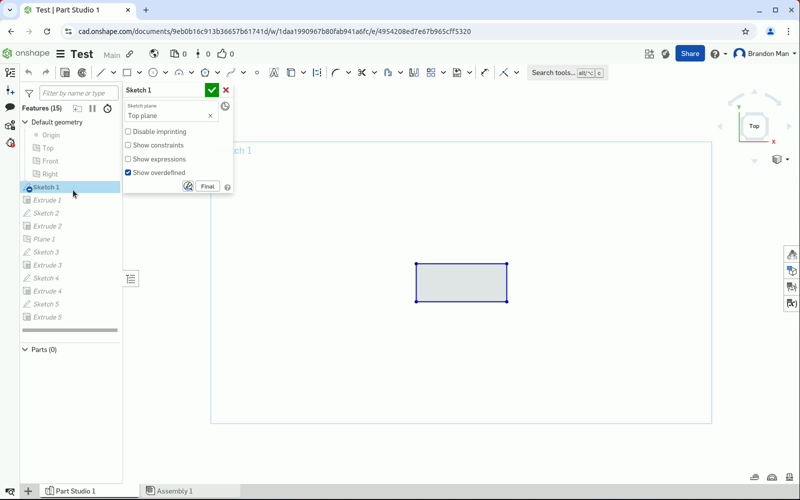
mouse_move(229, 92)
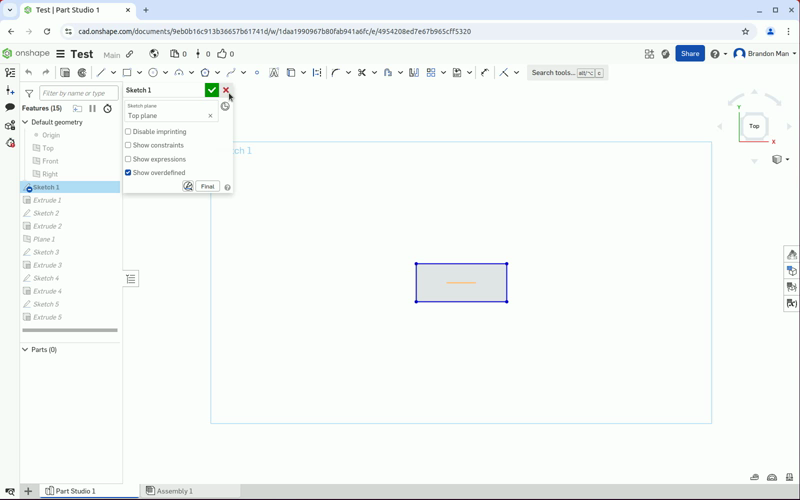
click(229, 92)
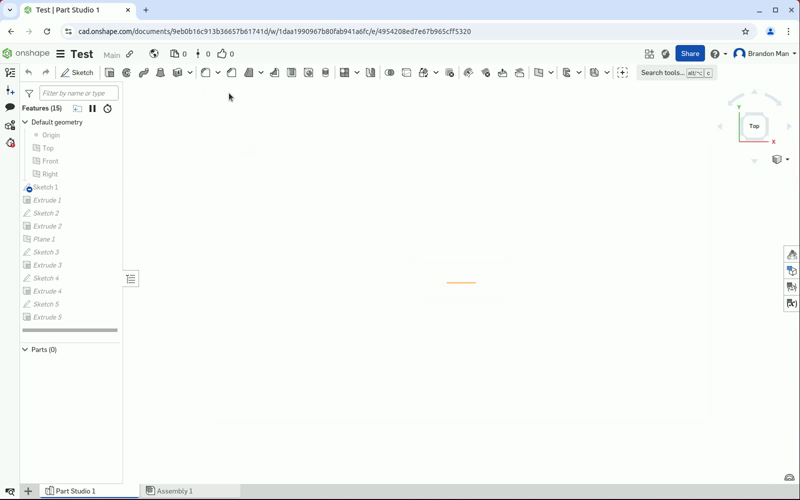
key(shift+s)
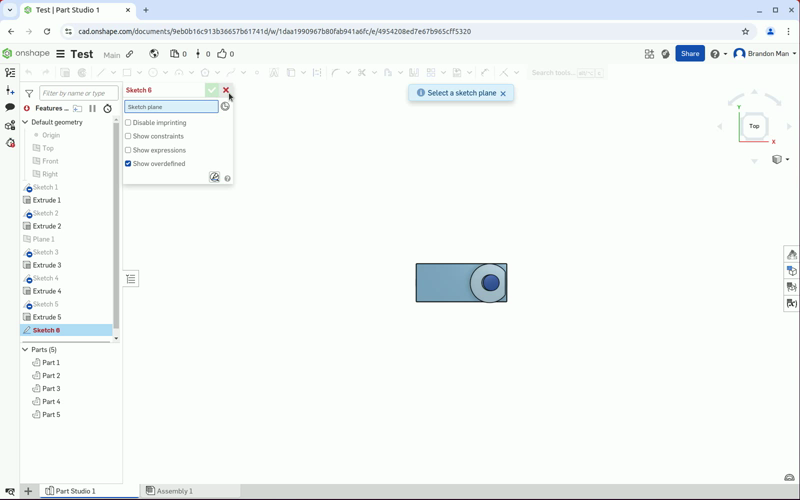
mouse_move(69, 241)
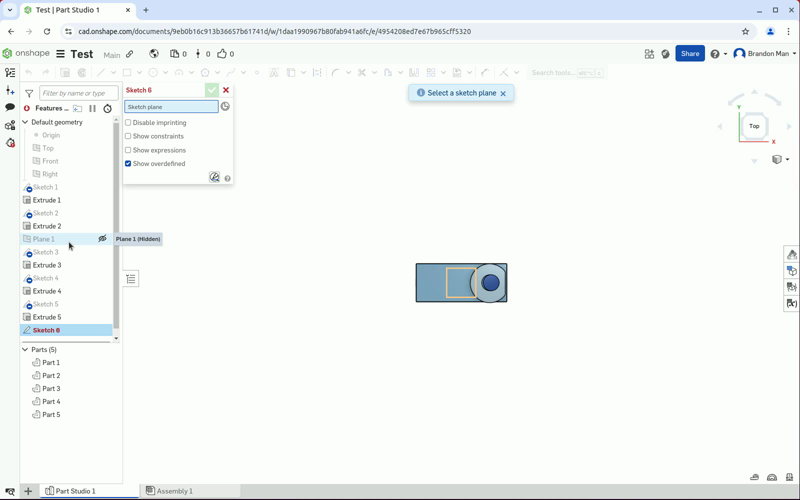
click(69, 241)
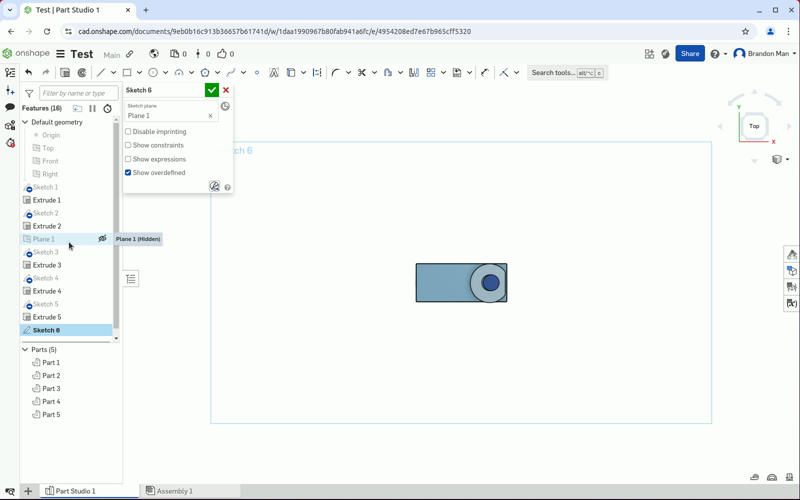
mouse_move(73, 352)
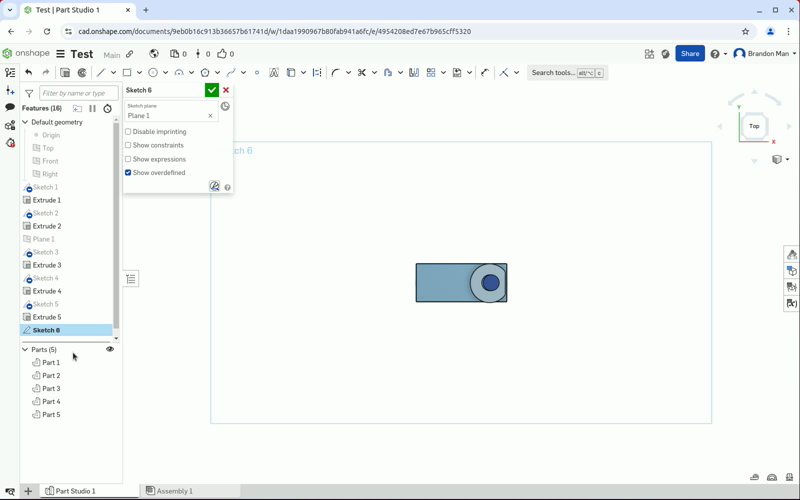
key(y)
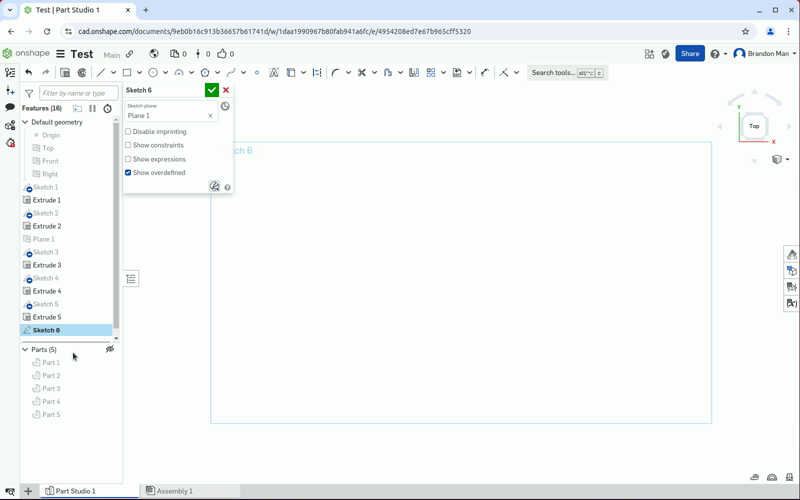
key(a)
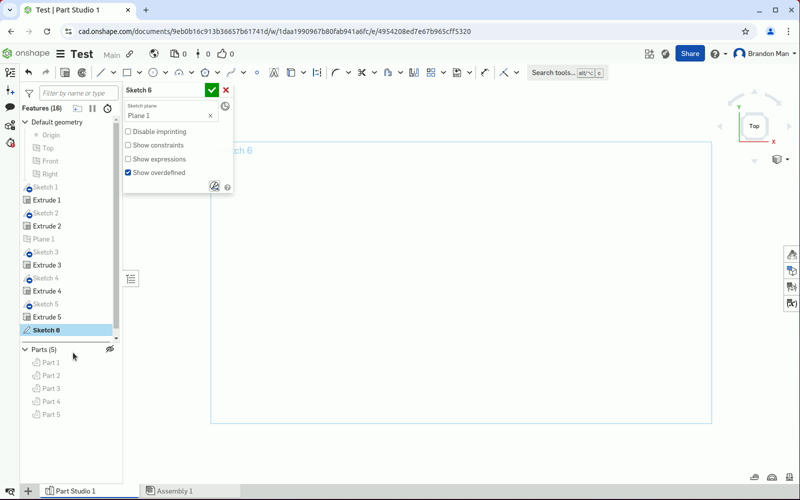
key_down(shift)
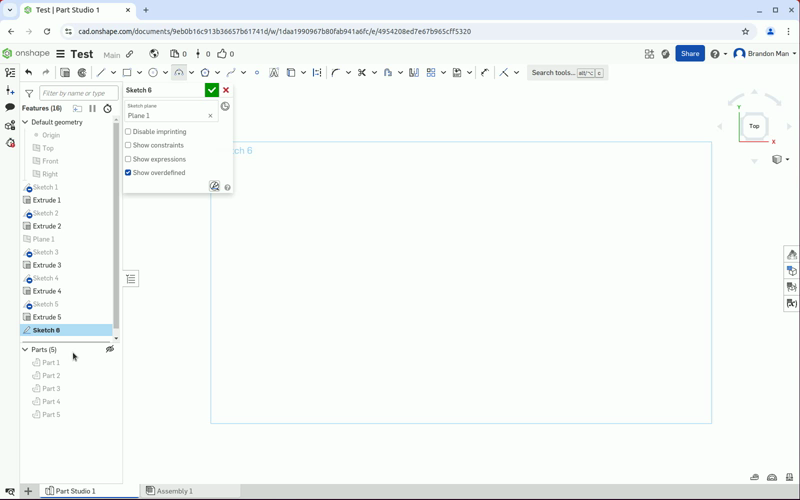
mouse_move(505, 294)
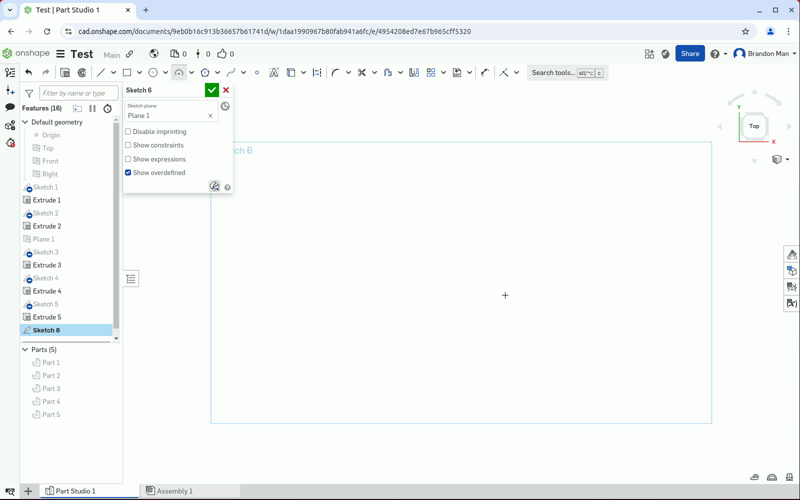
click(505, 294)
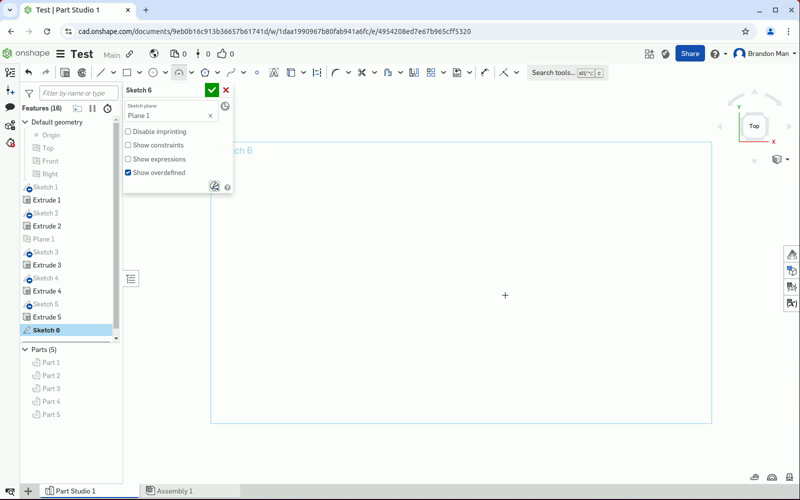
key_up(shift)
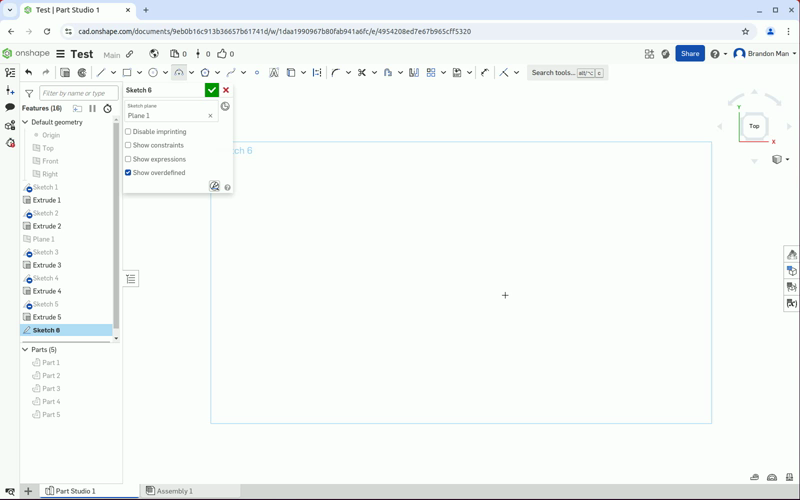
key_down(shift)
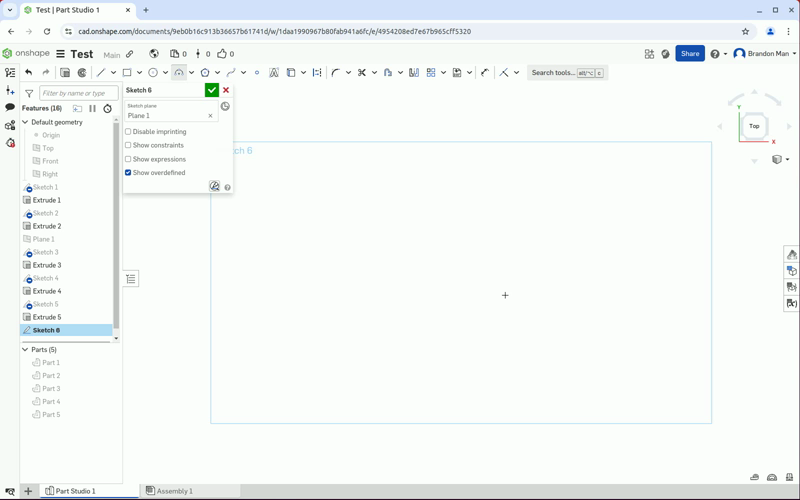
mouse_move(505, 271)
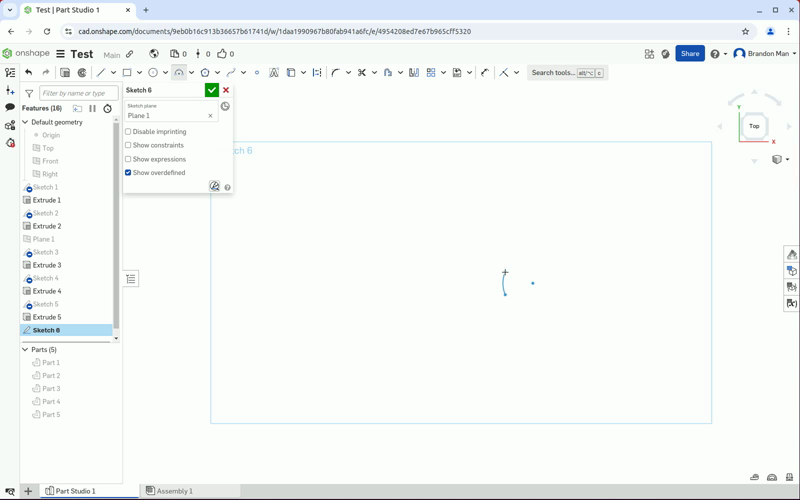
click(505, 271)
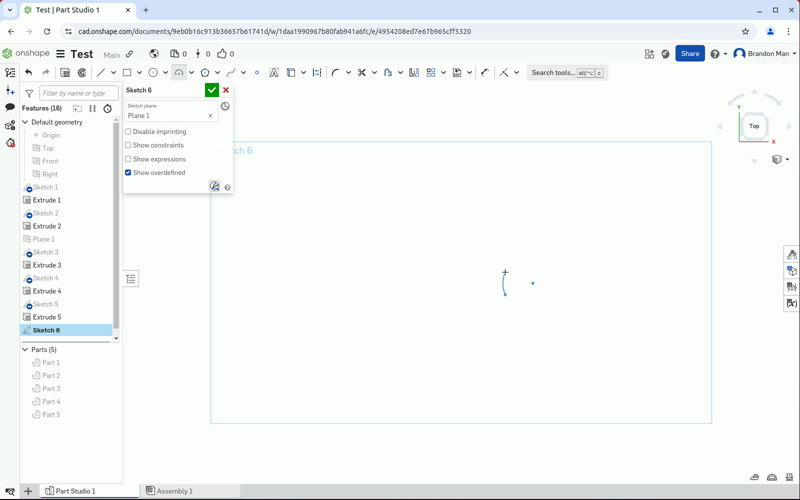
mouse_move(509, 282)
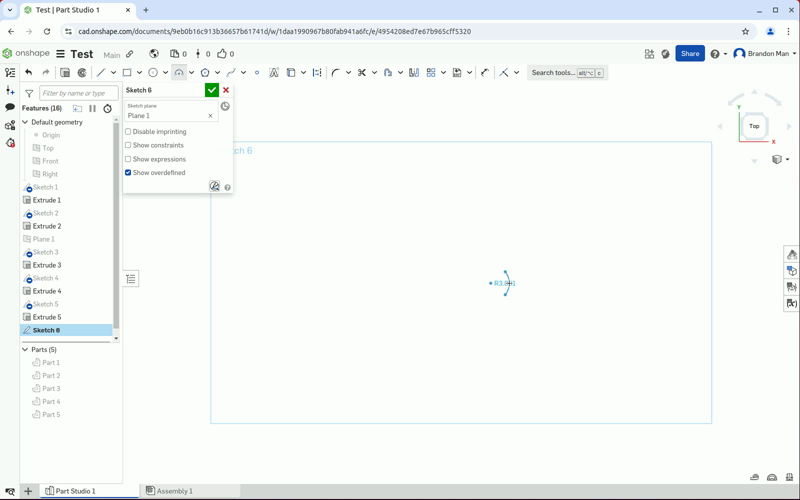
click(509, 282)
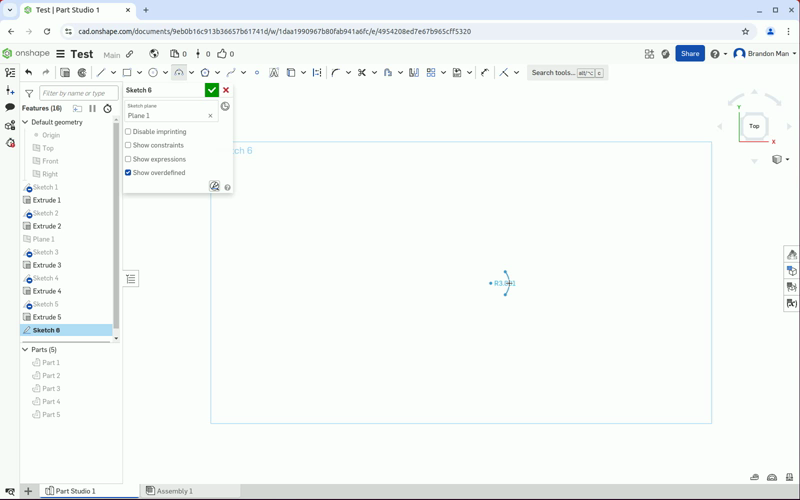
key_up(shift)
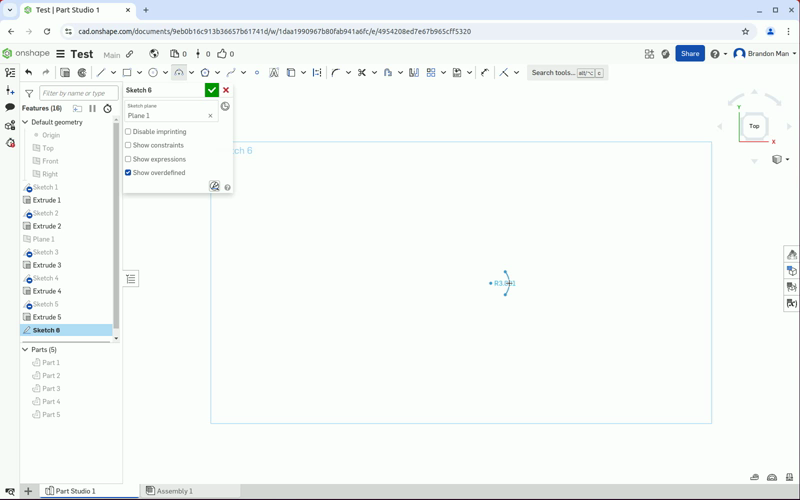
key(esc)
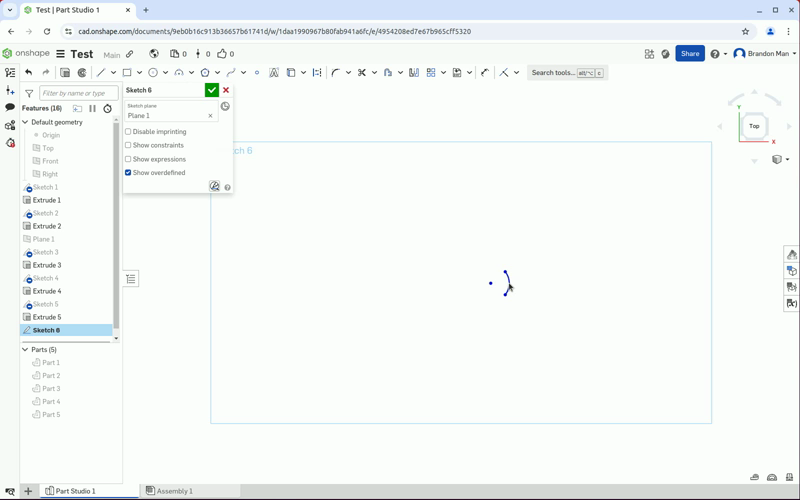
key(l)
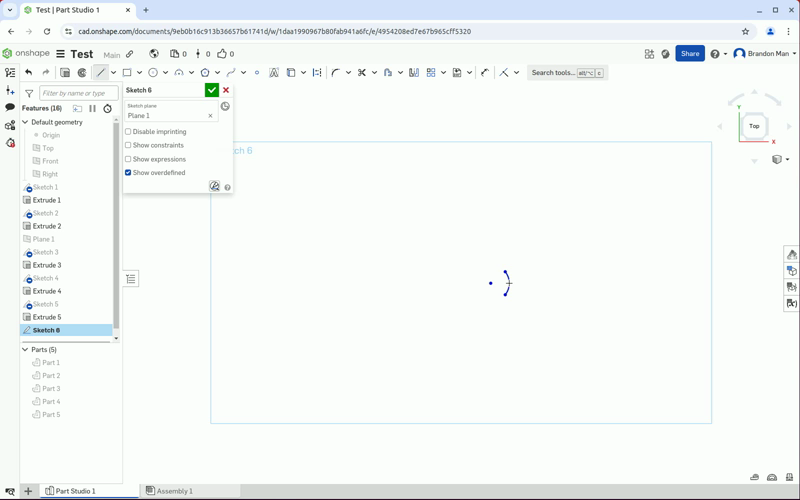
mouse_move(505, 271)
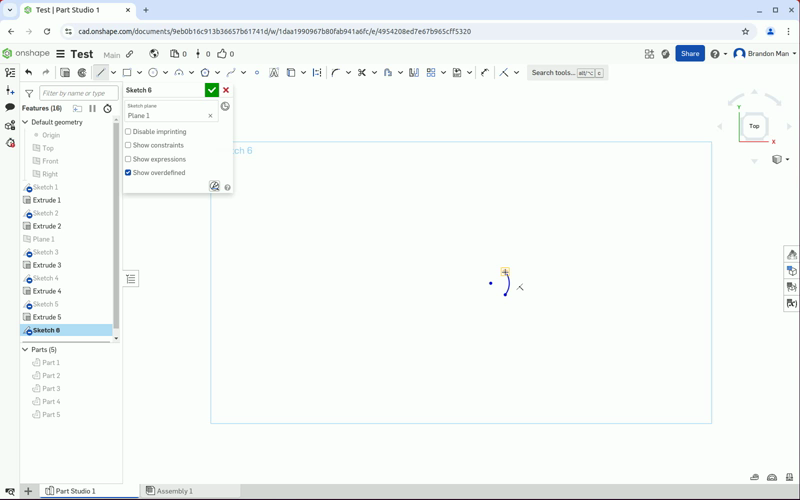
click(505, 271)
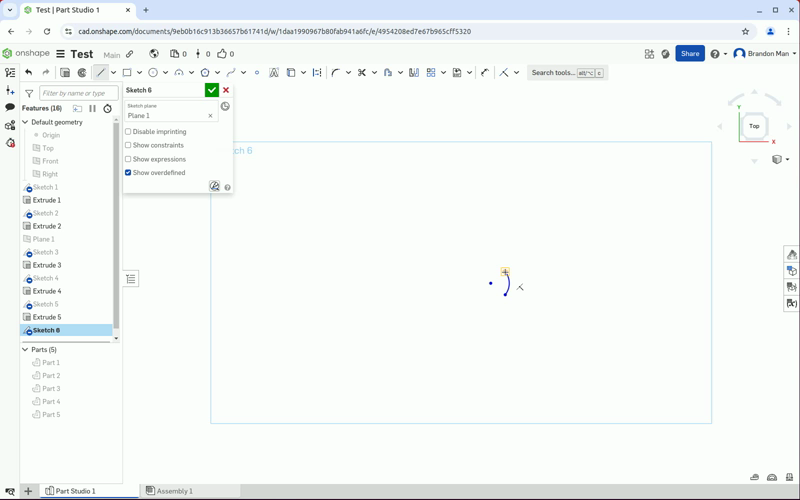
mouse_move(535, 271)
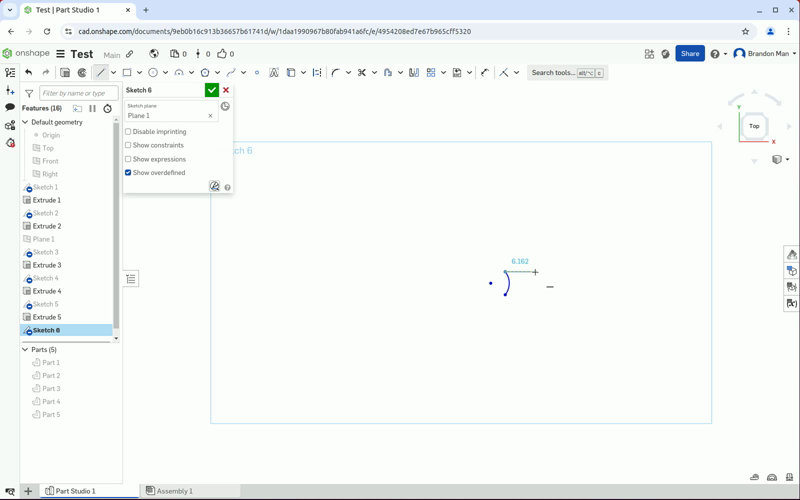
key_down(shift)
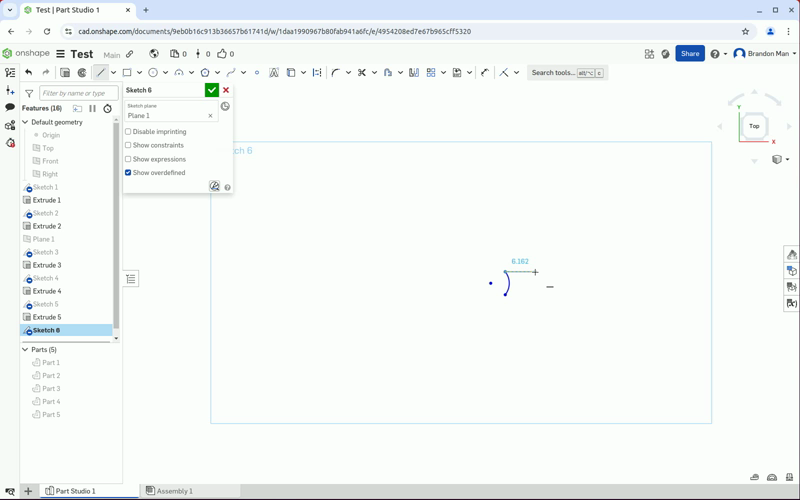
mouse_move(505, 294)
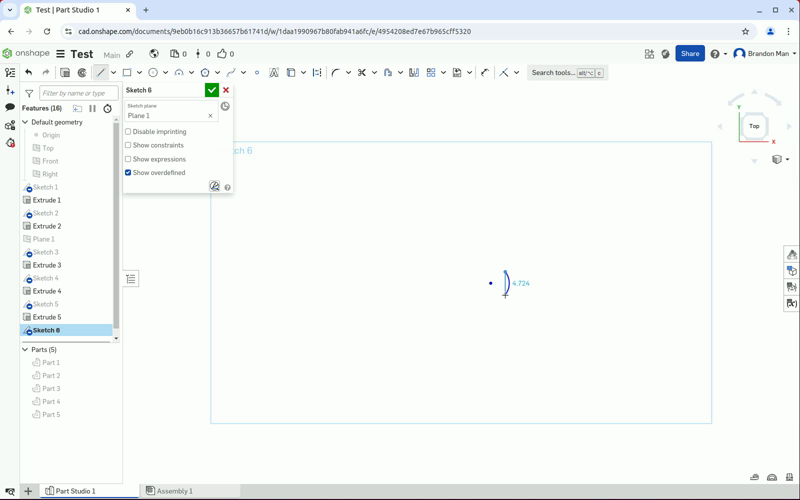
key_up(shift)
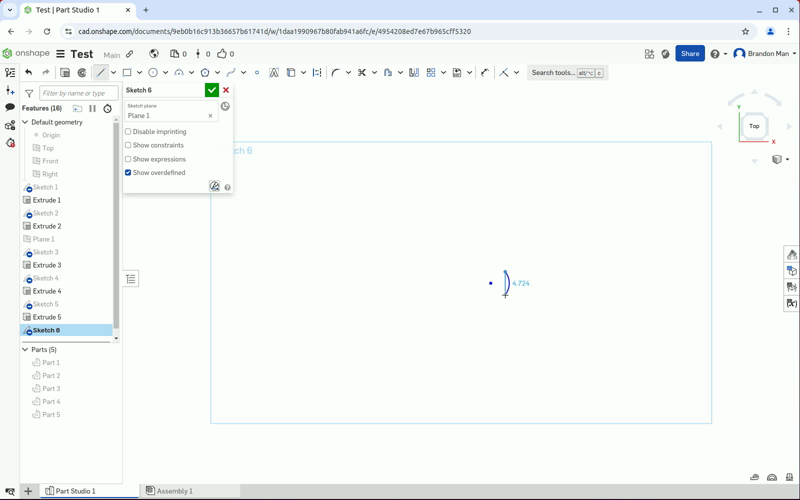
click(505, 294)
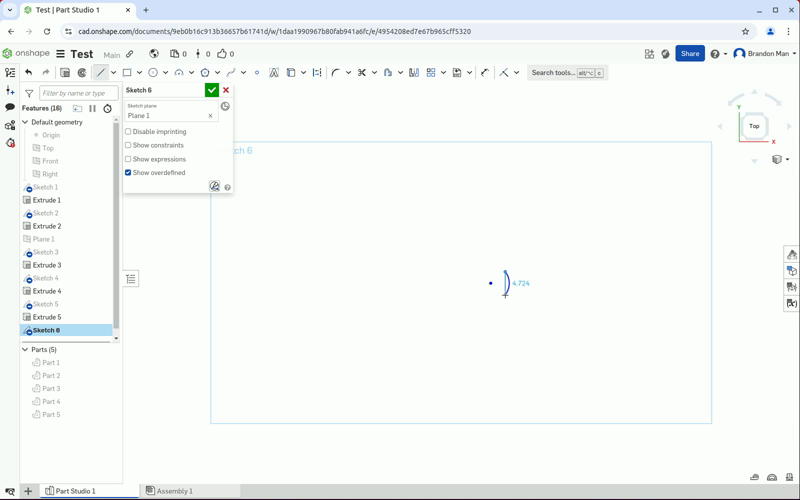
key(esc)
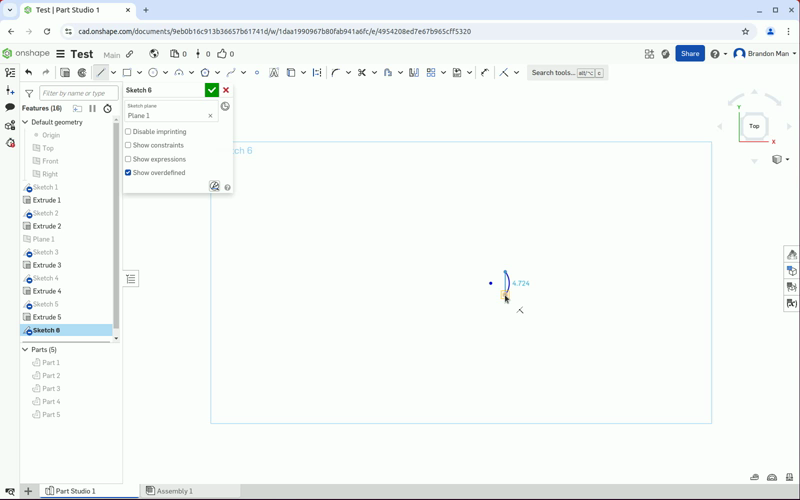
mouse_move(506, 274)
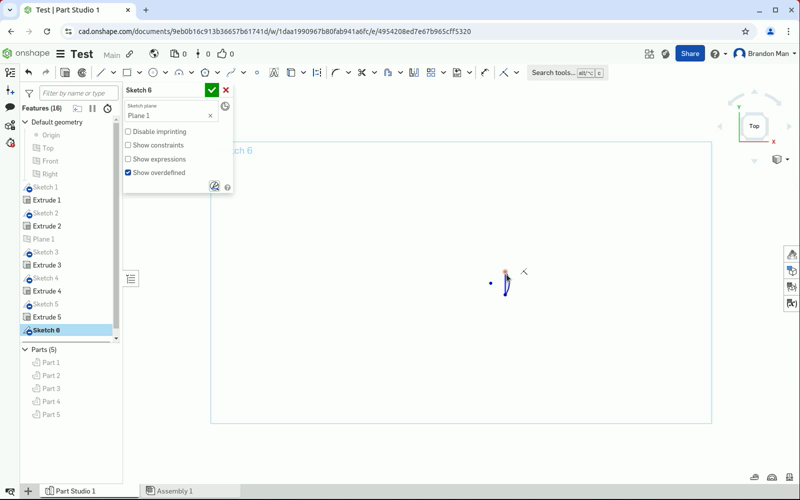
scroll(6)
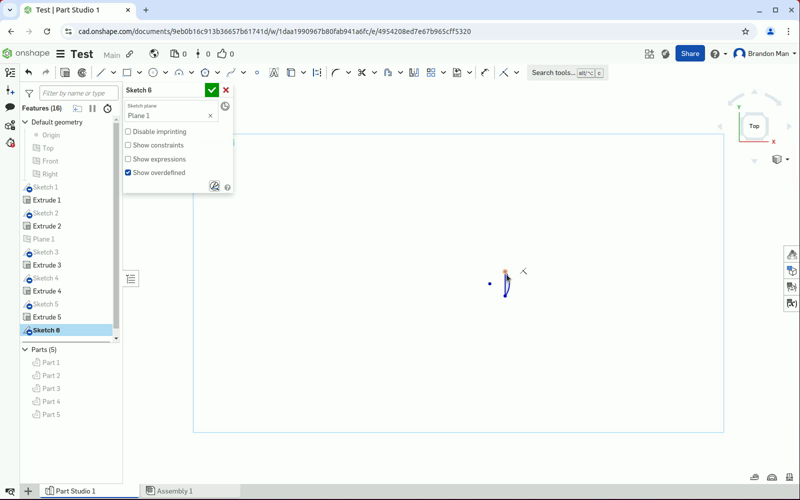
scroll(6)
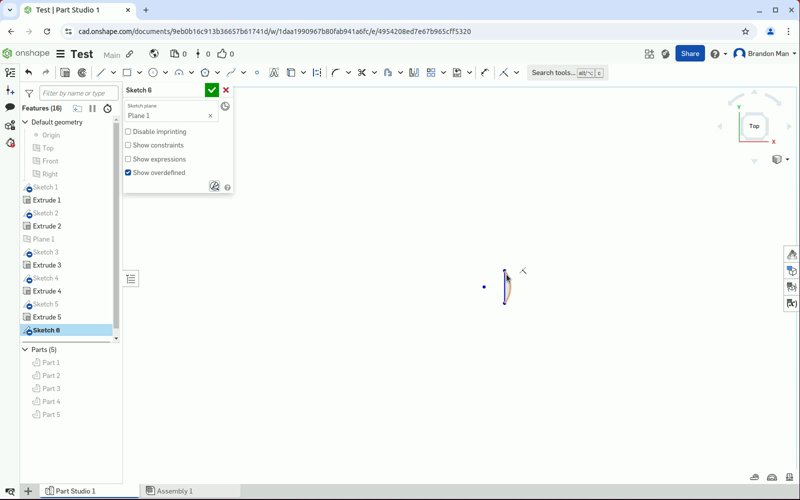
scroll(6)
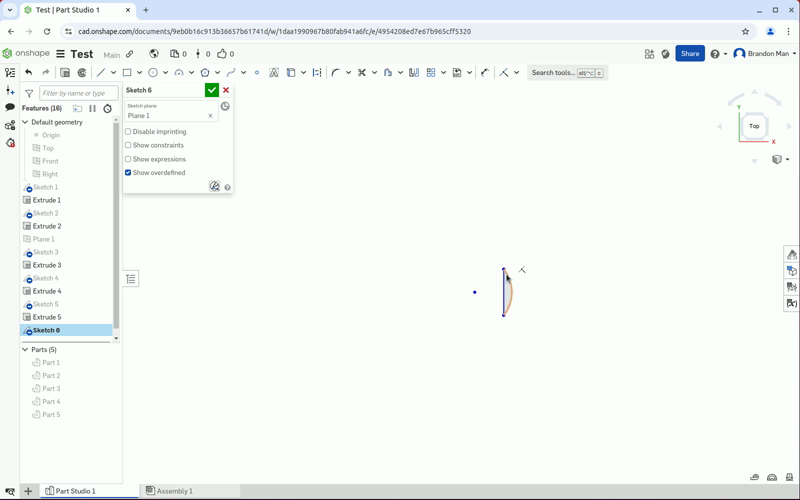
scroll(6)
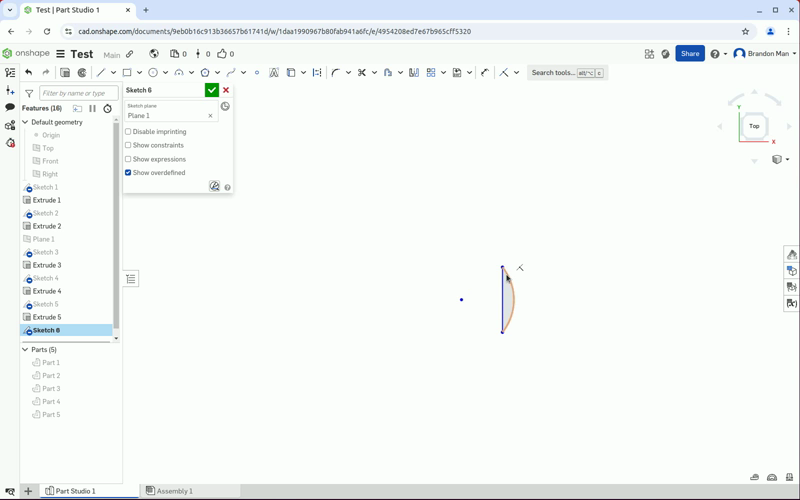
scroll(6)
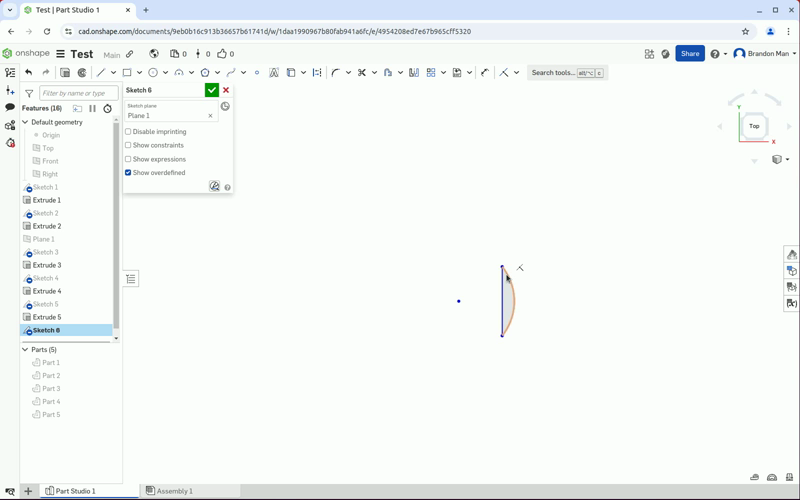
scroll(6)
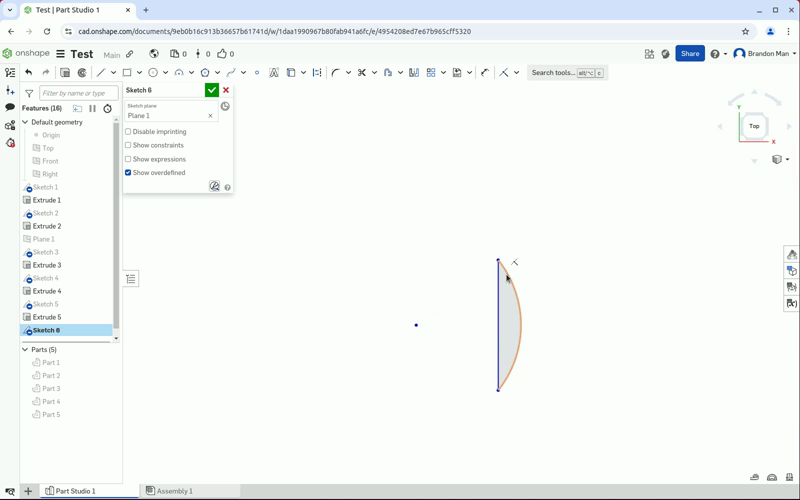
scroll(6)
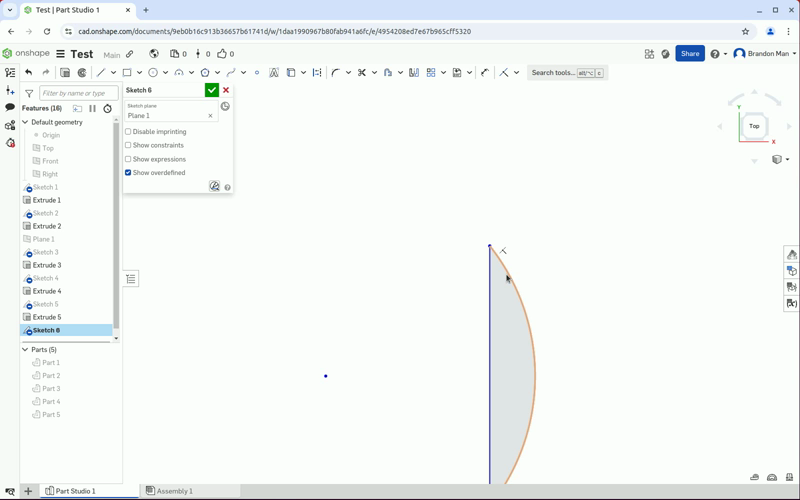
click(506, 274)
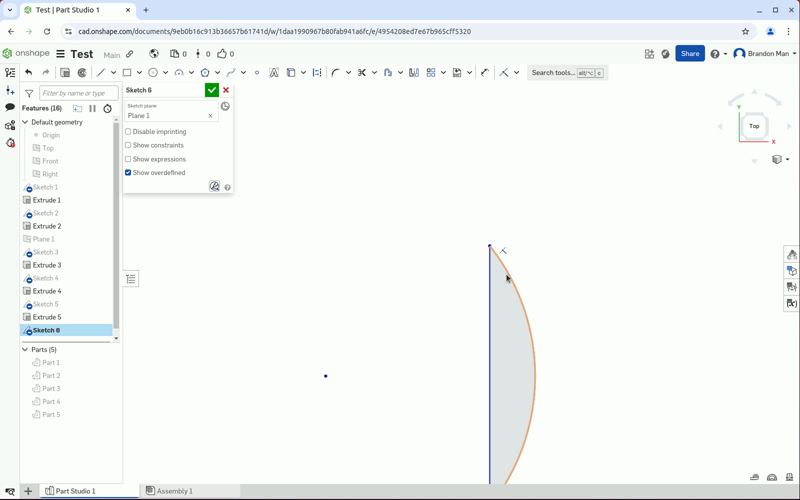
scroll(-6)
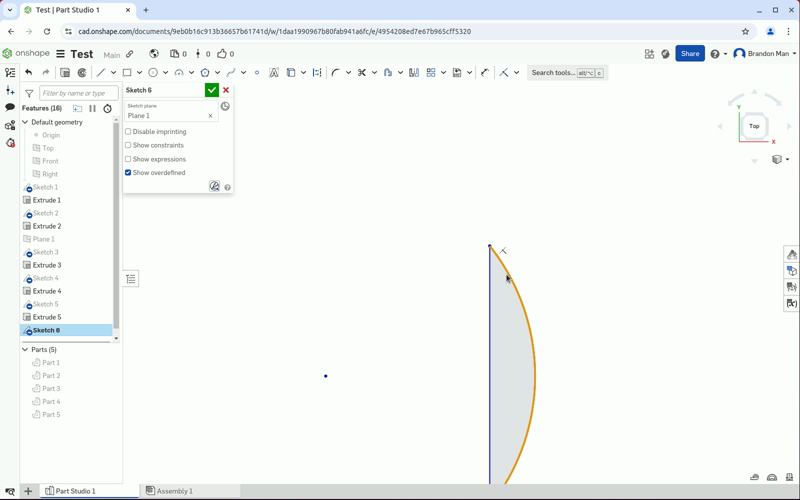
scroll(-6)
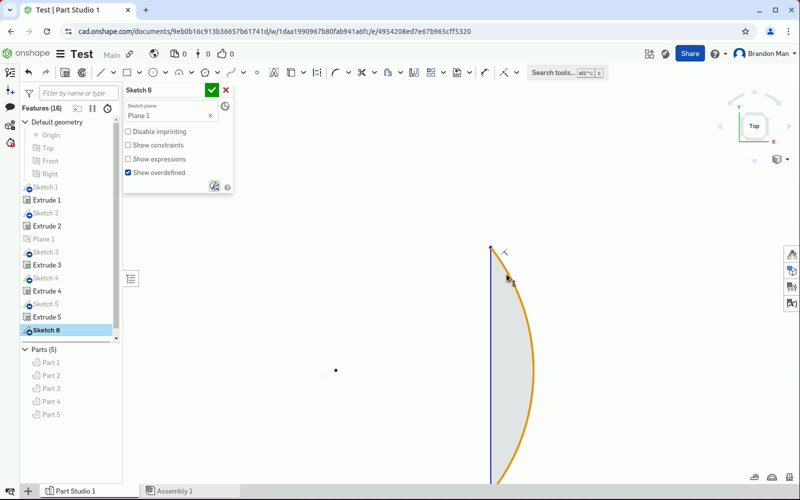
scroll(-6)
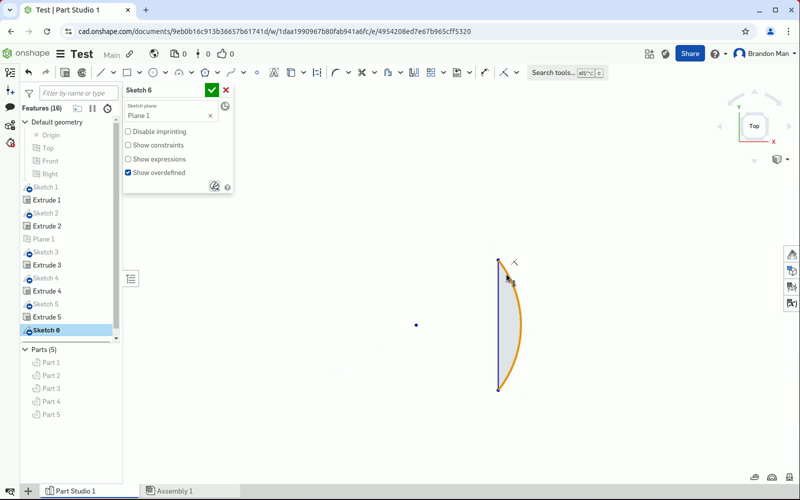
scroll(-6)
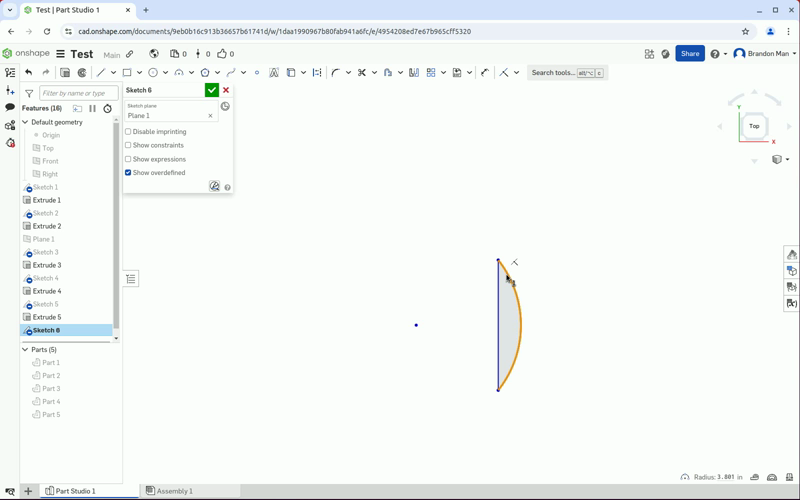
scroll(-6)
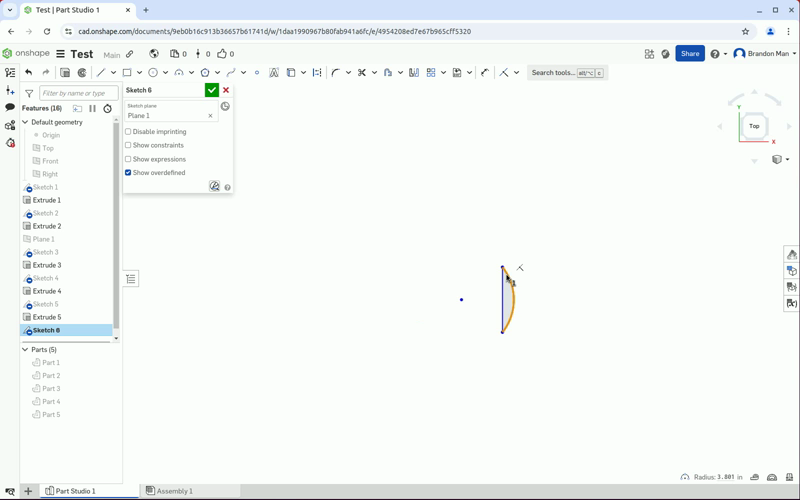
scroll(-6)
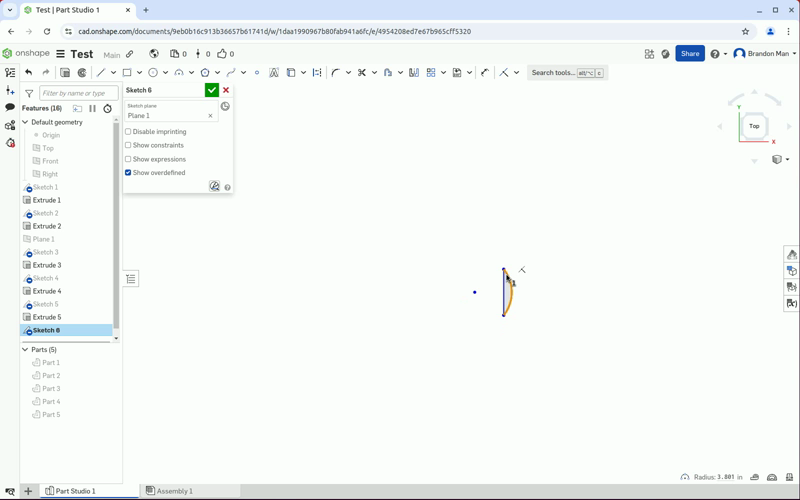
scroll(-6)
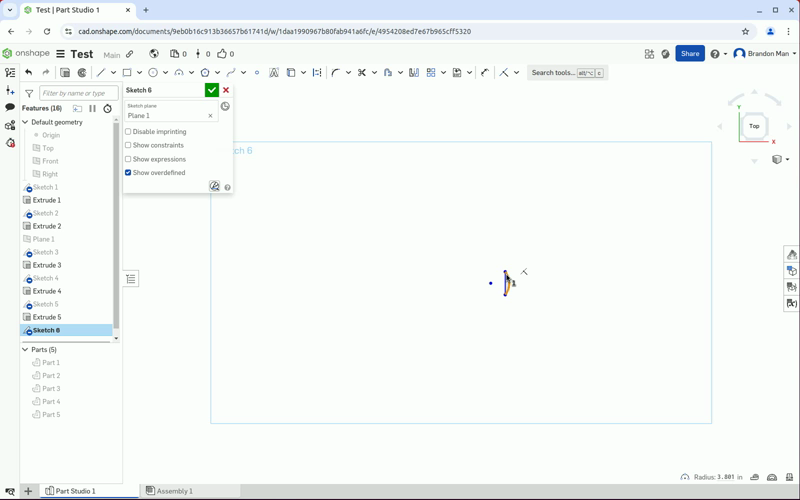
mouse_move(73, 352)
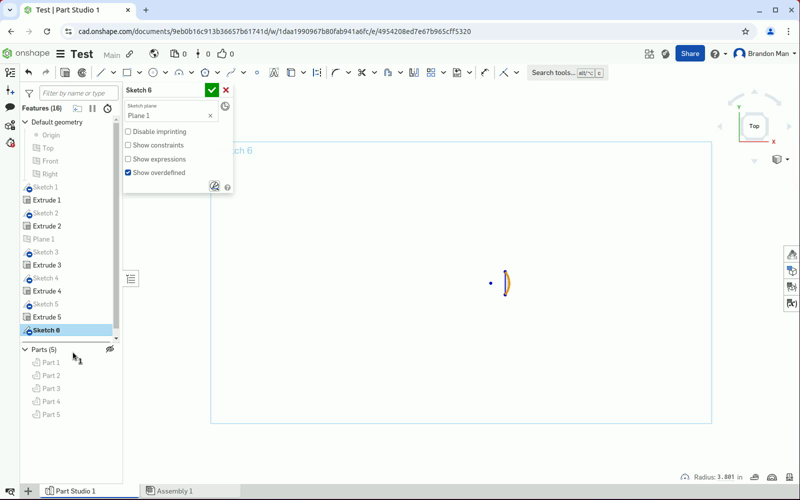
key(shift+y)
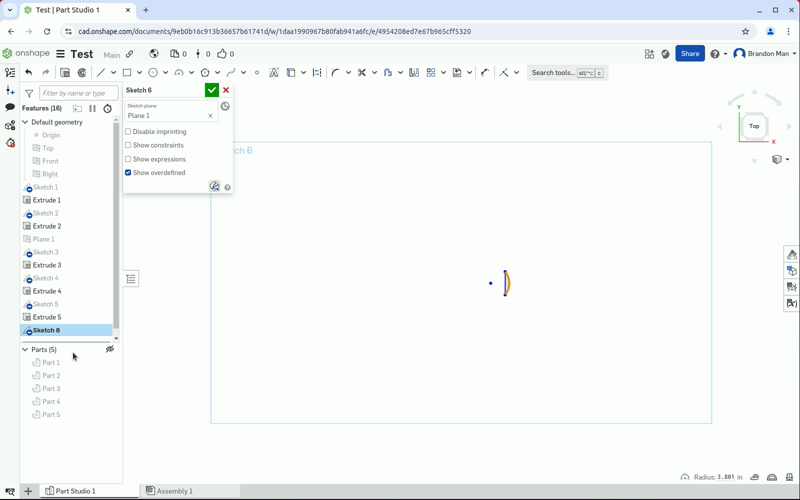
key(shift+e)
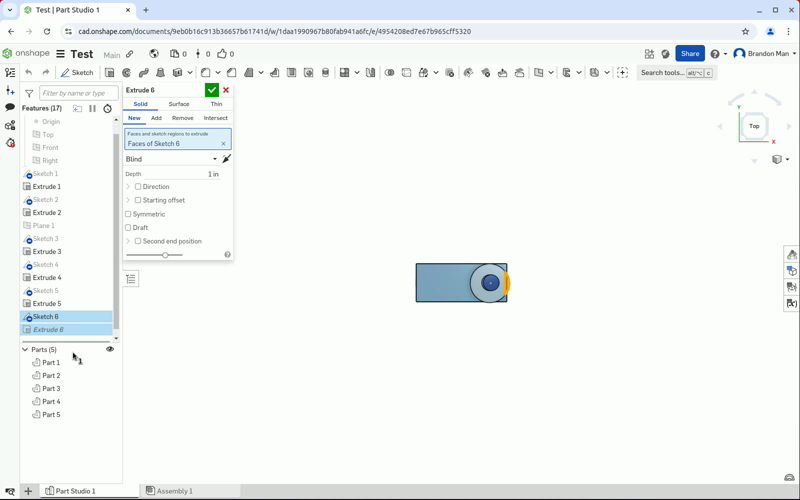
mouse_move(143, 106)
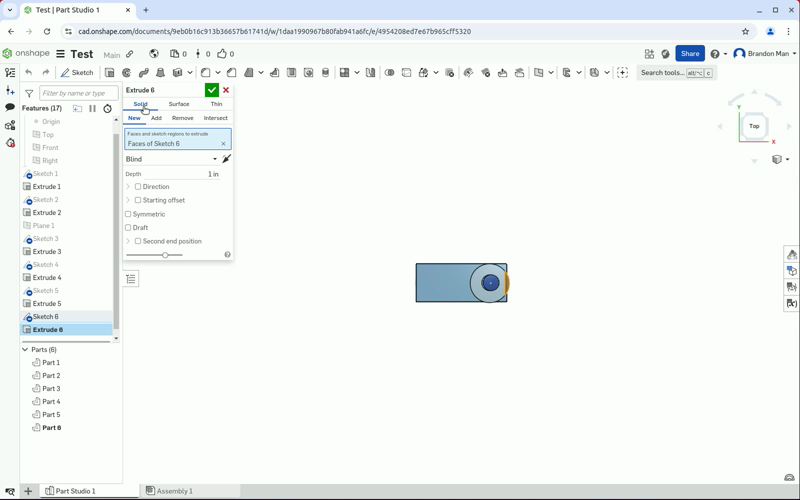
click(143, 106)
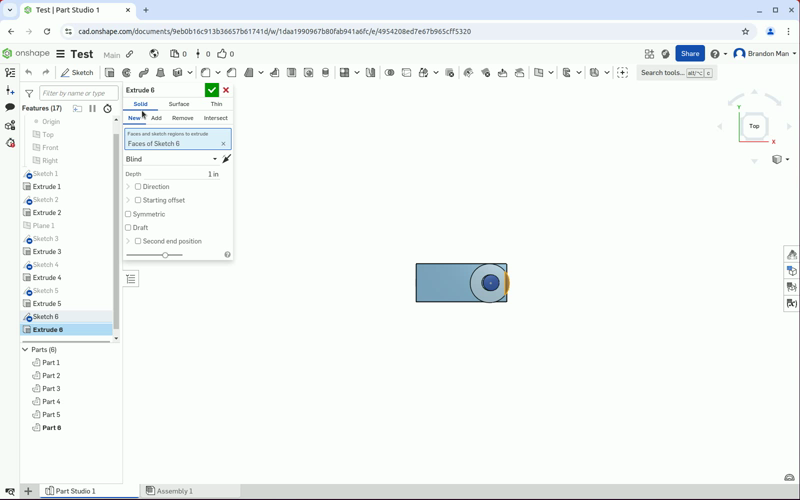
mouse_move(137, 120)
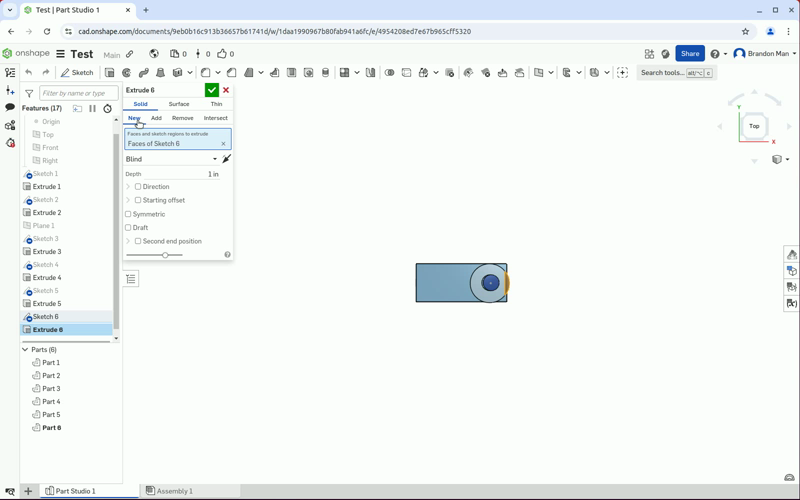
click(137, 120)
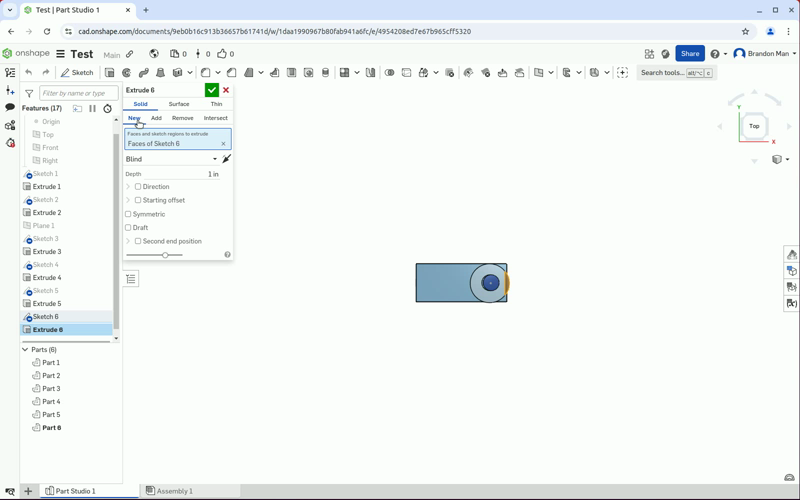
key(tab, 4)
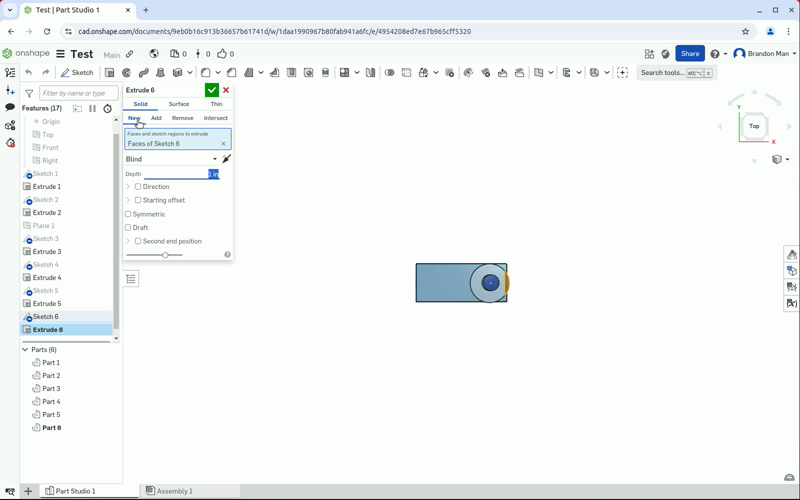
text(0.481)
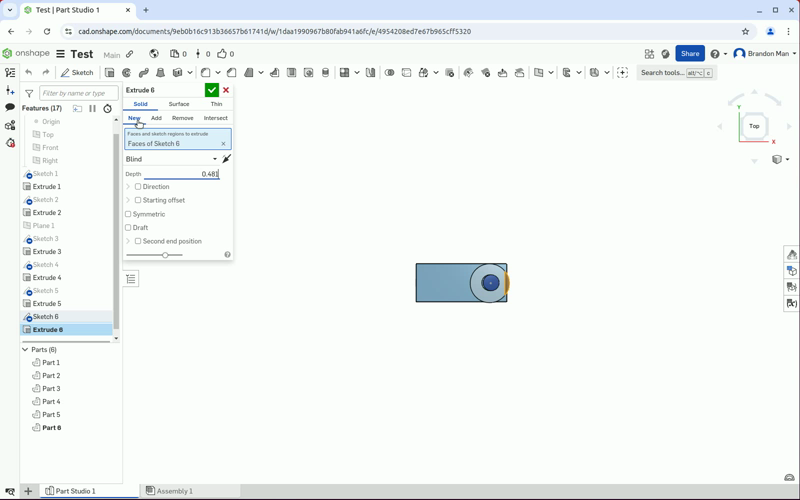
key(enter)
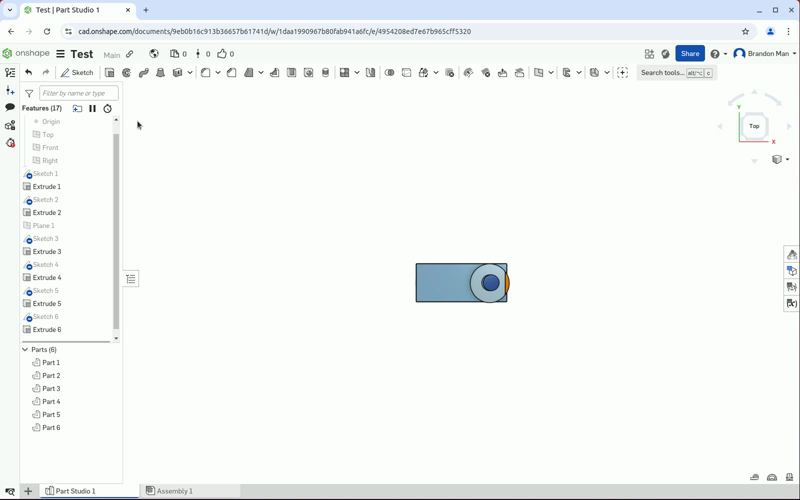
key(shift+h)
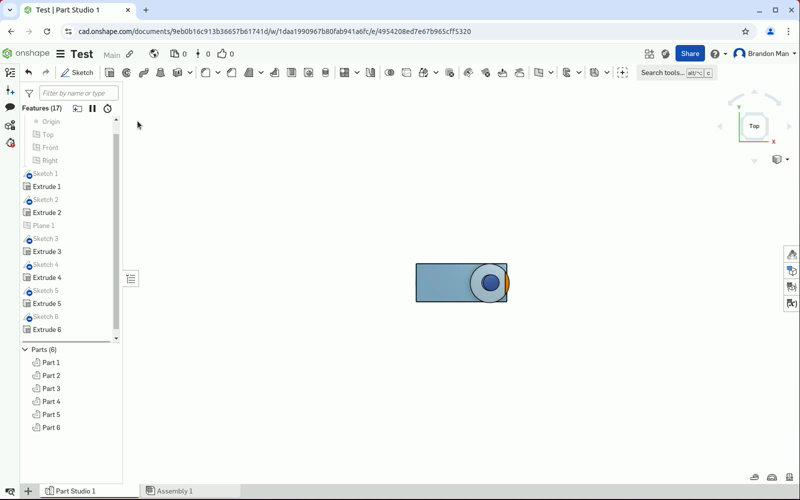
key(shift+h)
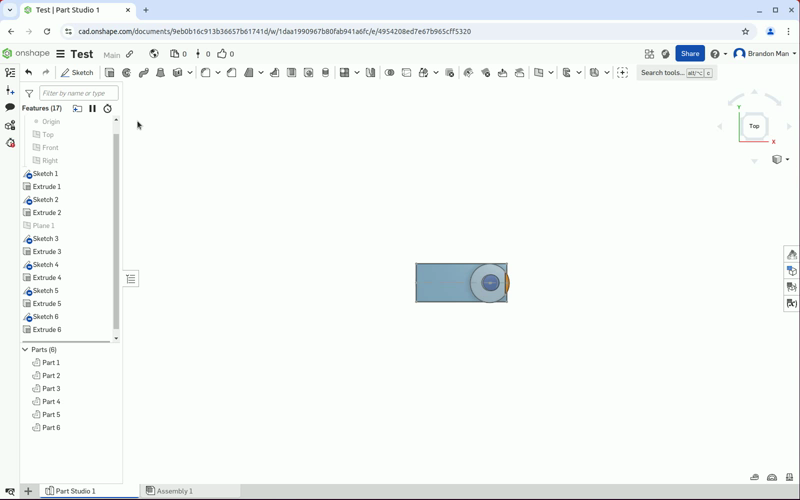
key(shift+7)
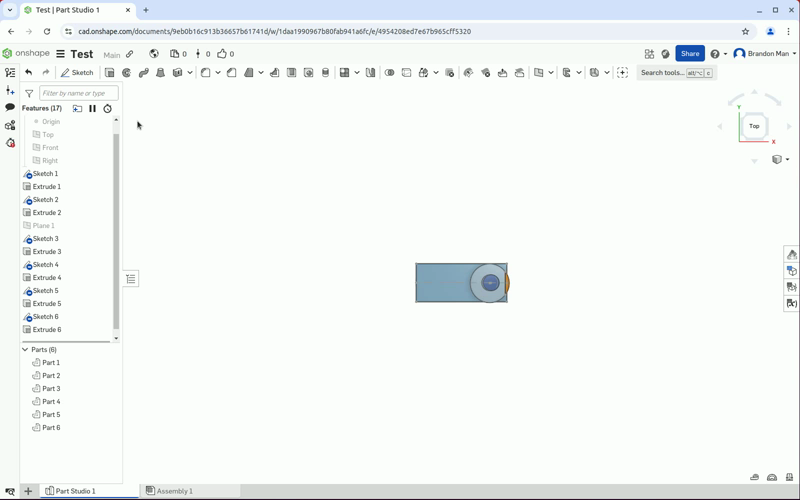
key(up, 3)
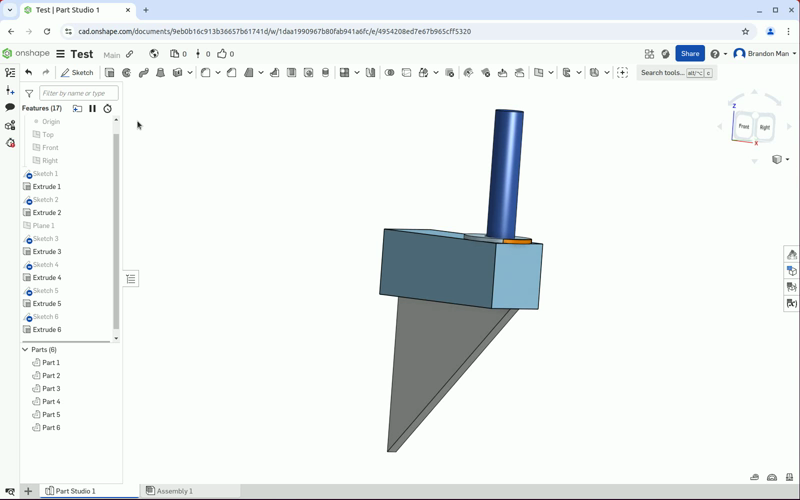
key(left, 3)
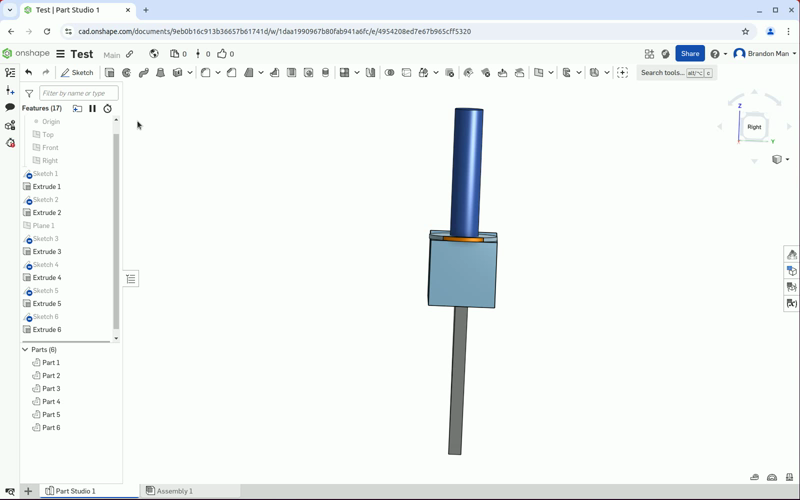
key(right, 3)
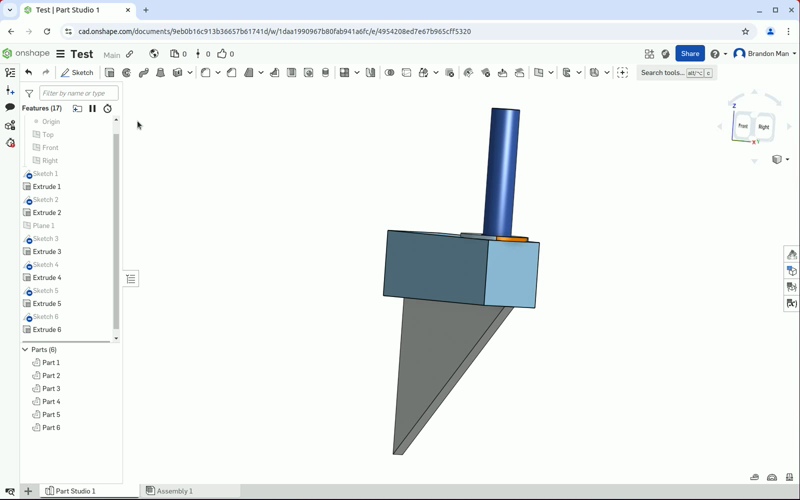
key(down, 3)
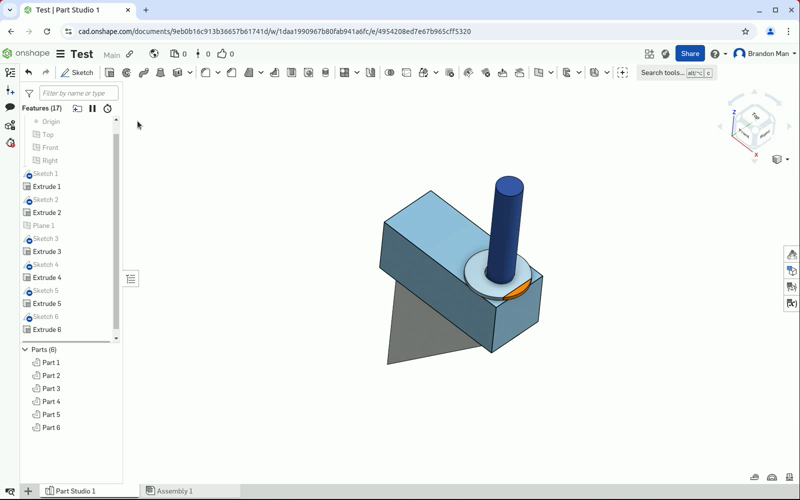
mouse_move(69, 176)
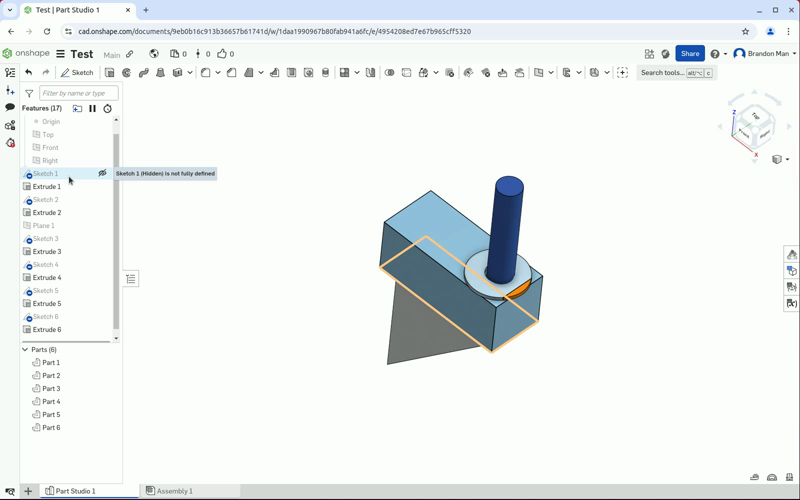
click(69, 176)